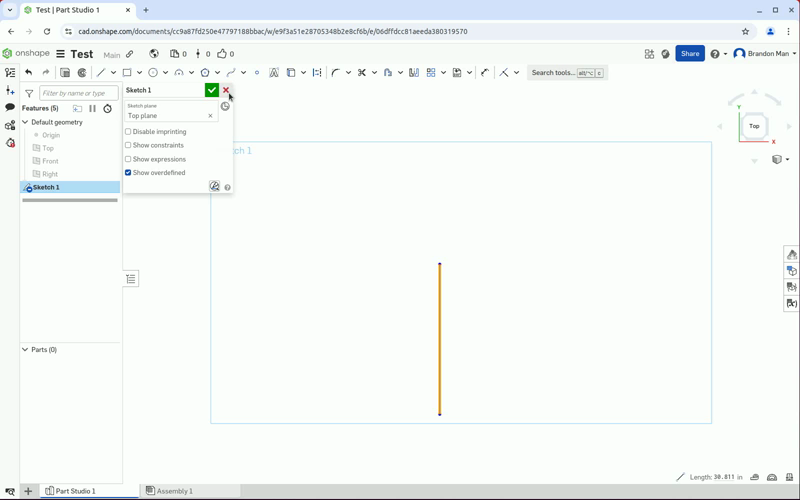
key(shift+h)
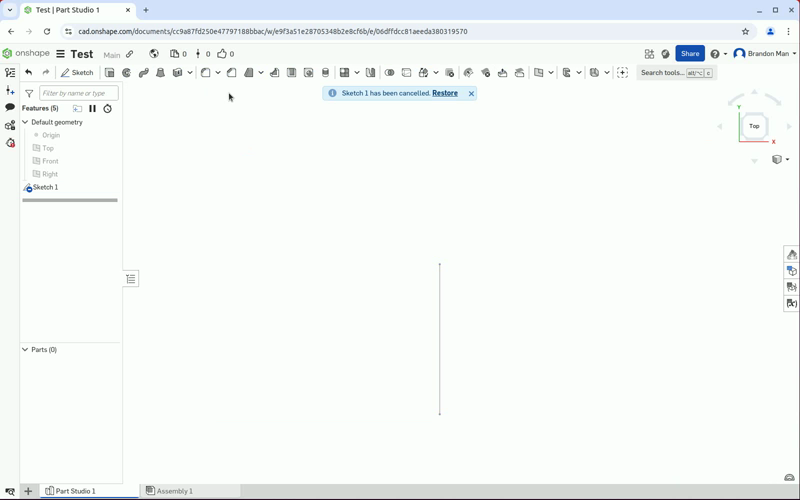
key(shift+s)
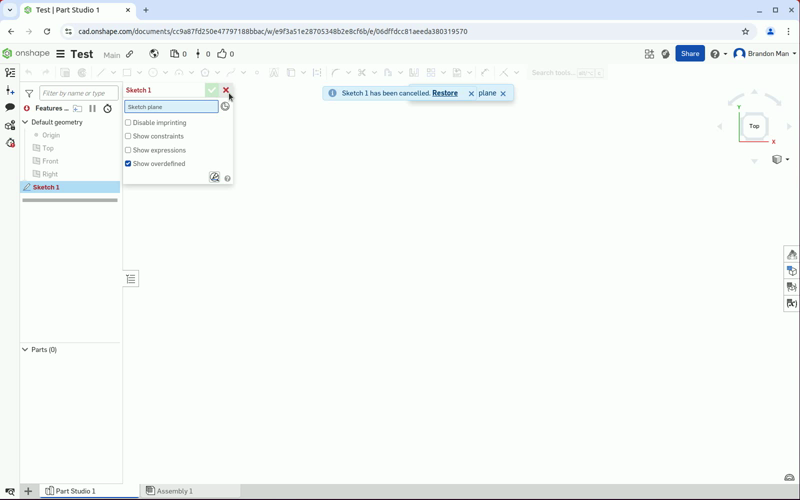
mouse_move(73, 150)
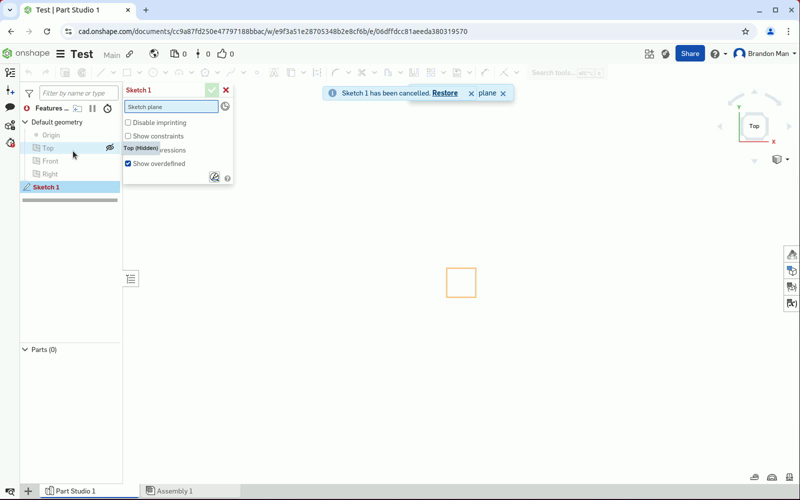
click(73, 150)
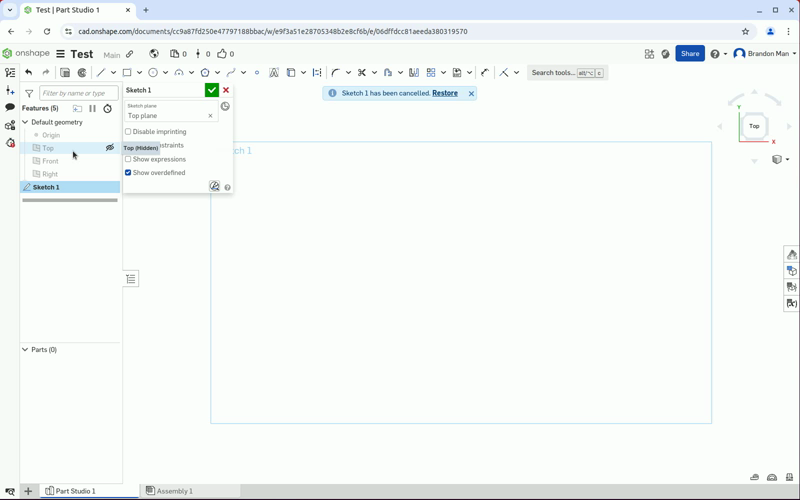
mouse_move(73, 352)
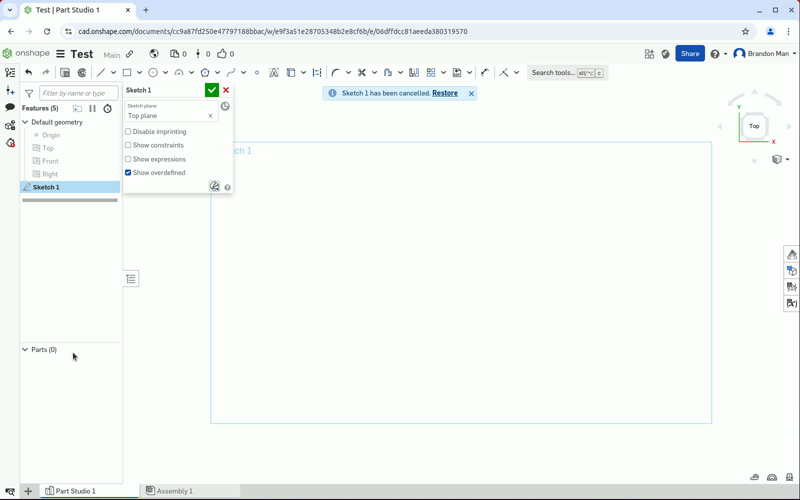
key(y)
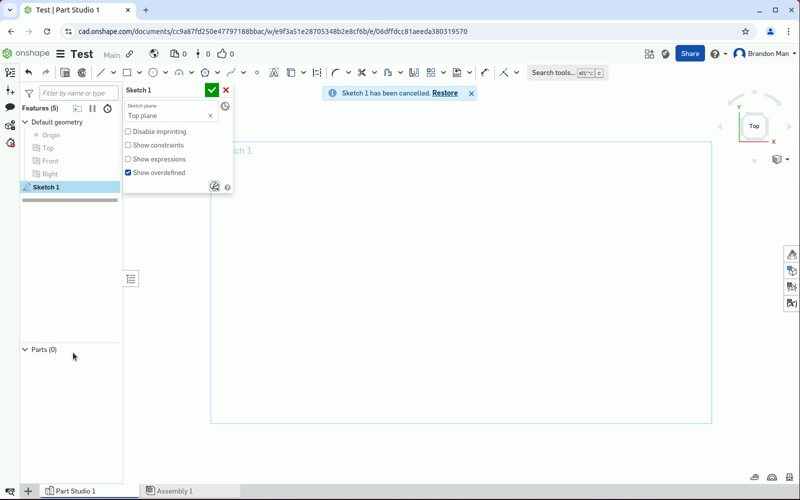
key(c)
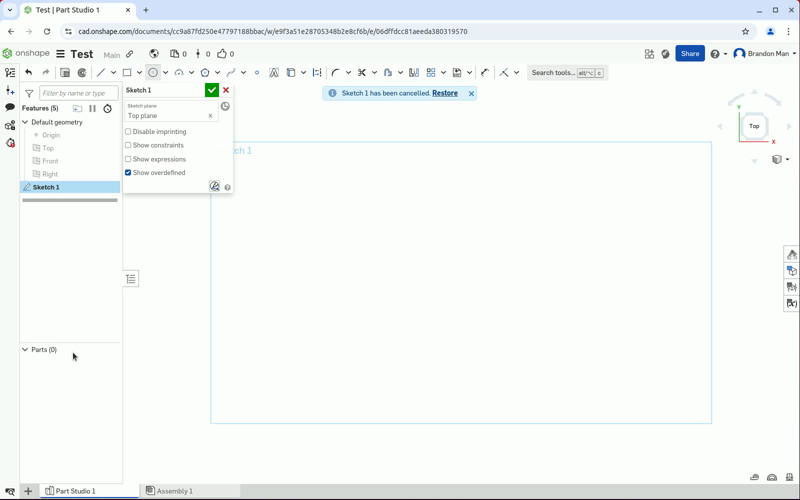
key_down(shift)
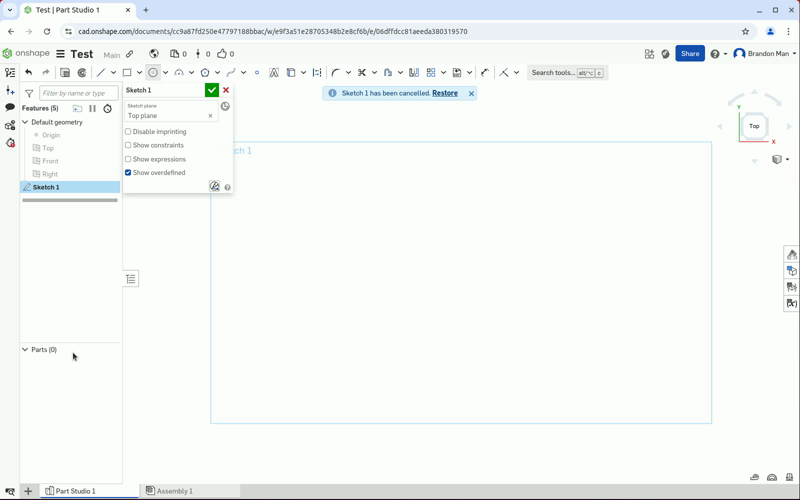
mouse_move(403, 282)
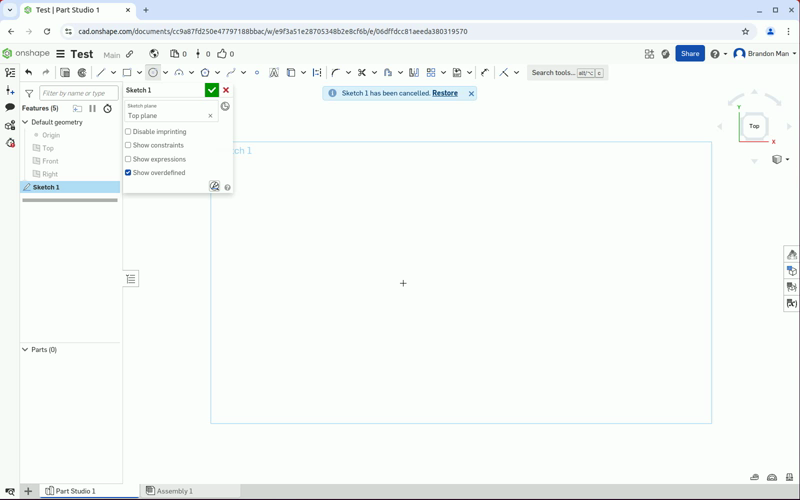
click(403, 282)
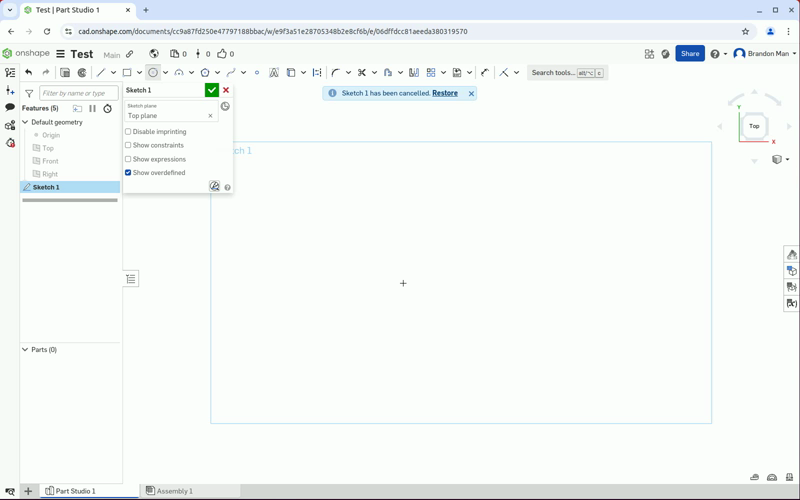
key_up(shift)
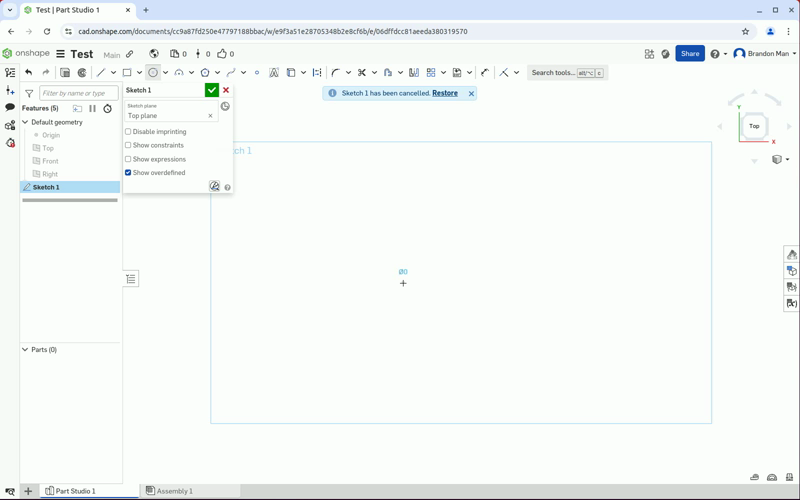
mouse_move(426, 282)
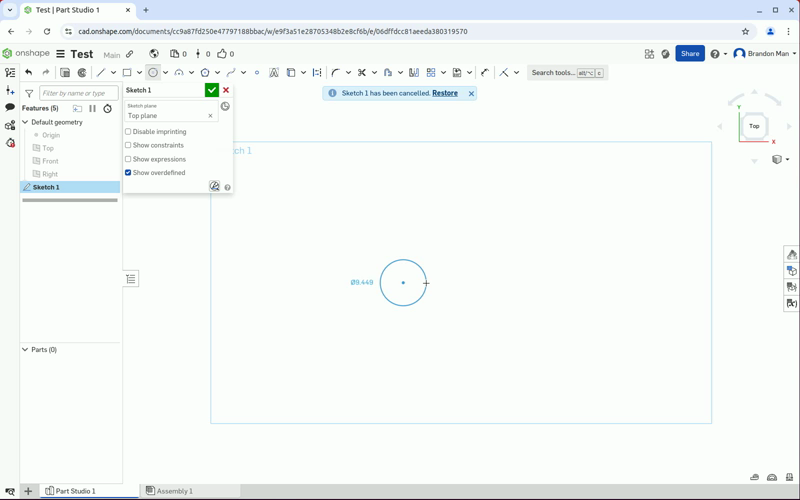
click(426, 282)
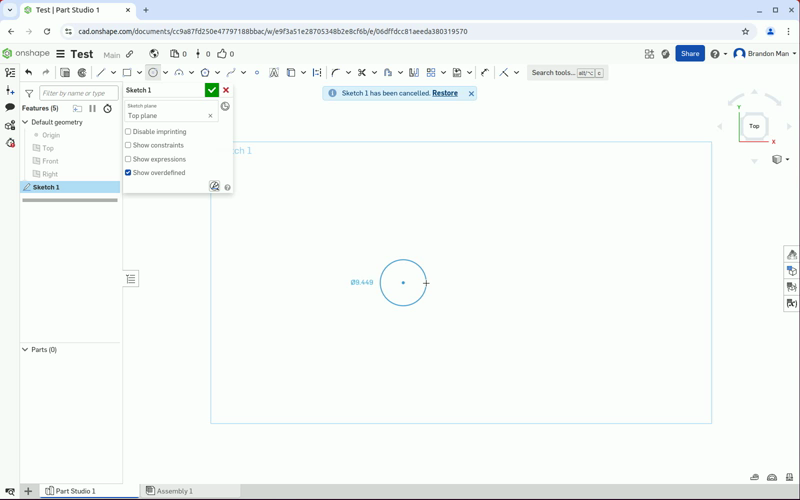
key(esc)
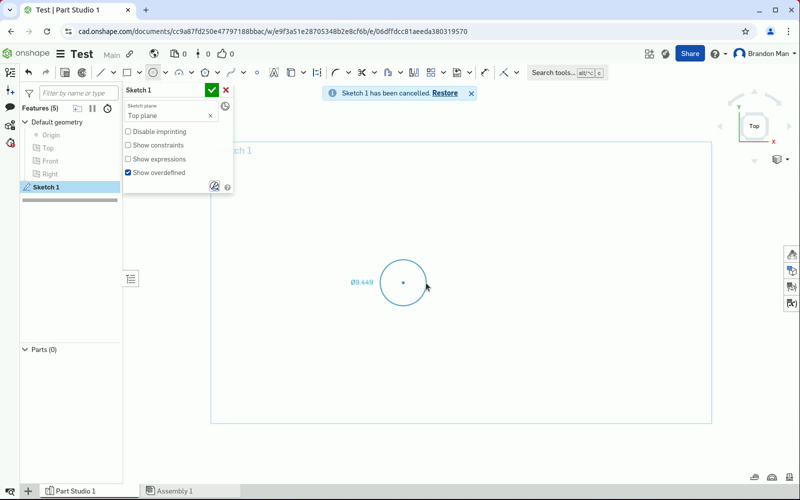
key(c)
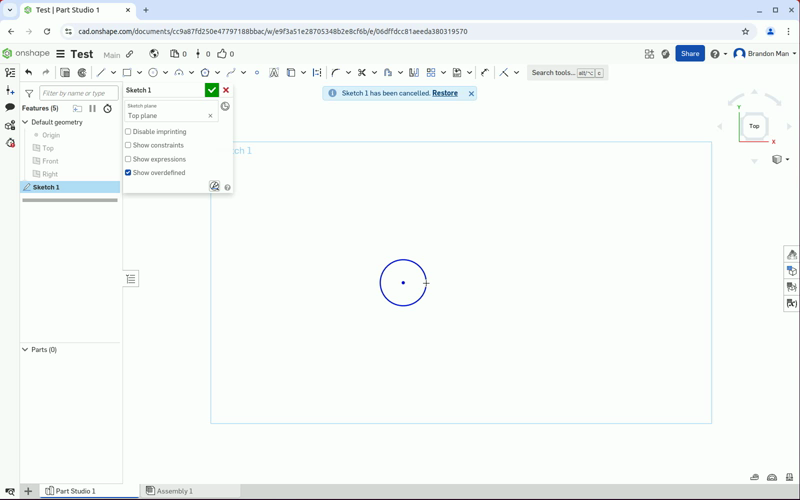
key_down(shift)
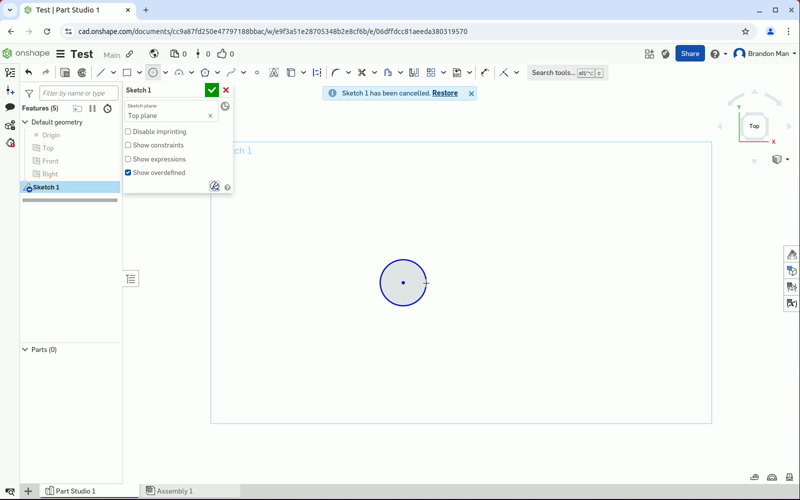
mouse_move(403, 282)
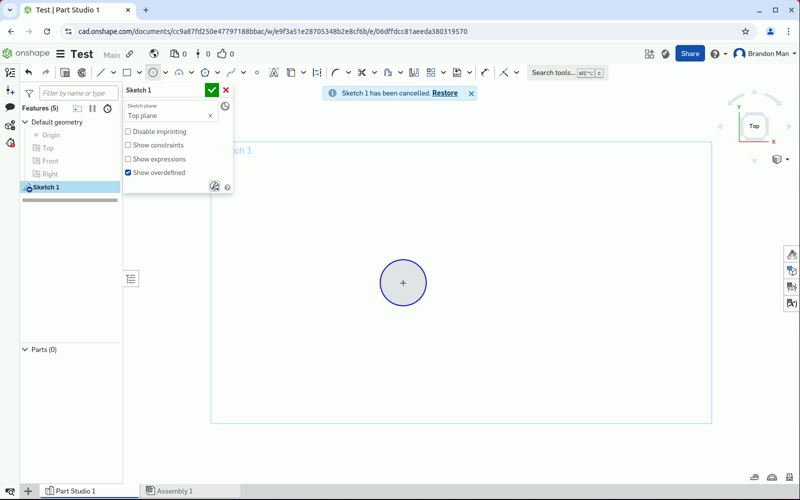
click(403, 282)
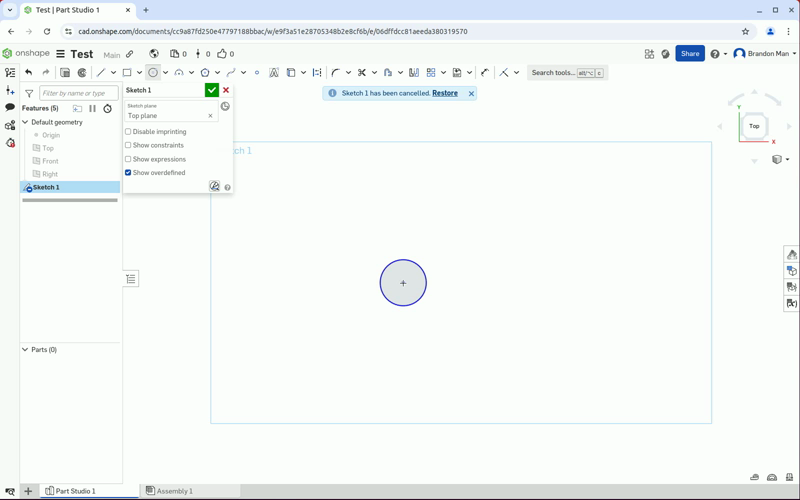
key_up(shift)
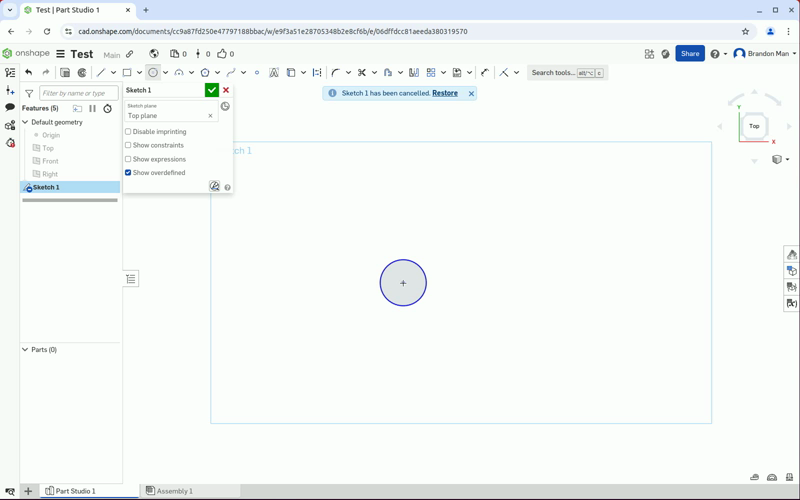
mouse_move(415, 282)
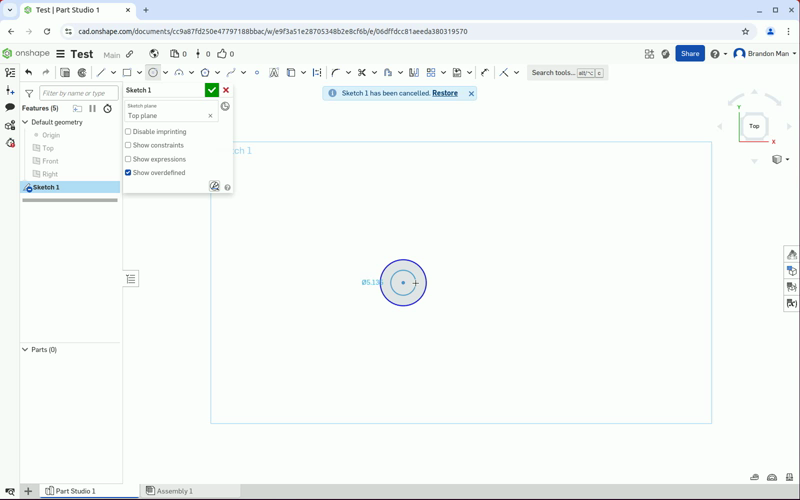
click(415, 282)
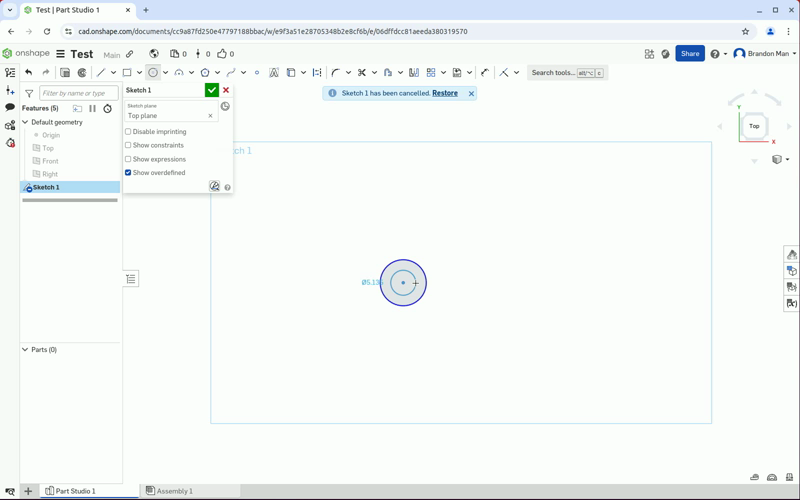
key(esc)
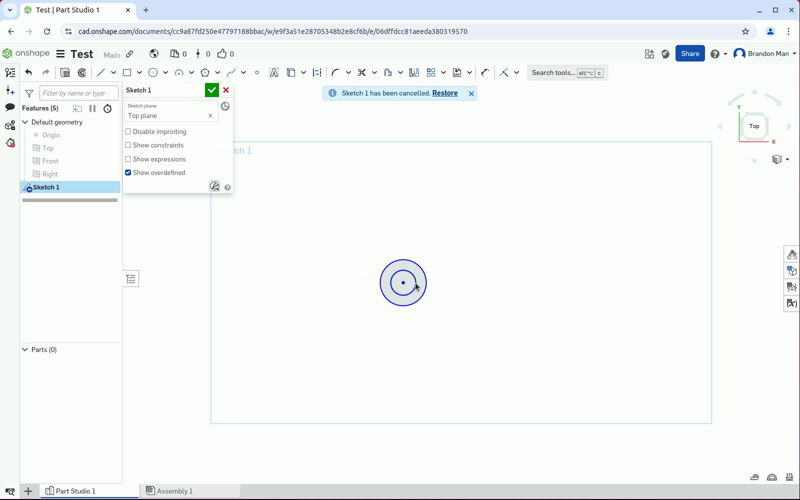
mouse_move(411, 265)
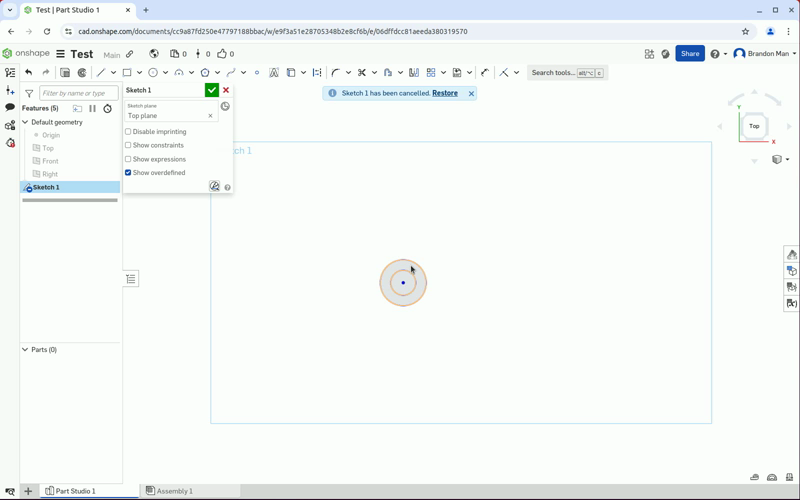
scroll(6)
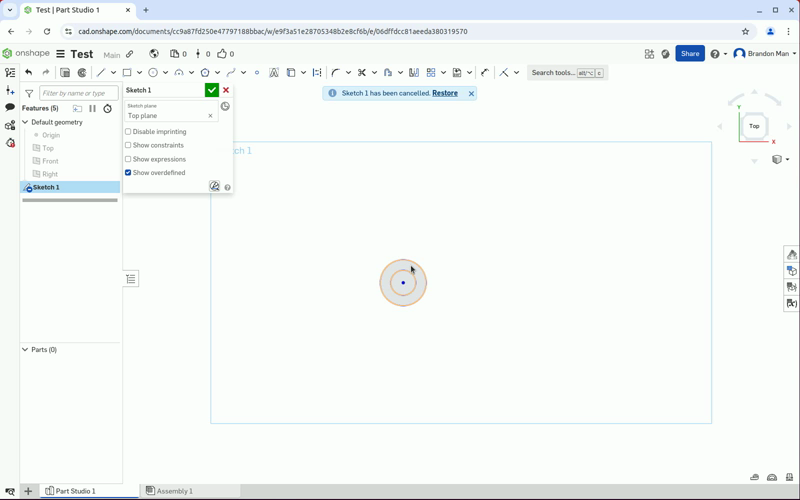
scroll(6)
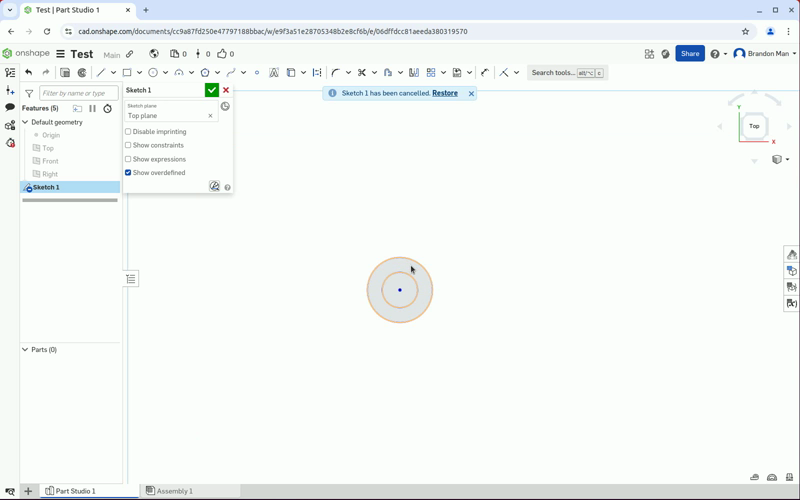
scroll(6)
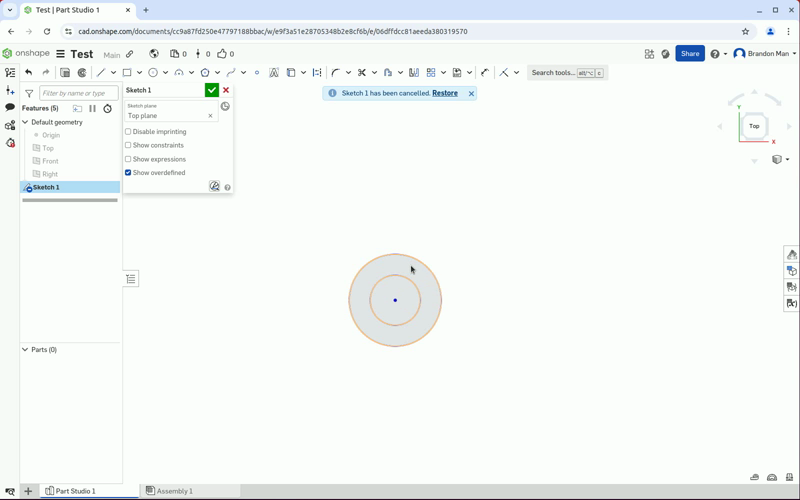
scroll(6)
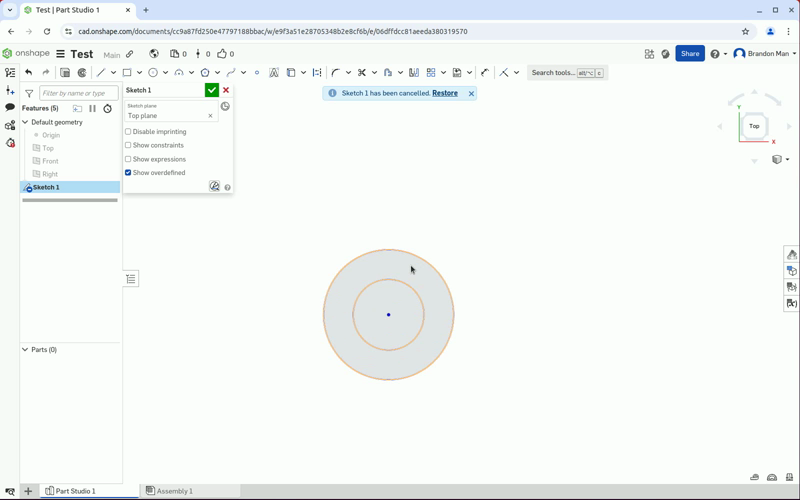
scroll(6)
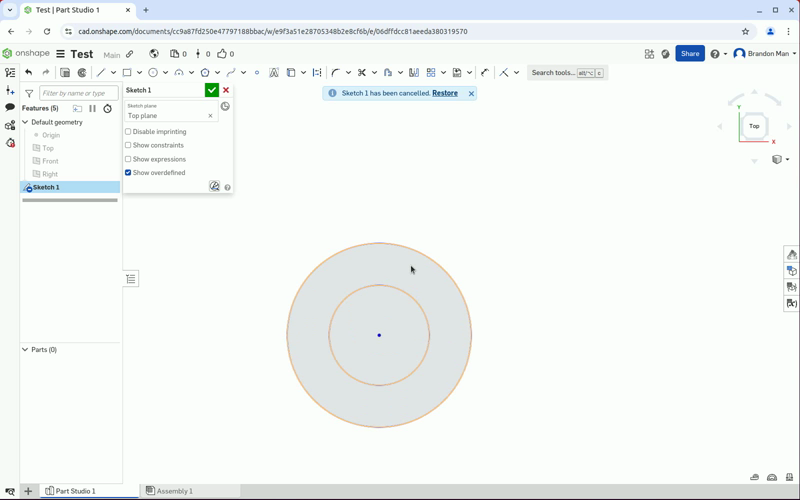
scroll(6)
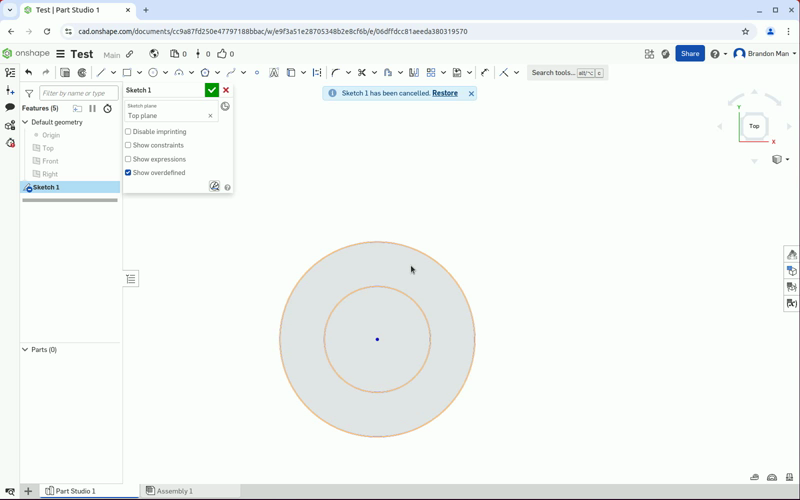
scroll(6)
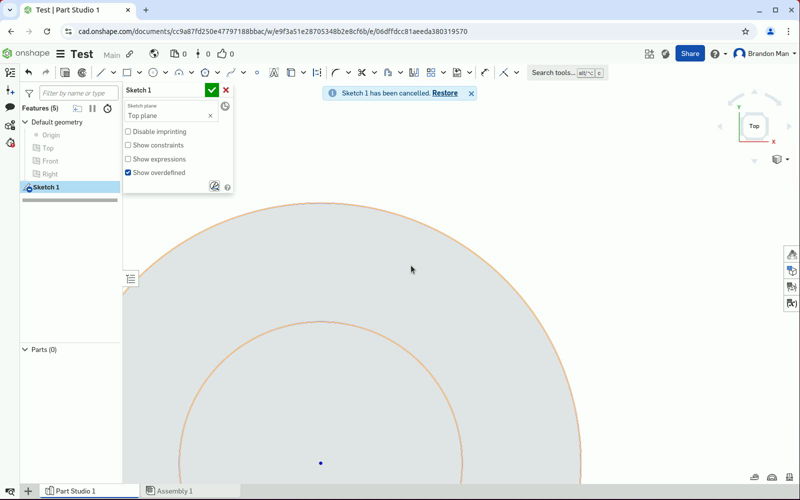
click(411, 265)
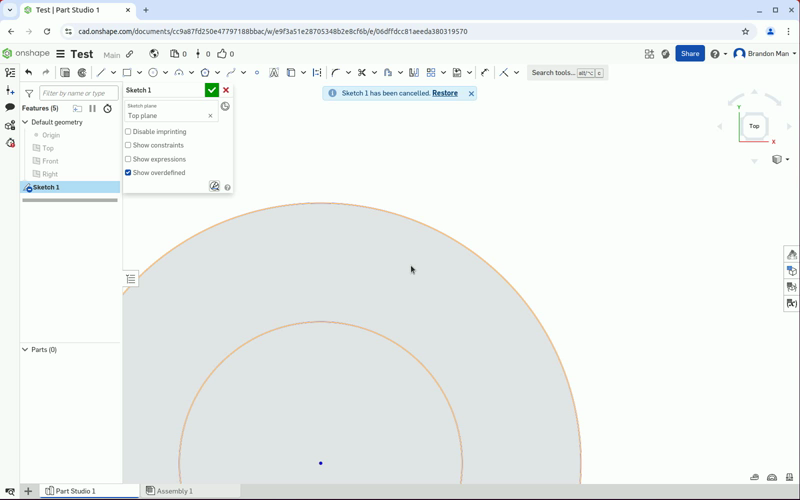
scroll(-6)
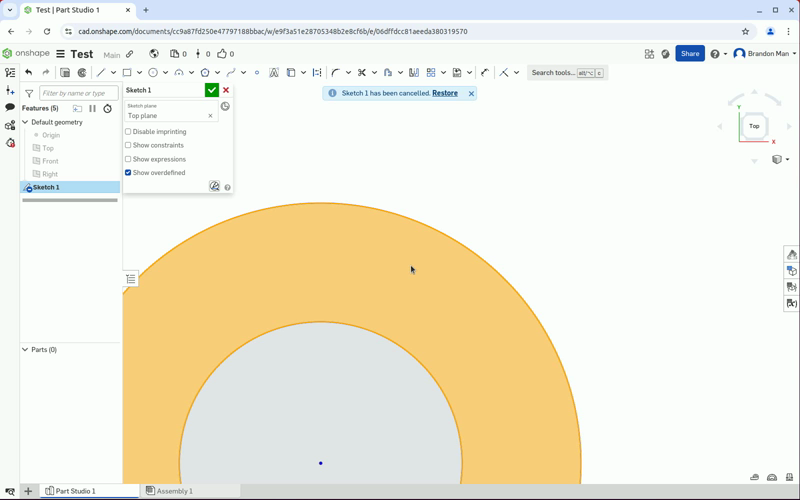
scroll(-6)
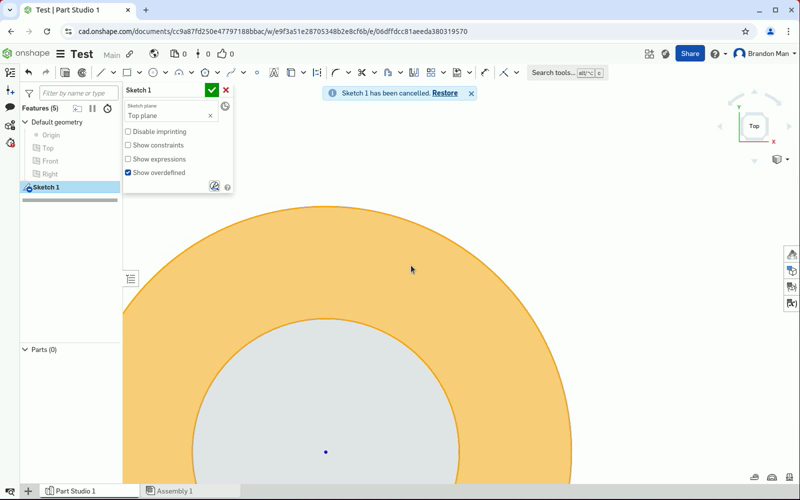
scroll(-6)
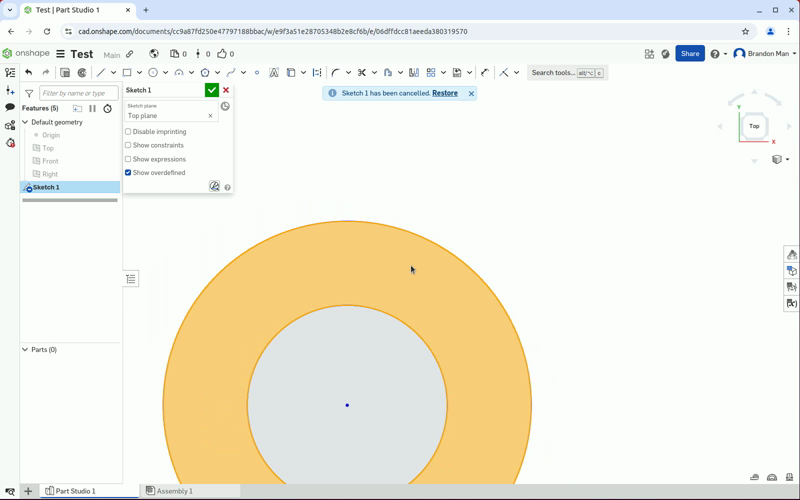
scroll(-6)
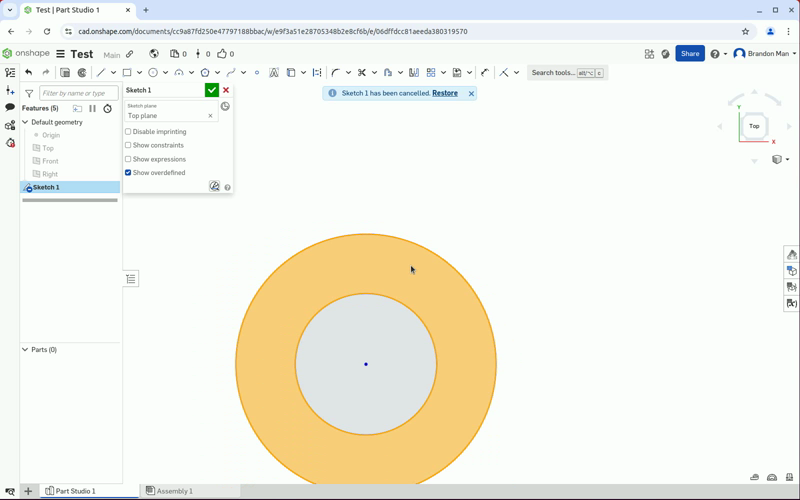
scroll(-6)
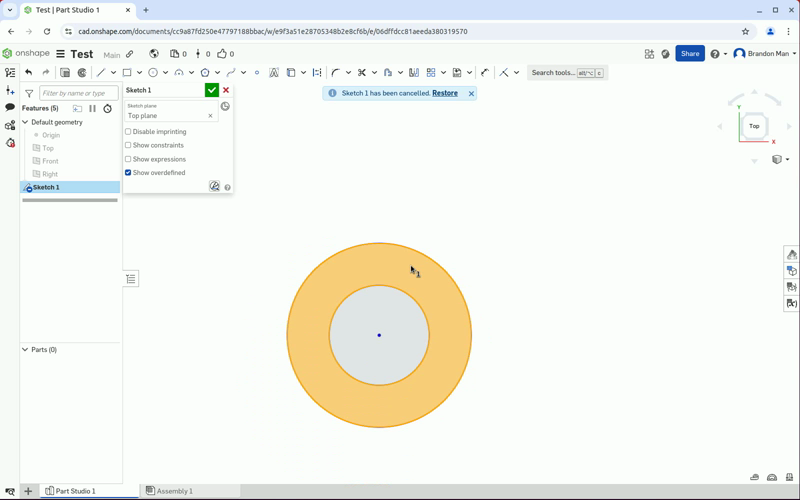
scroll(-6)
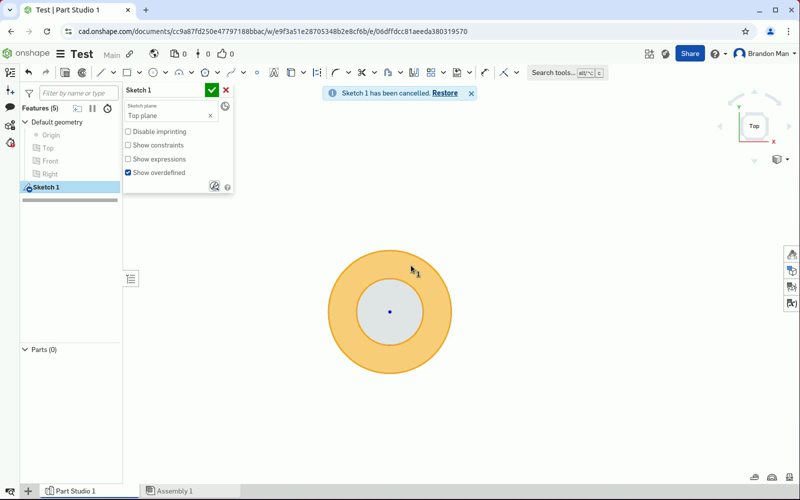
scroll(-6)
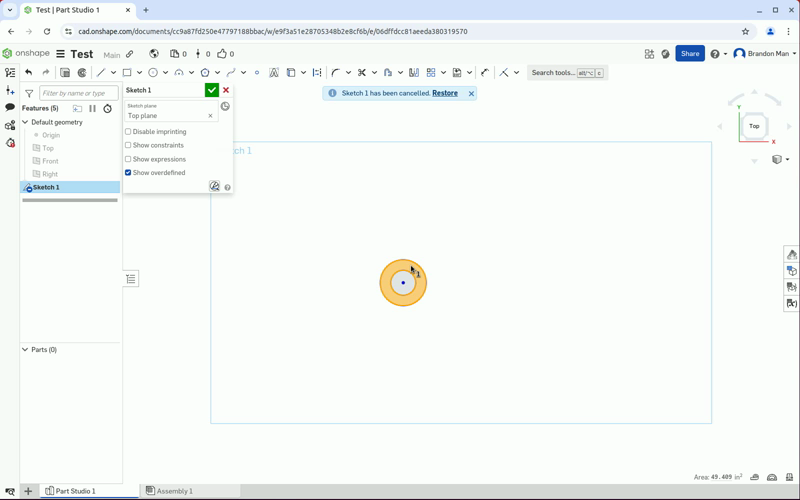
mouse_move(73, 352)
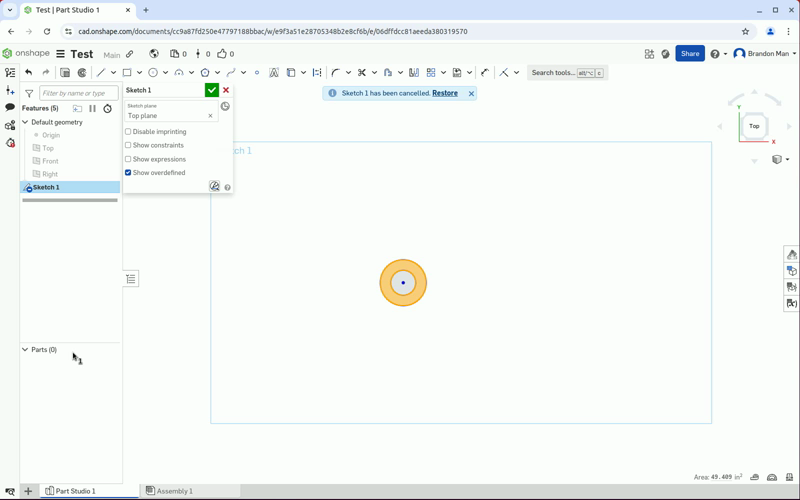
key(shift+y)
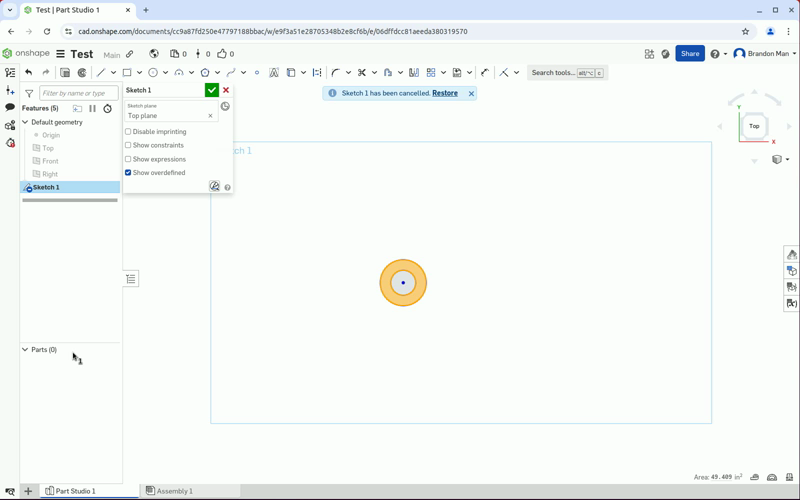
key(shift+e)
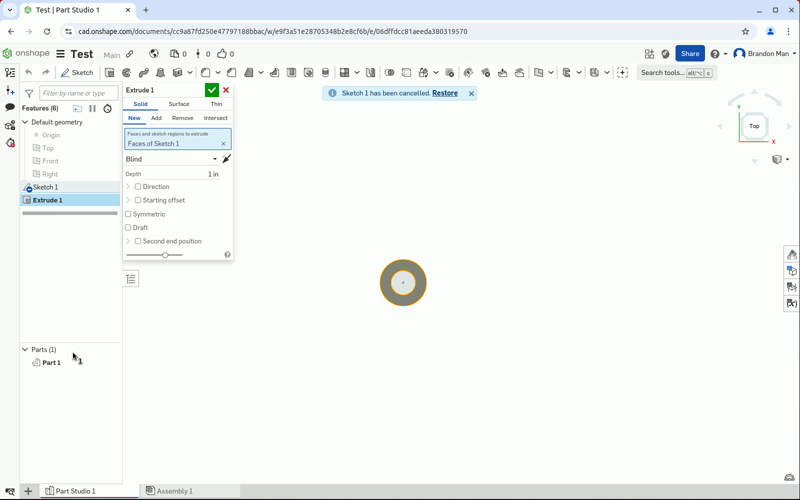
mouse_move(143, 106)
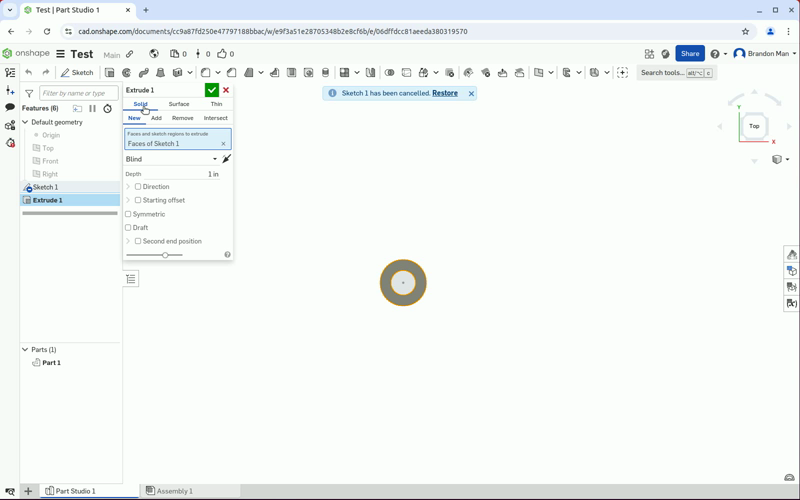
click(143, 106)
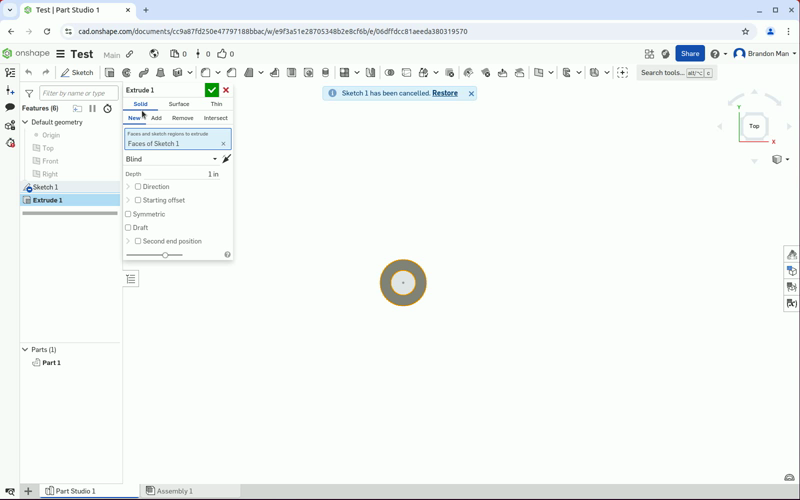
mouse_move(137, 120)
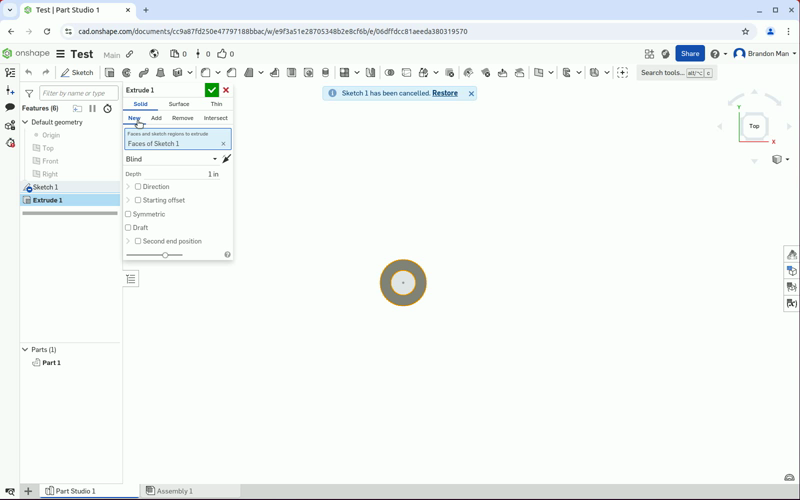
click(137, 120)
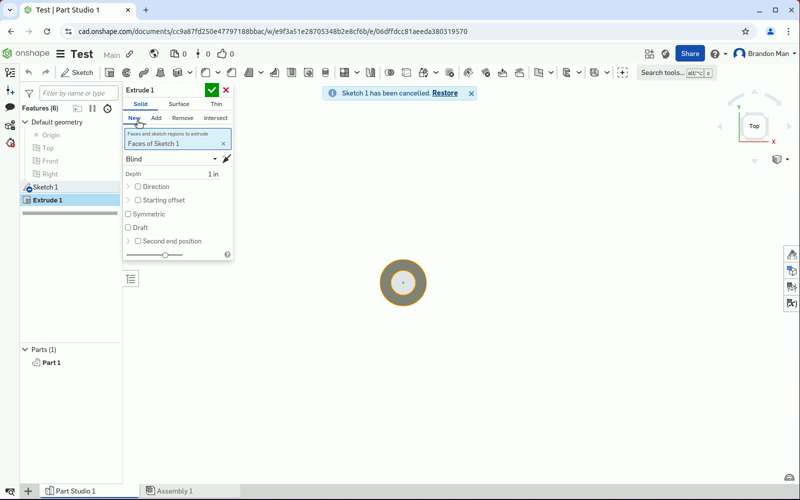
key(tab, 4)
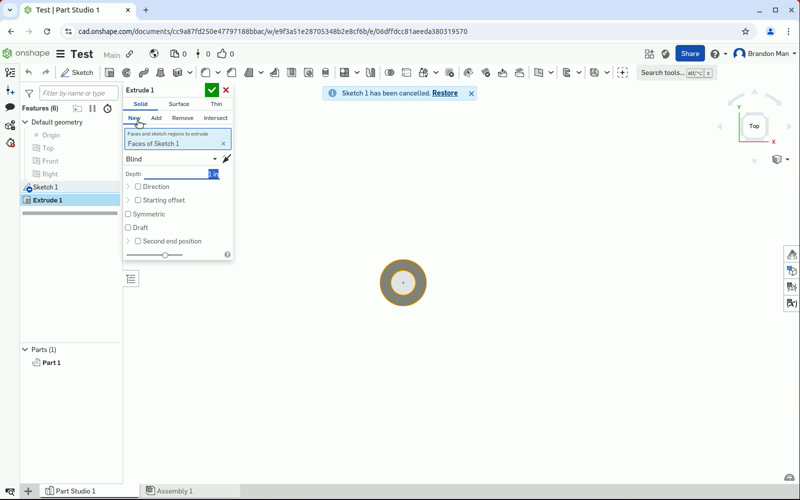
text(0.722)
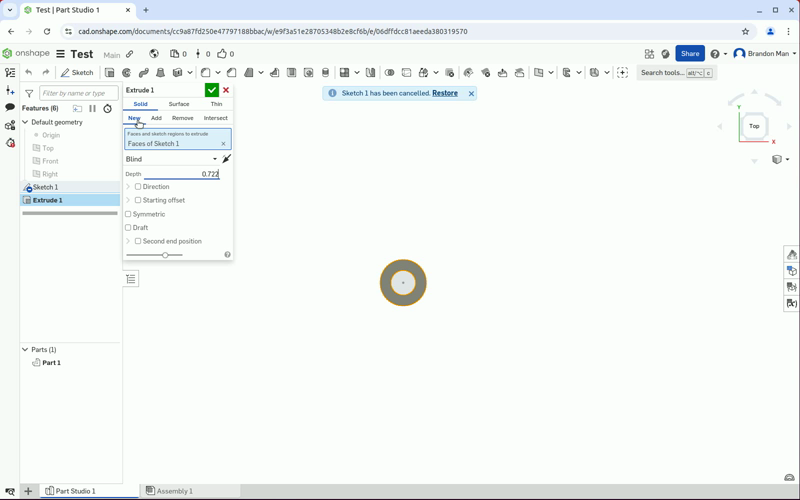
key(enter)
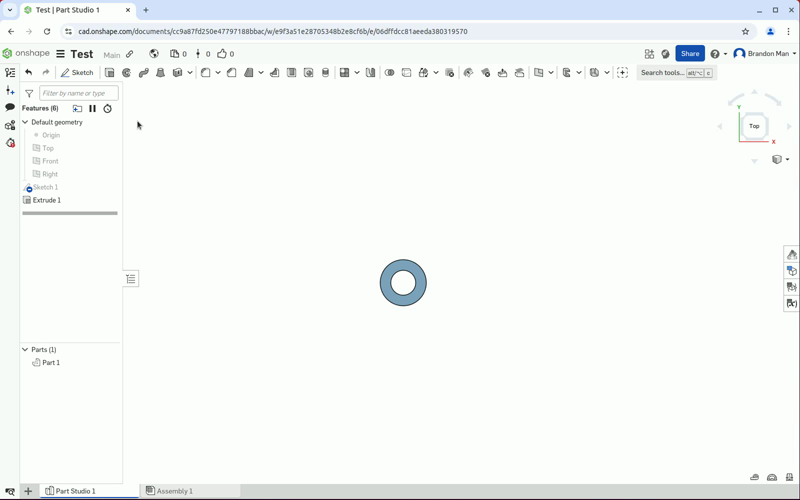
key(shift+h)
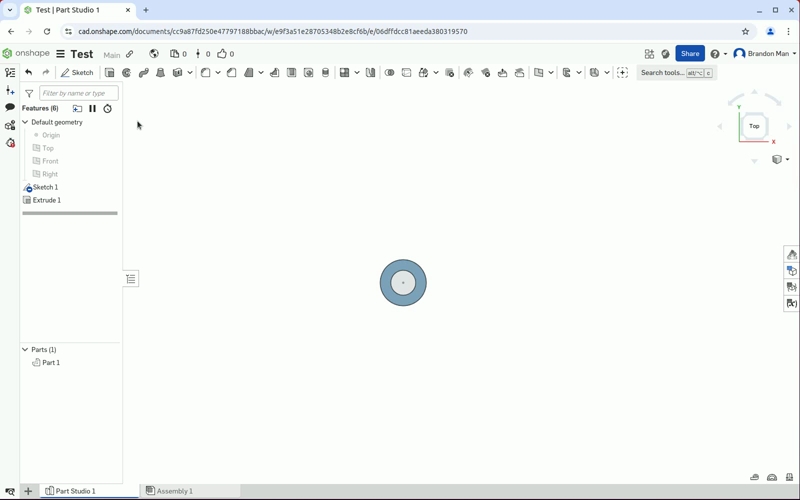
key(shift+h)
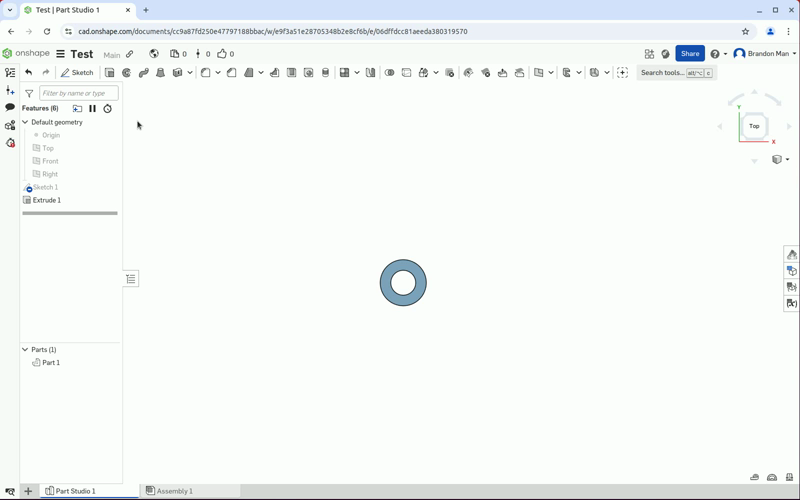
mouse_move(73, 189)
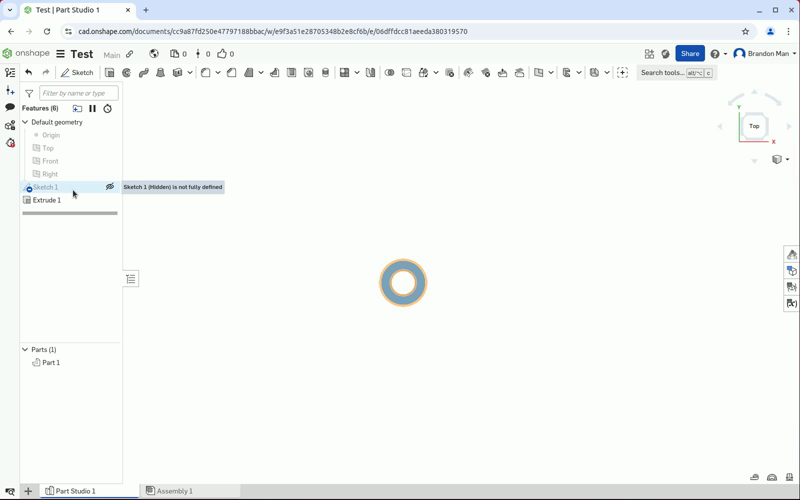
click(73, 189)
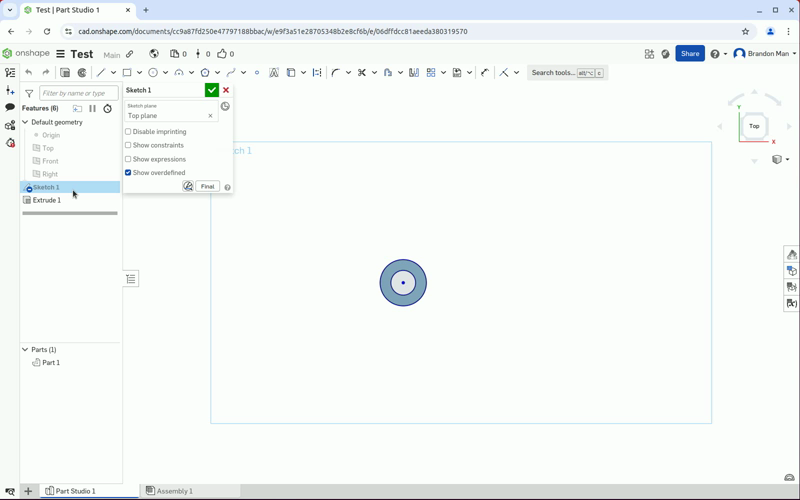
mouse_move(229, 92)
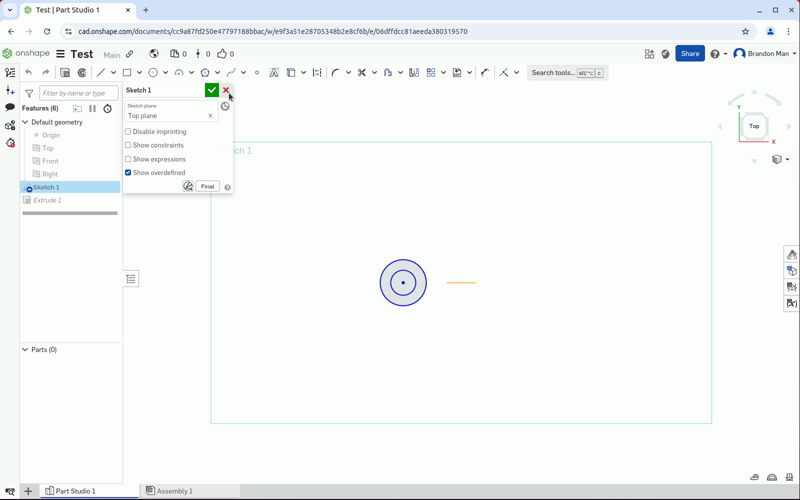
click(229, 92)
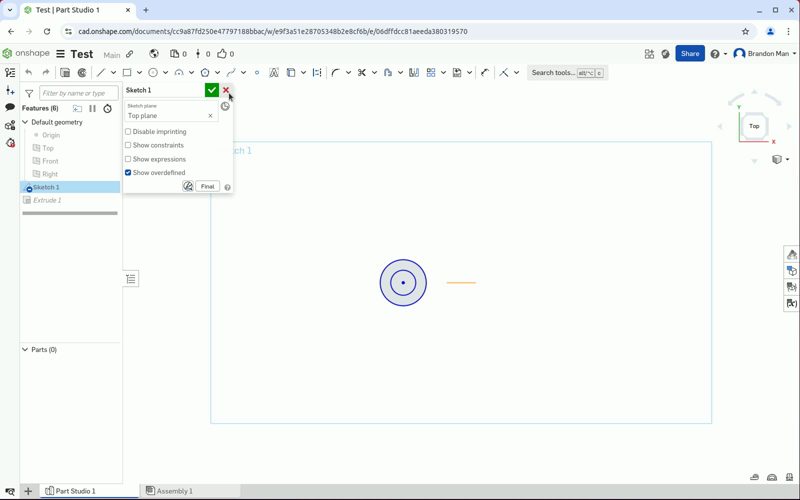
key(shift+s)
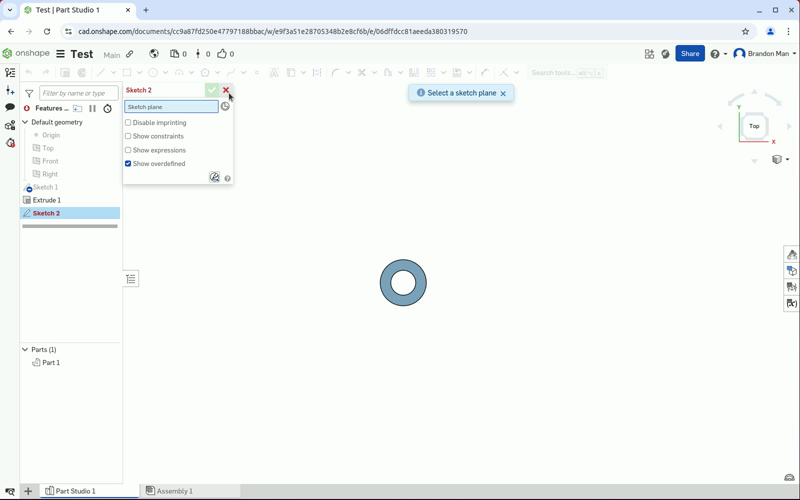
mouse_move(73, 150)
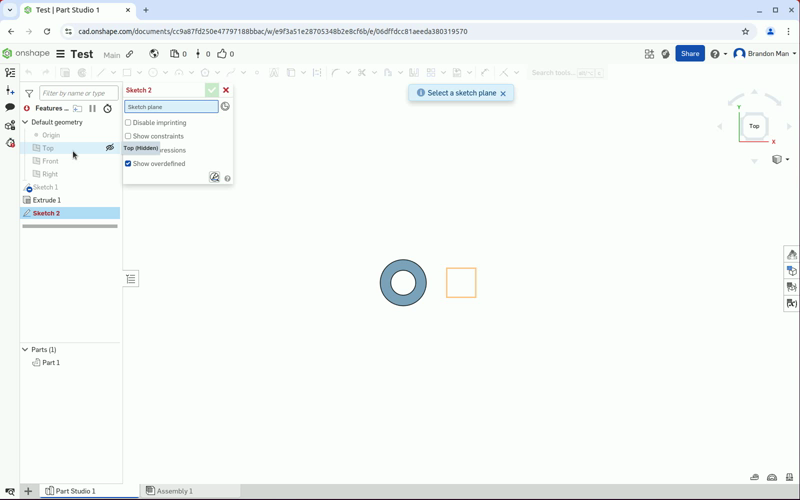
click(73, 150)
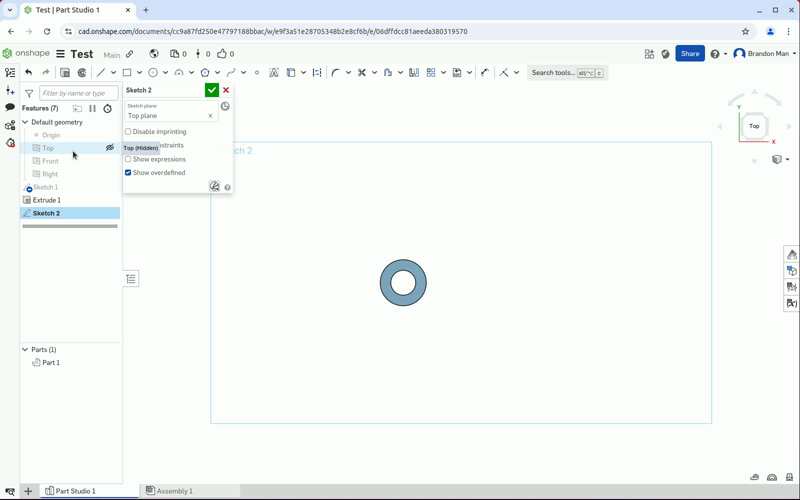
mouse_move(73, 352)
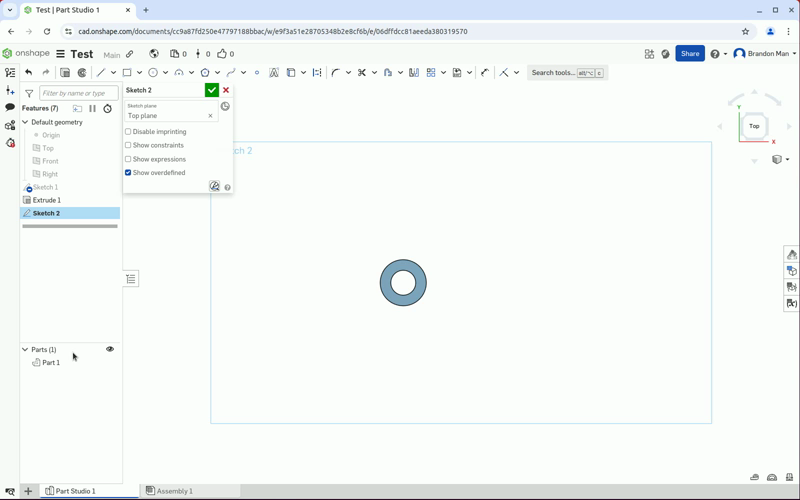
key(y)
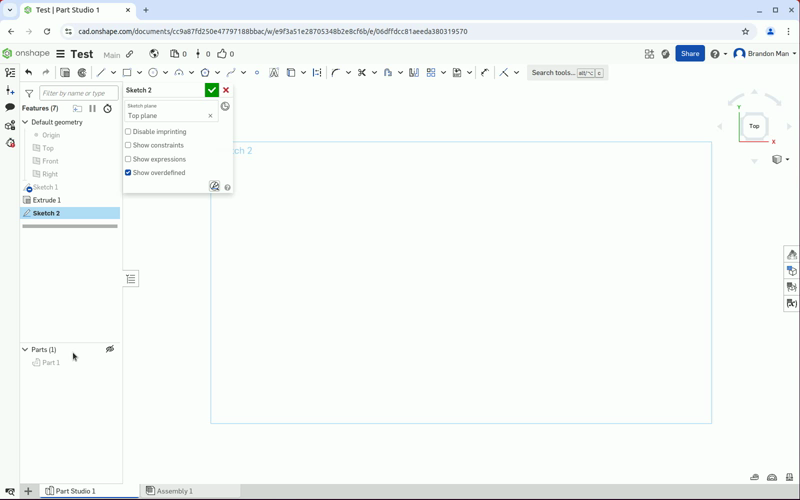
key(c)
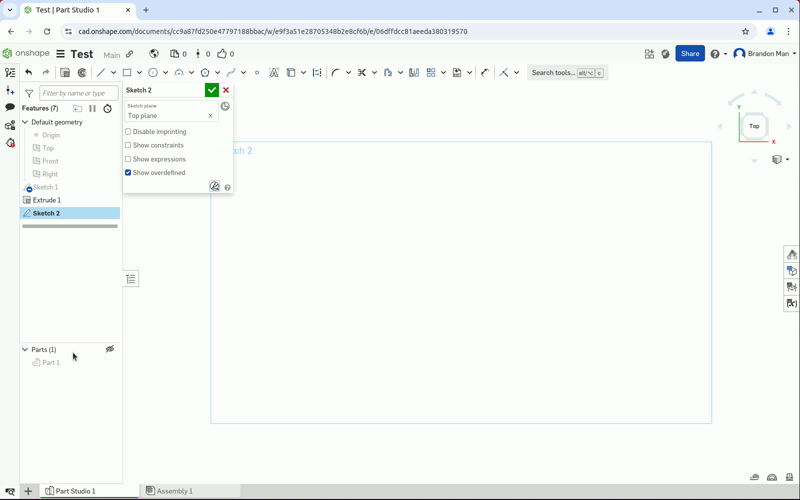
key_down(shift)
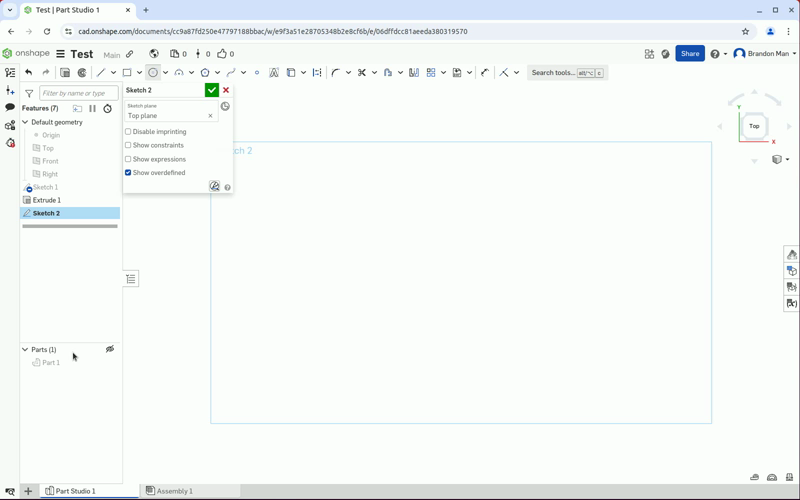
mouse_move(477, 282)
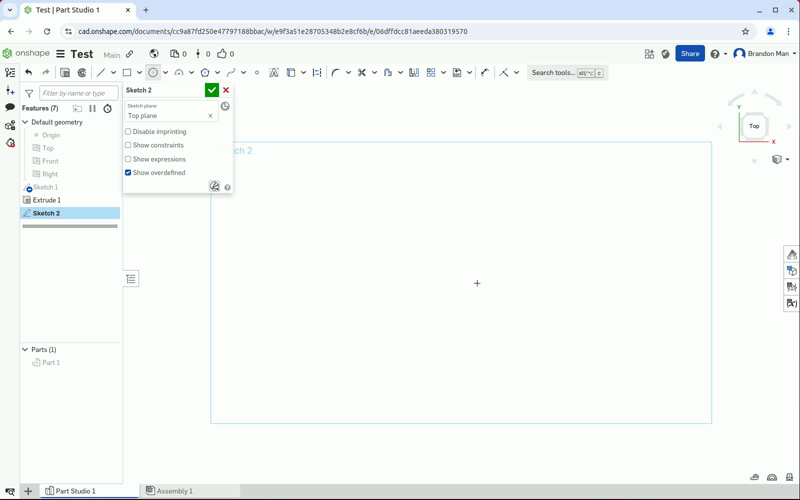
click(477, 282)
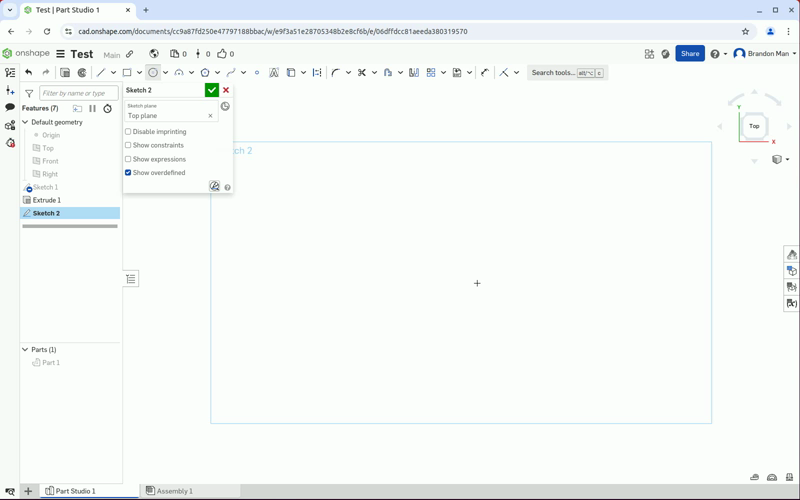
key_up(shift)
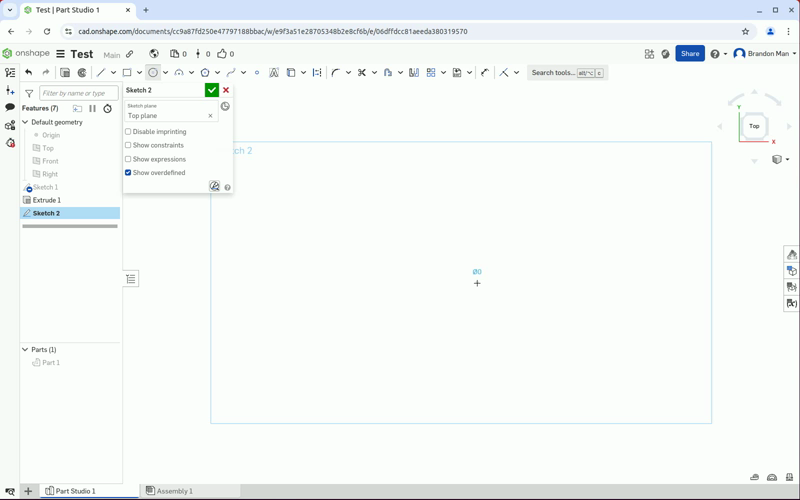
mouse_move(500, 282)
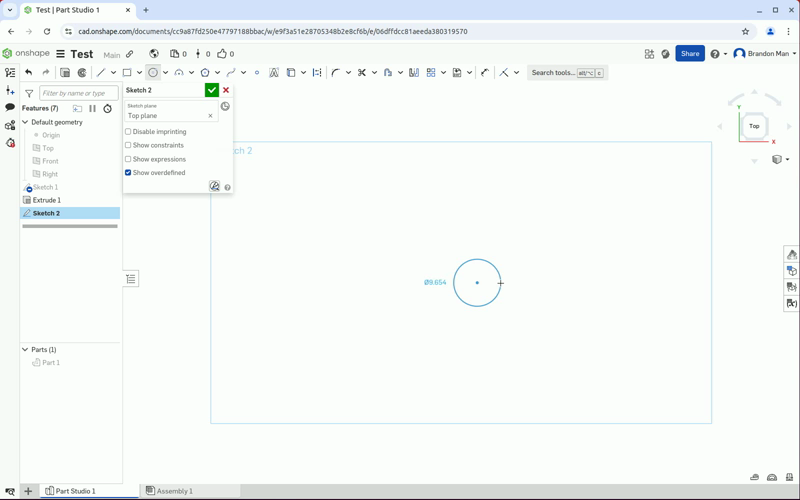
click(500, 282)
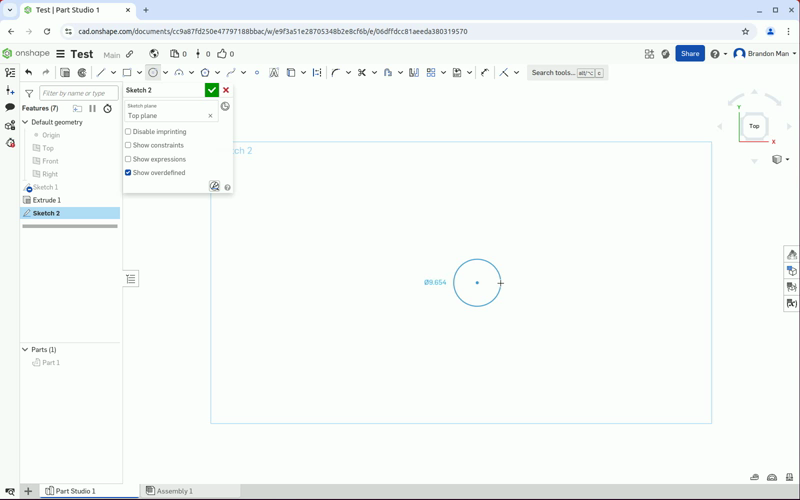
key(esc)
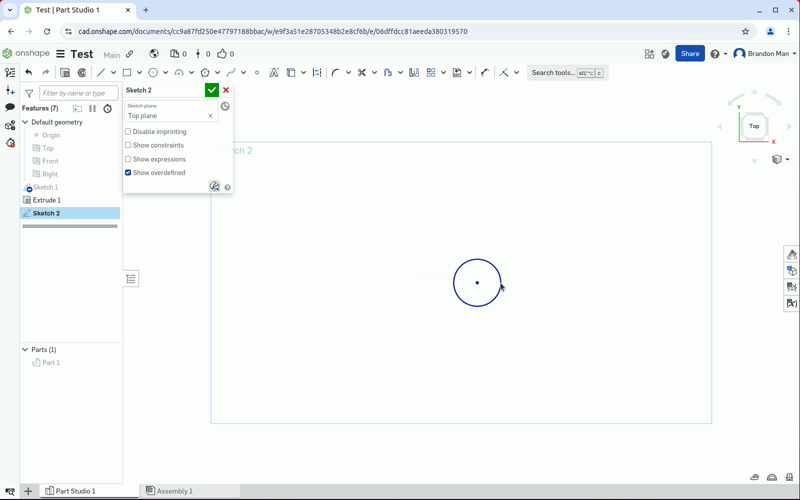
key(c)
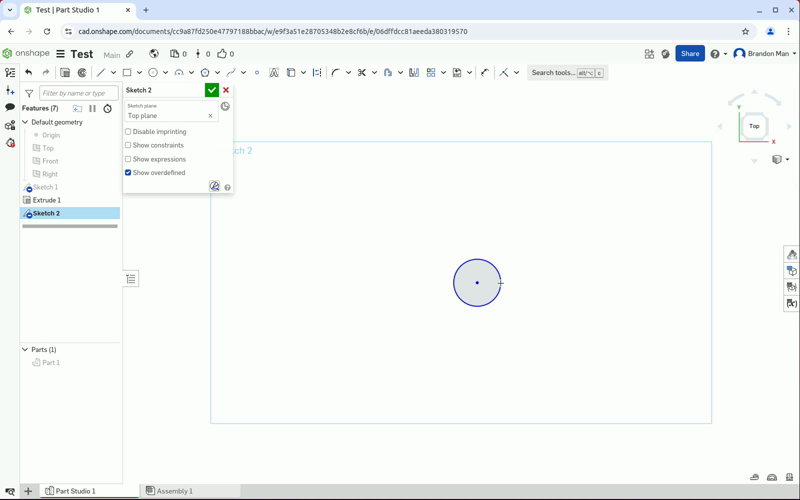
key_down(shift)
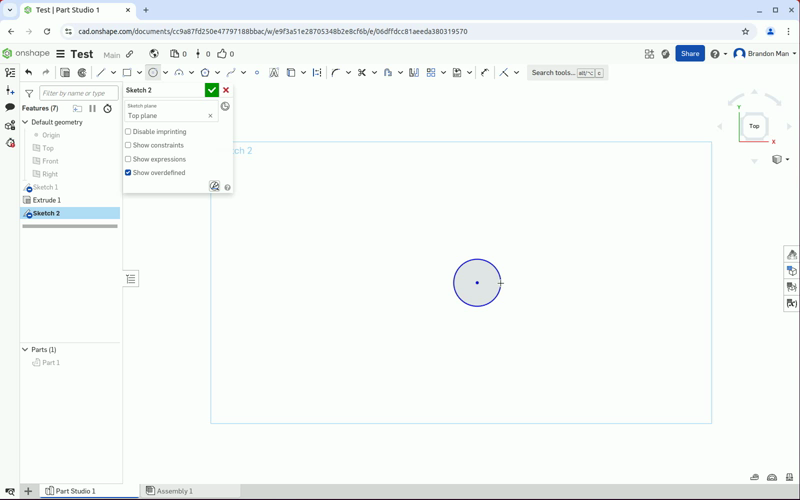
mouse_move(477, 282)
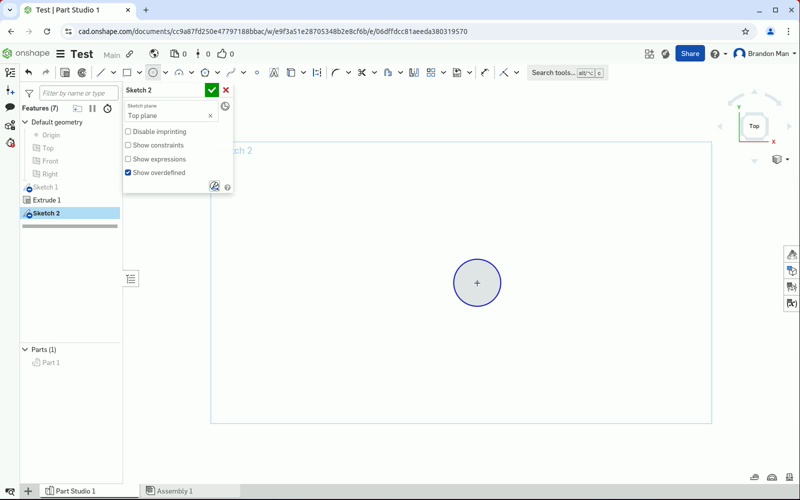
click(477, 282)
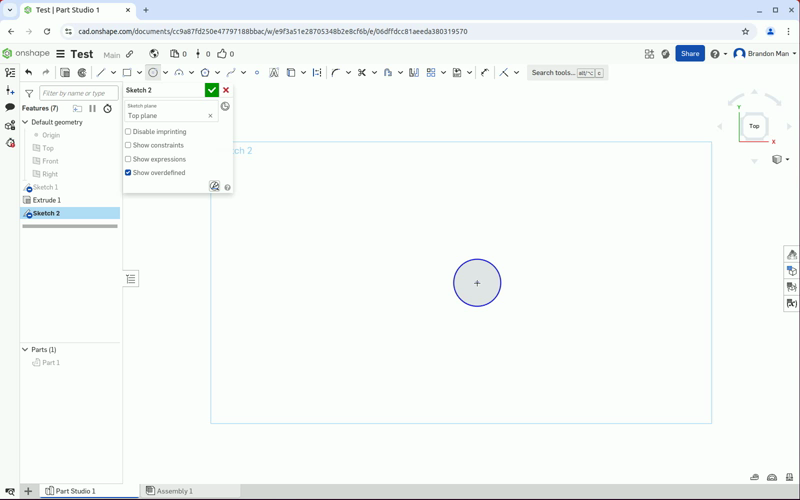
key_up(shift)
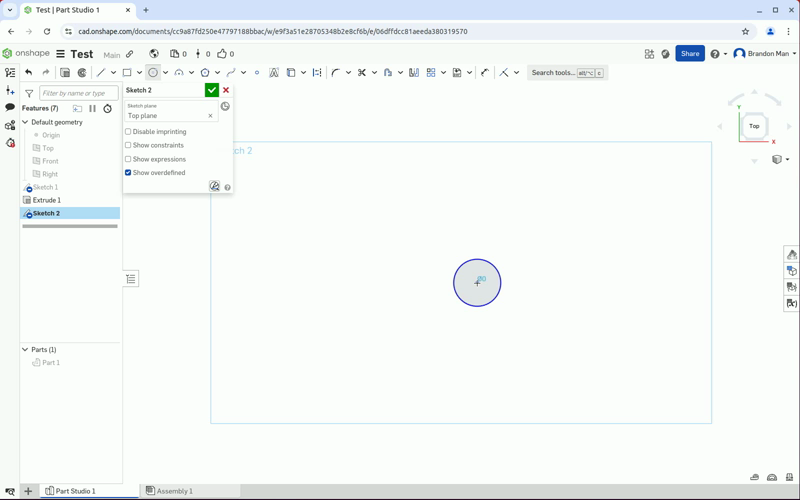
mouse_move(492, 282)
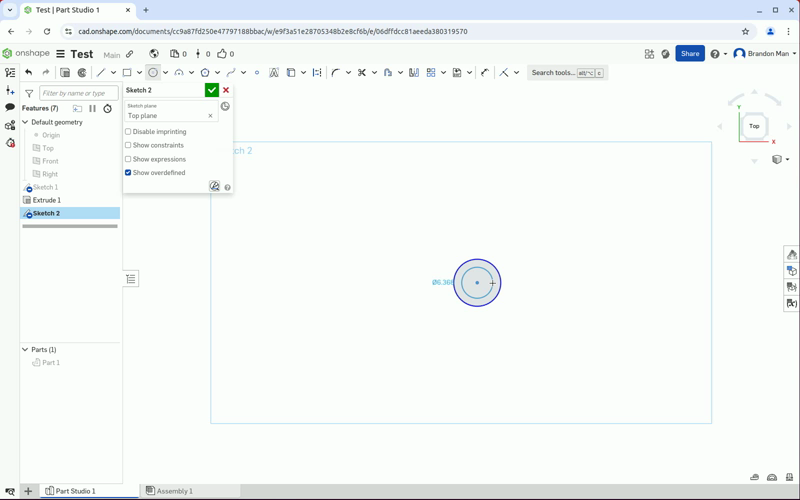
click(492, 282)
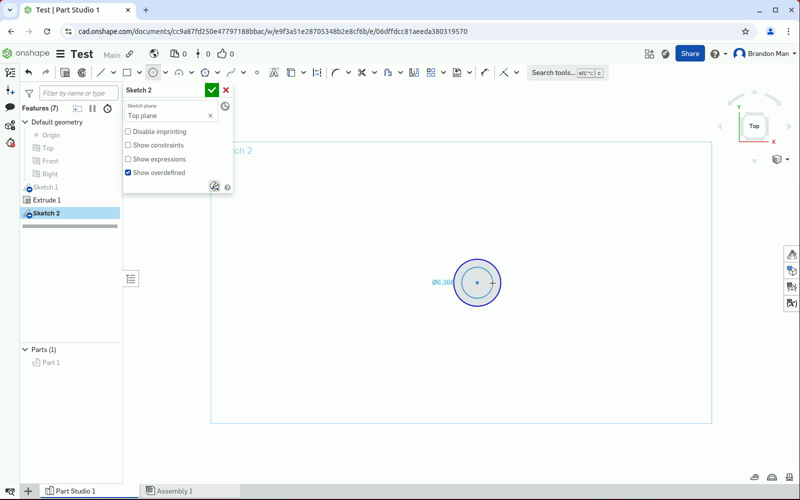
key(esc)
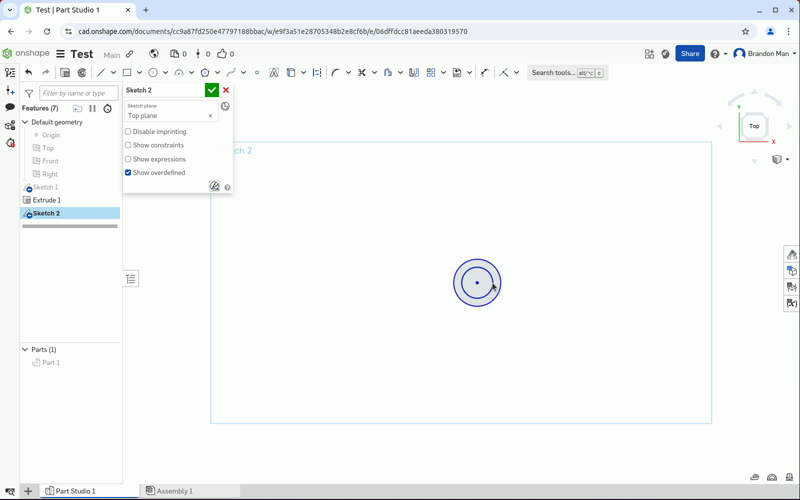
mouse_move(473, 302)
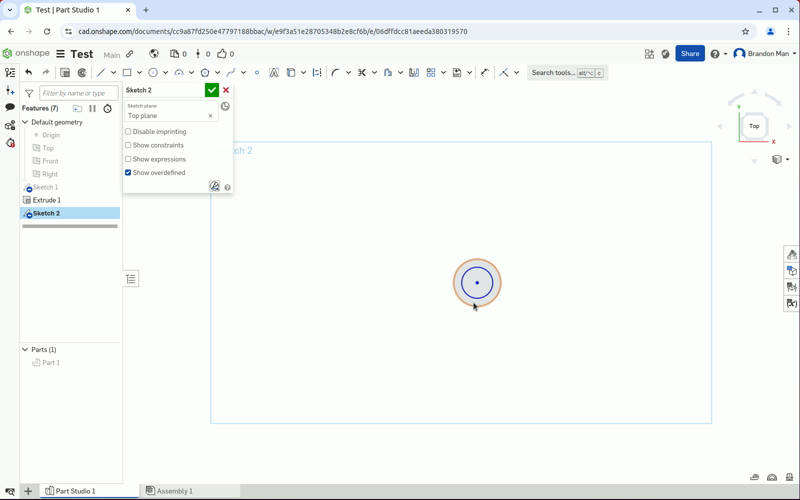
scroll(6)
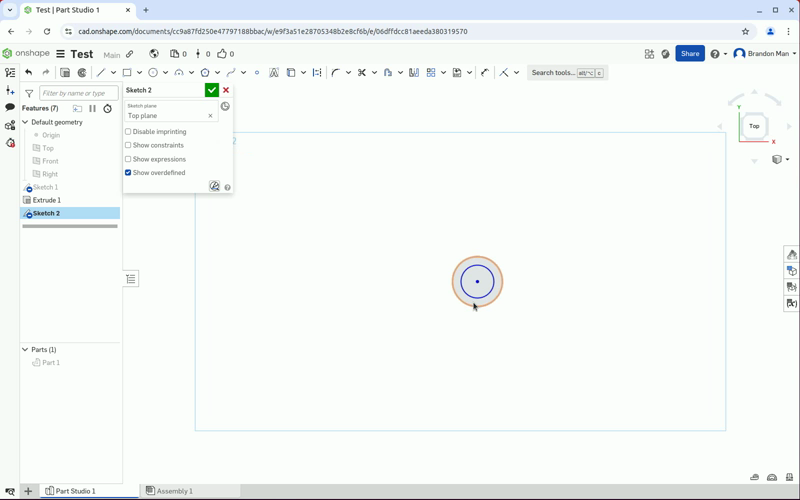
scroll(6)
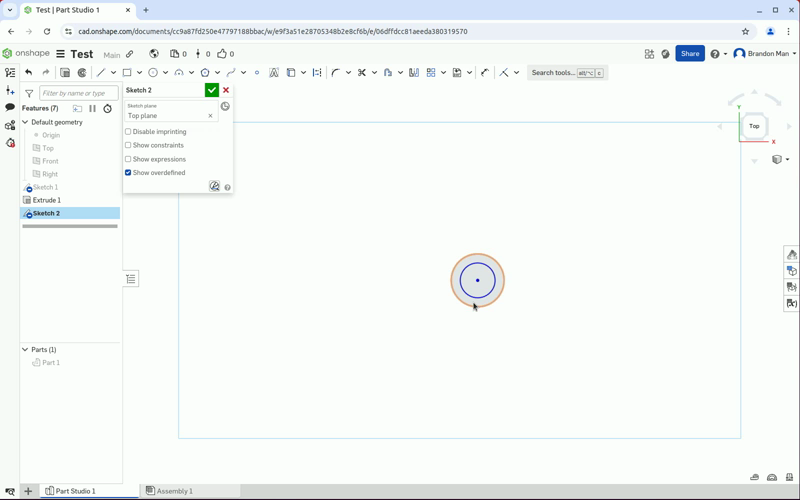
scroll(6)
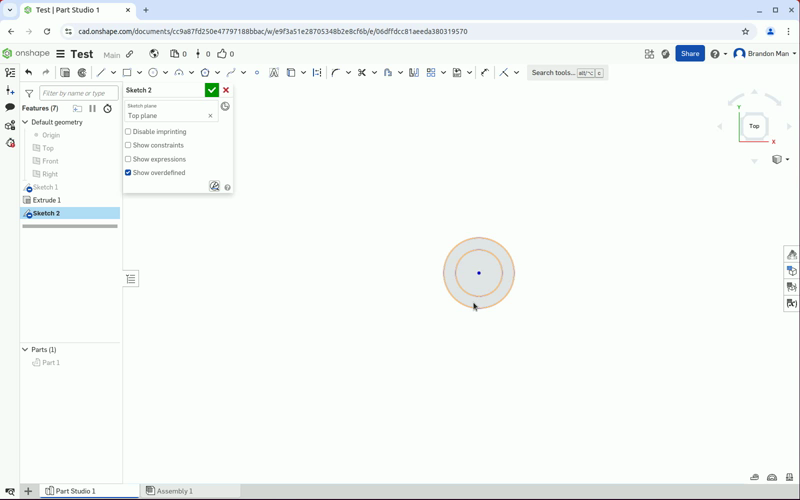
scroll(6)
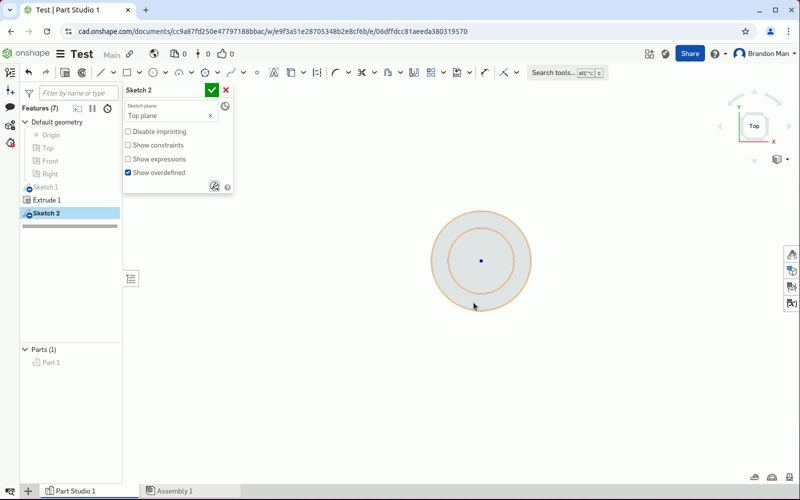
scroll(6)
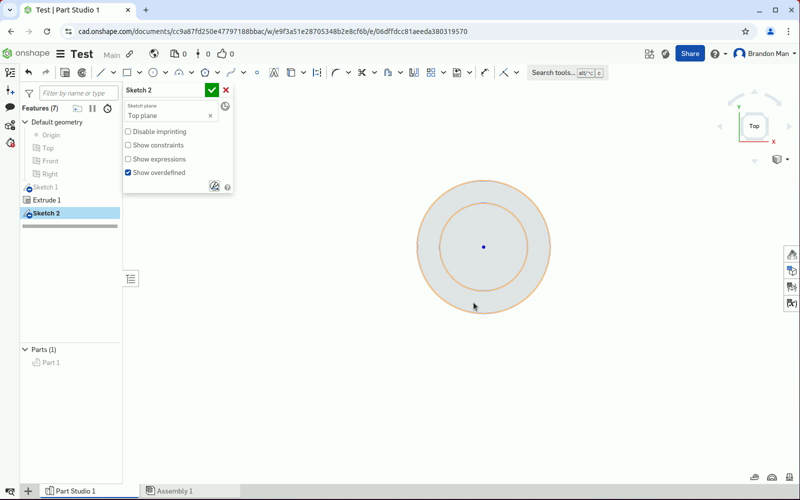
scroll(6)
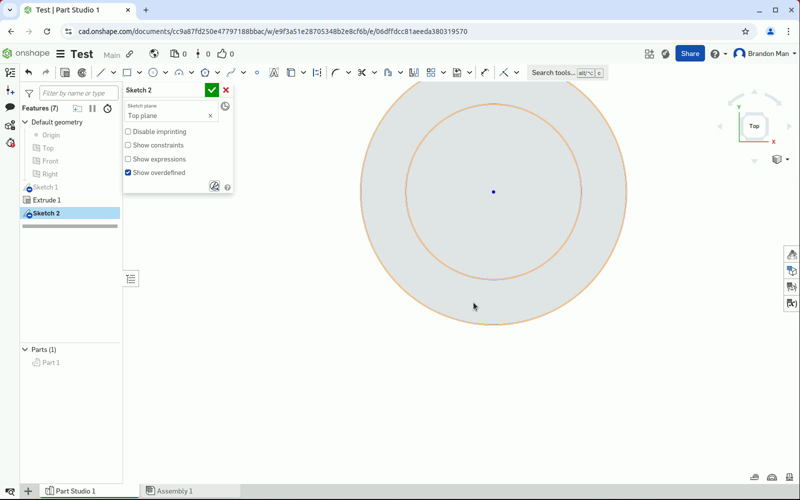
scroll(6)
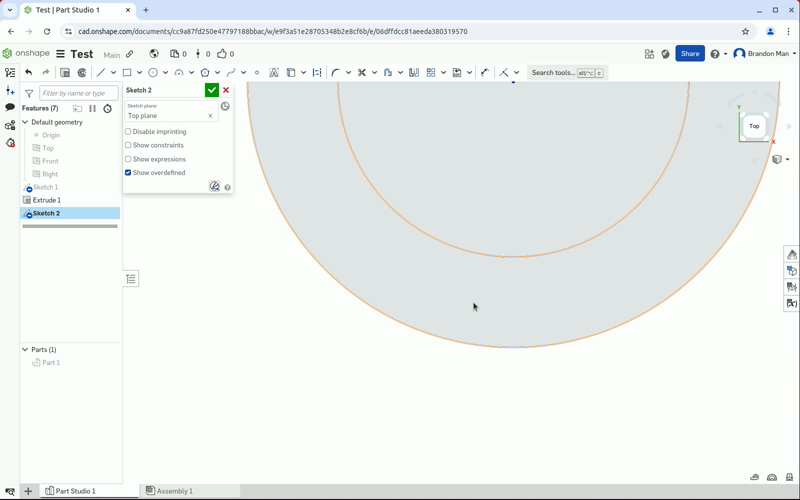
click(473, 302)
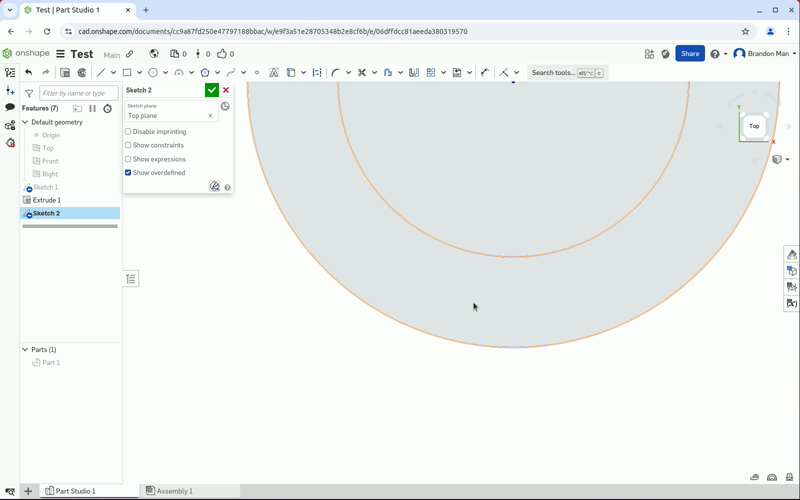
scroll(-6)
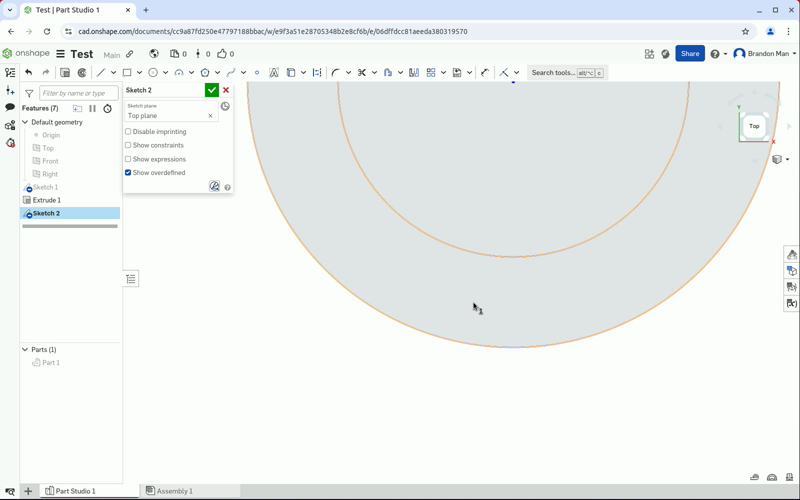
scroll(-6)
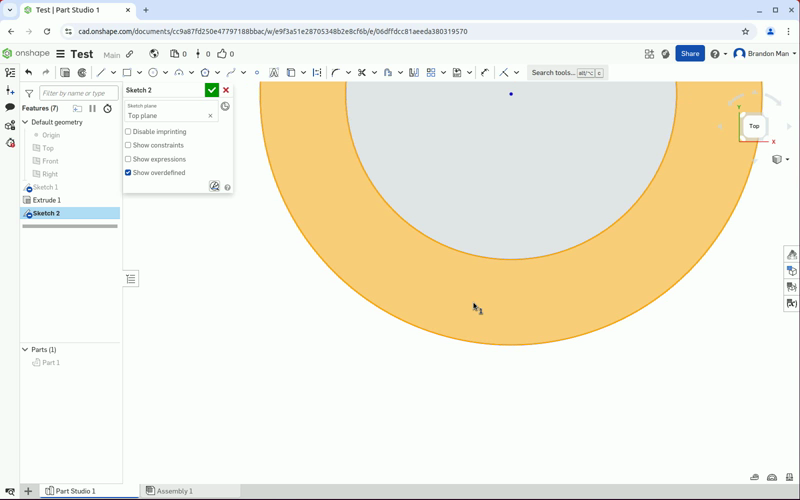
scroll(-6)
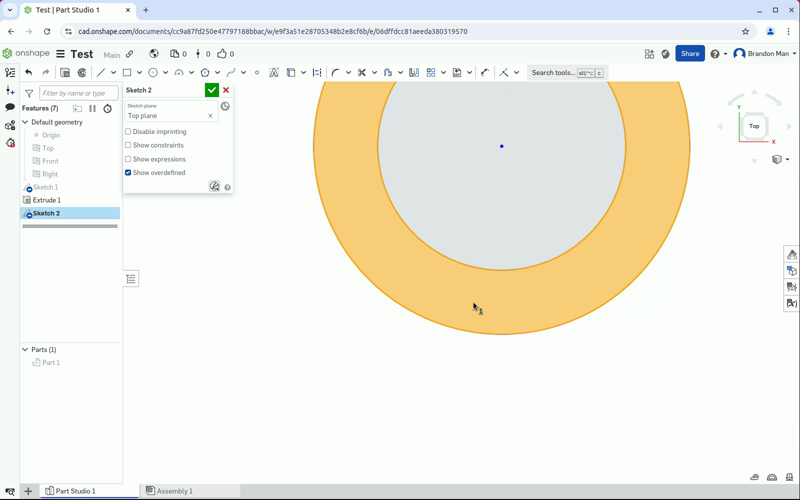
scroll(-6)
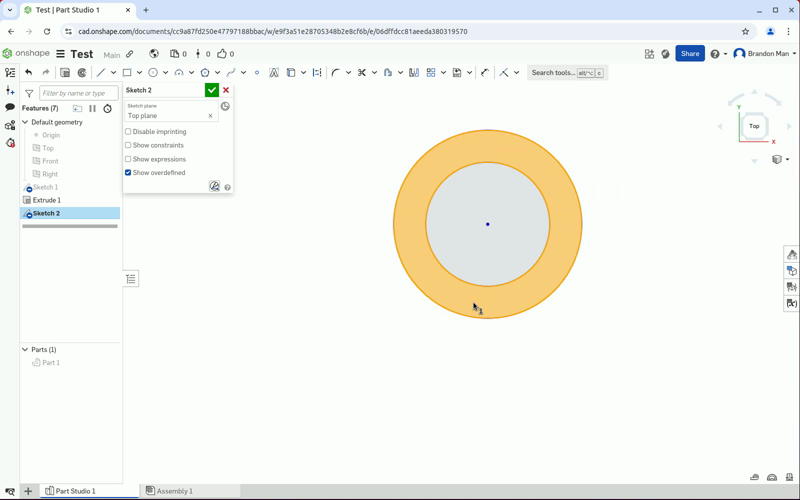
scroll(-6)
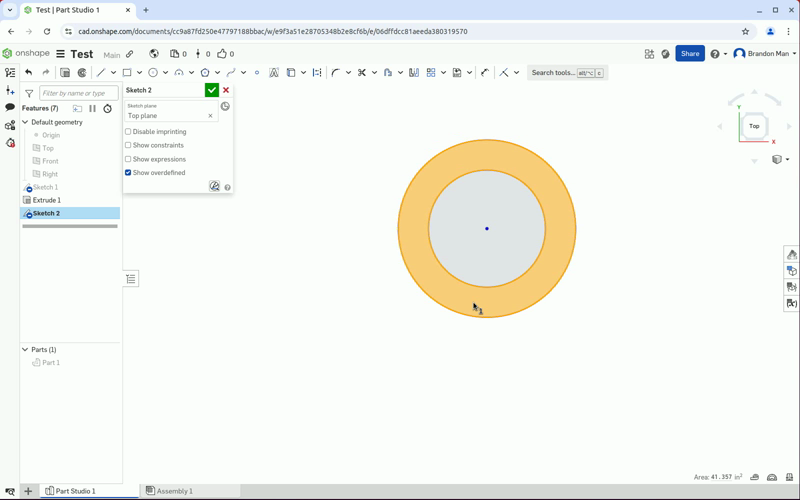
scroll(-6)
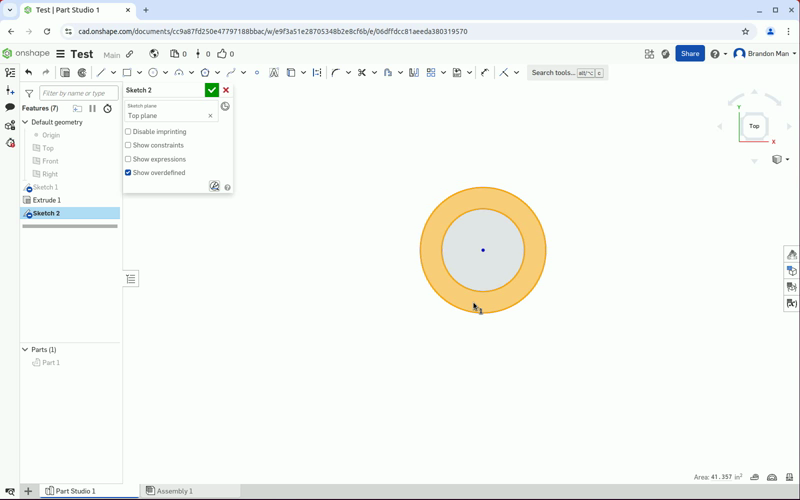
scroll(-6)
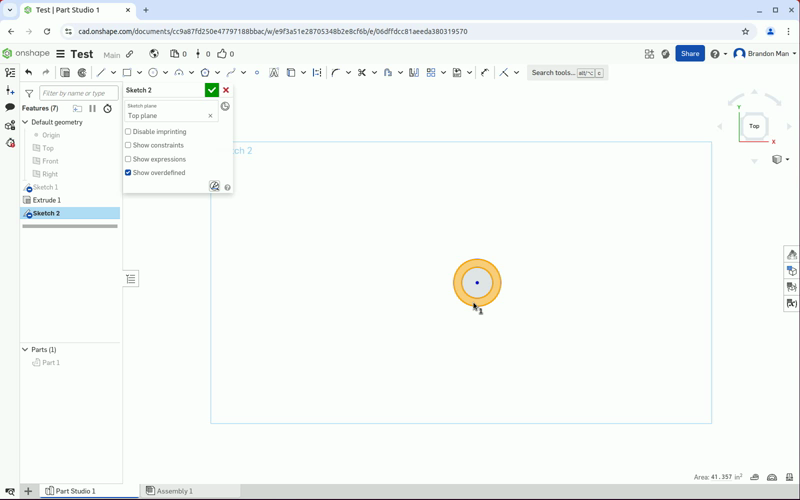
mouse_move(73, 352)
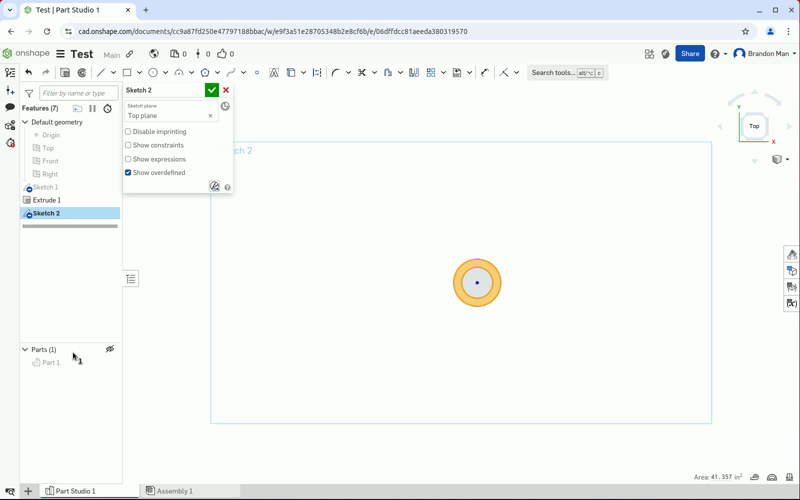
key(shift+y)
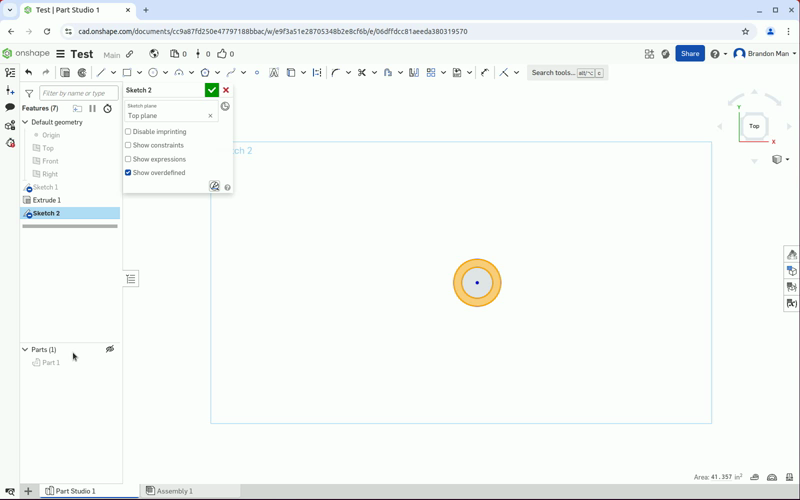
key(shift+e)
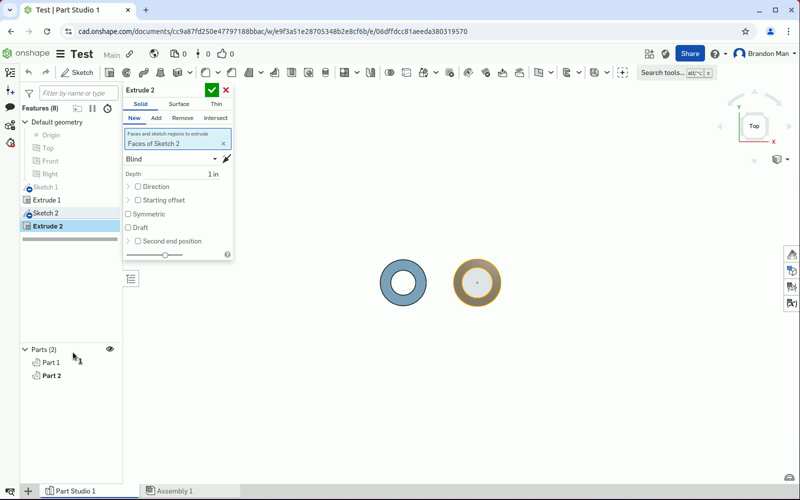
mouse_move(143, 106)
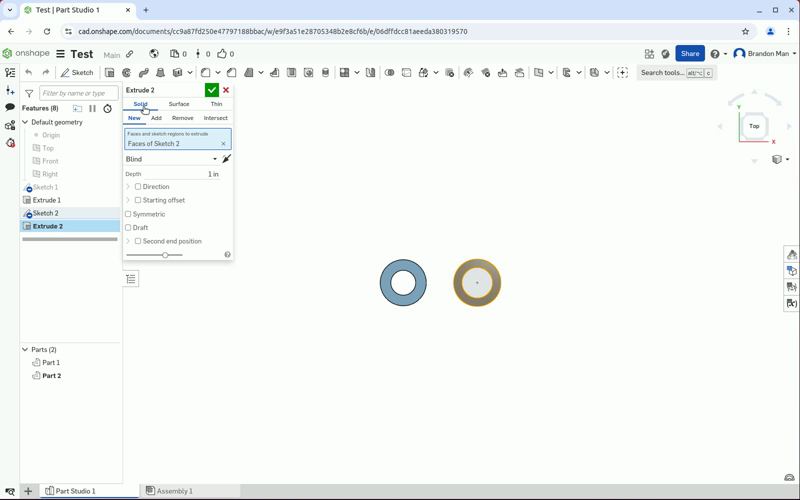
click(143, 106)
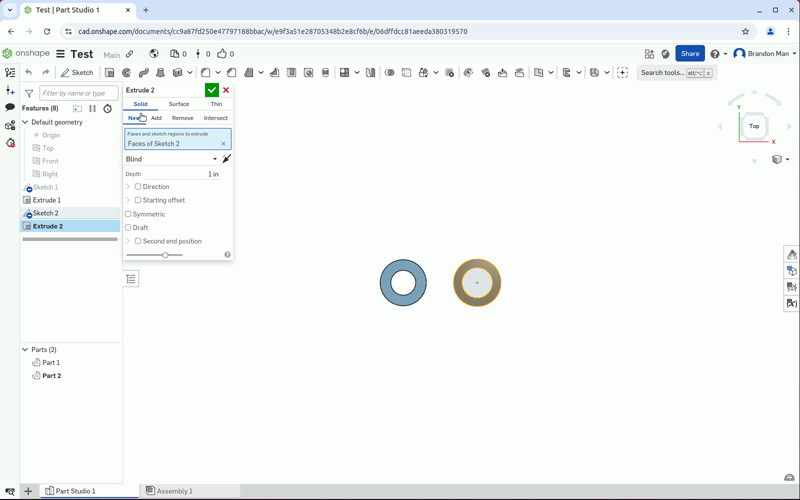
mouse_move(137, 120)
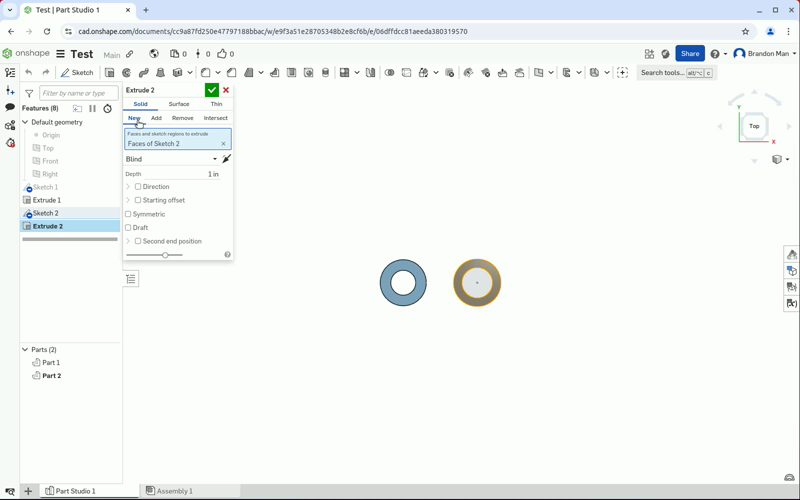
click(137, 120)
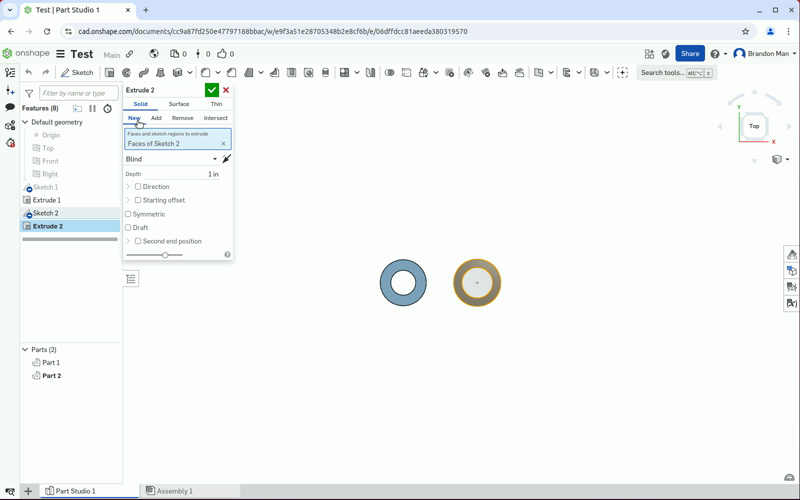
key(tab, 4)
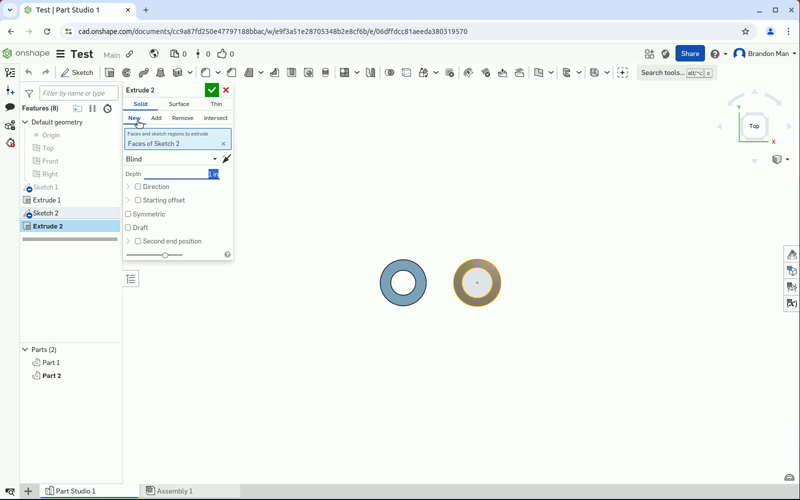
text(0.722)
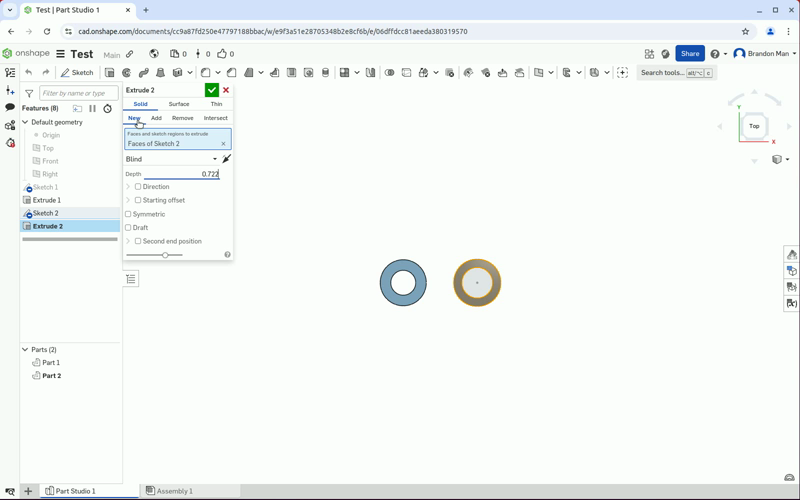
key(enter)
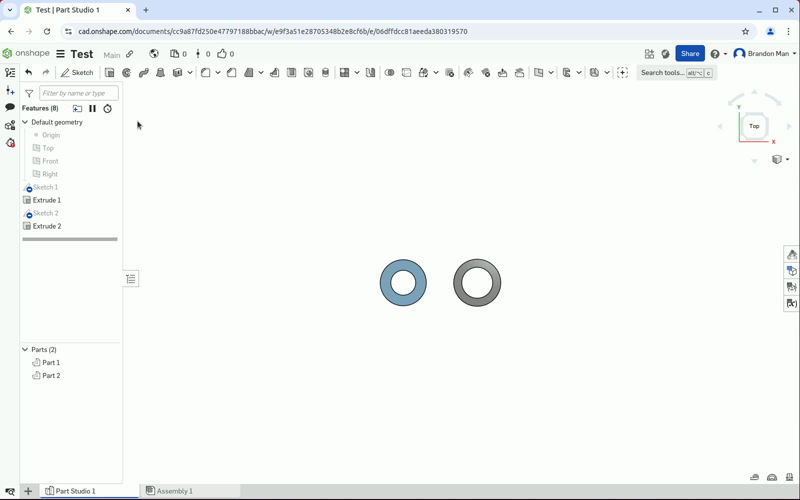
key(shift+h)
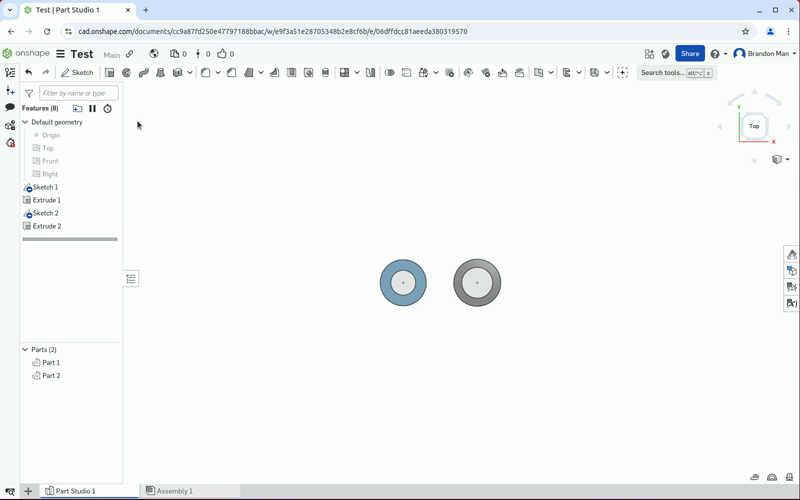
key(shift+h)
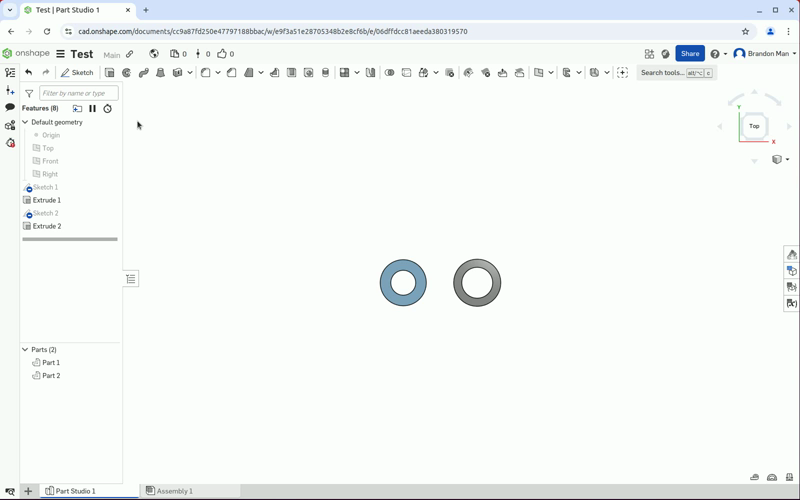
mouse_move(73, 189)
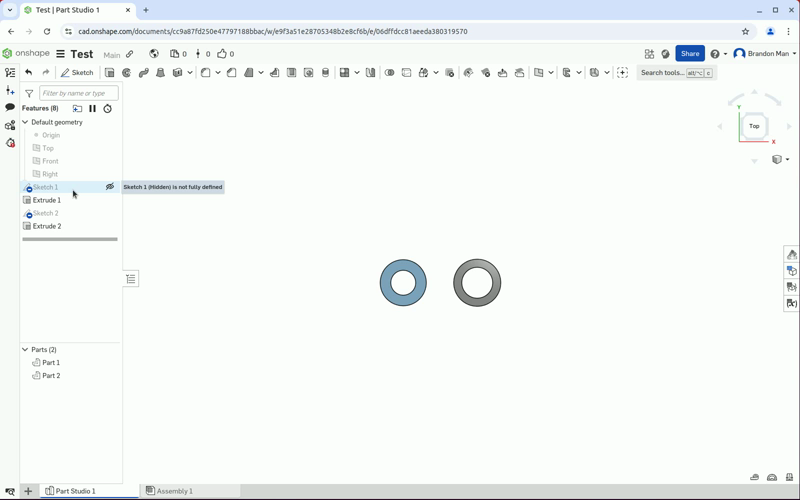
click(73, 189)
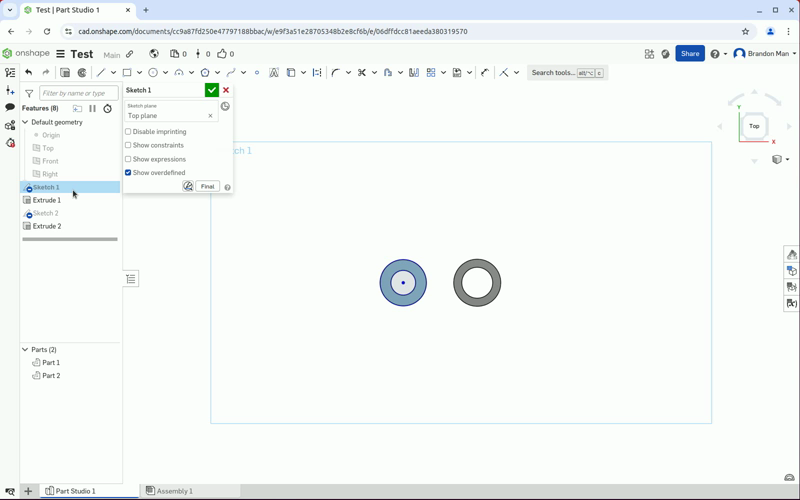
mouse_move(229, 92)
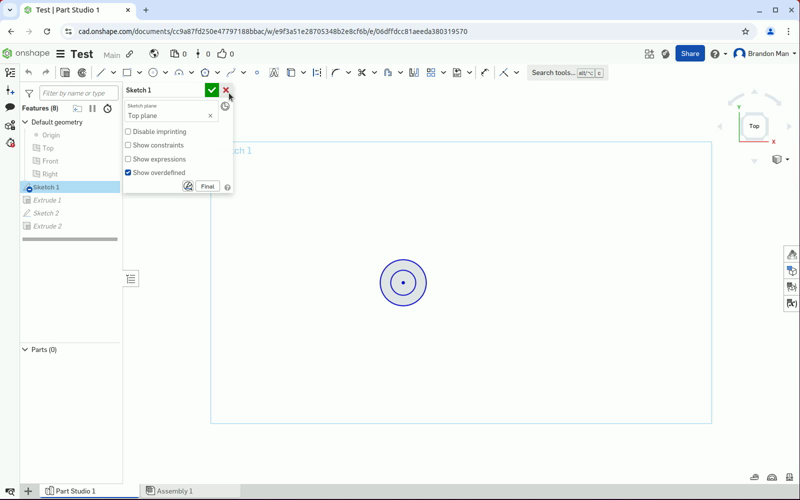
click(229, 92)
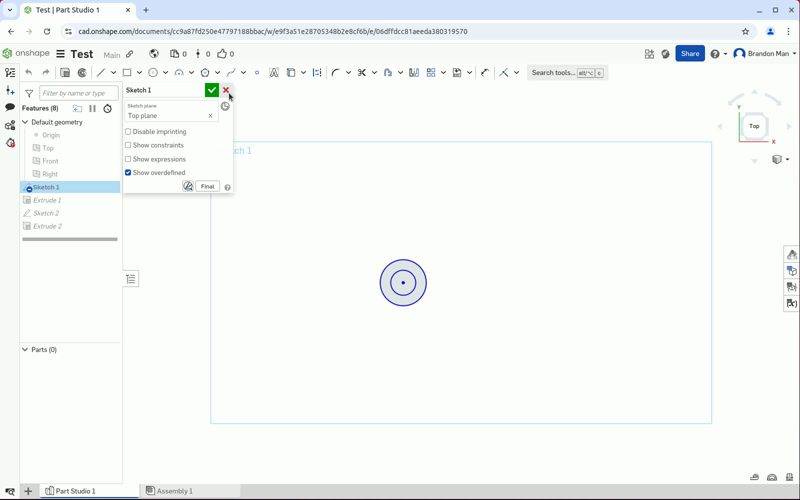
key(shift+s)
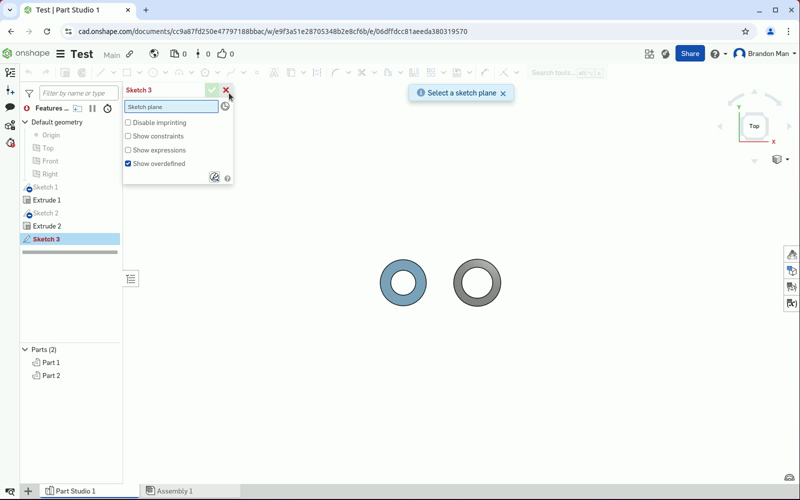
mouse_move(73, 150)
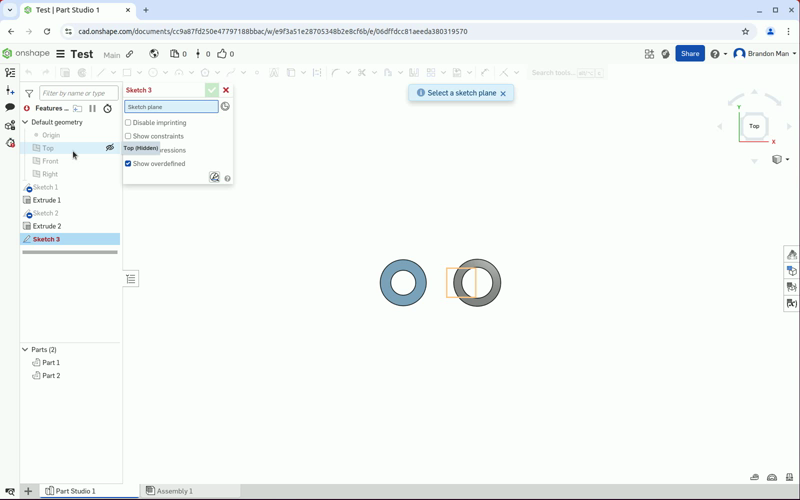
click(73, 150)
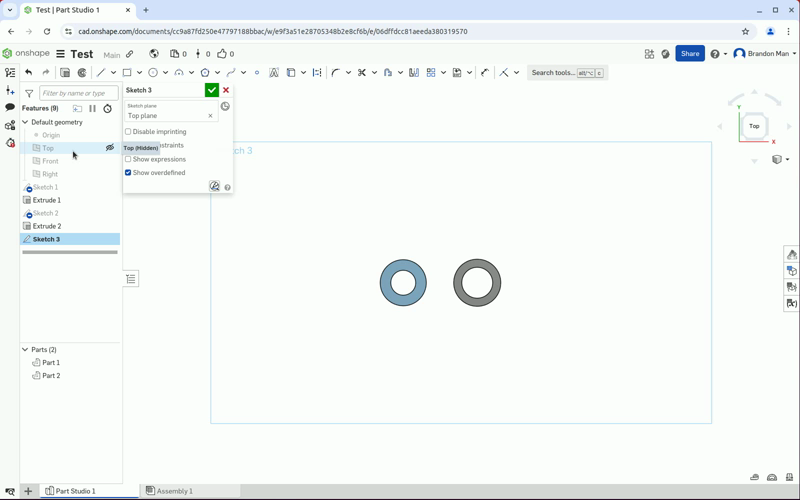
mouse_move(73, 352)
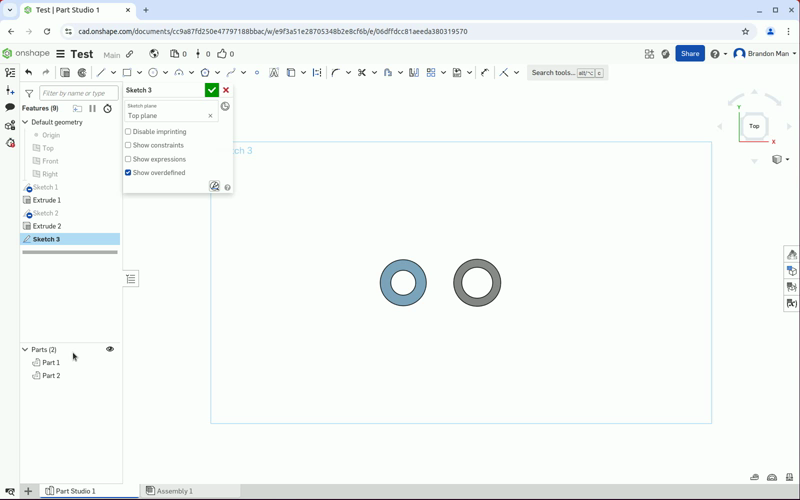
key(y)
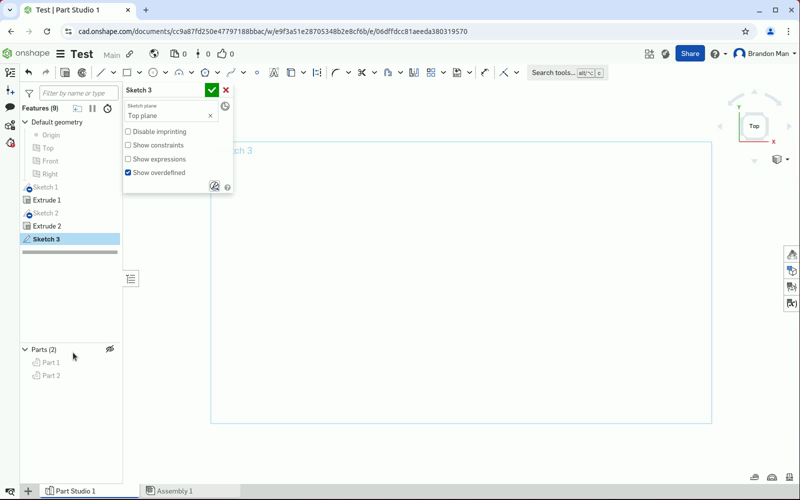
key(c)
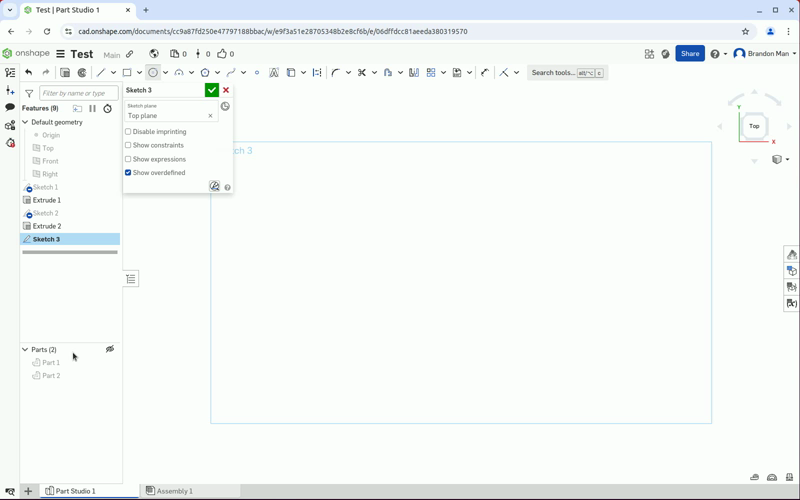
key_down(shift)
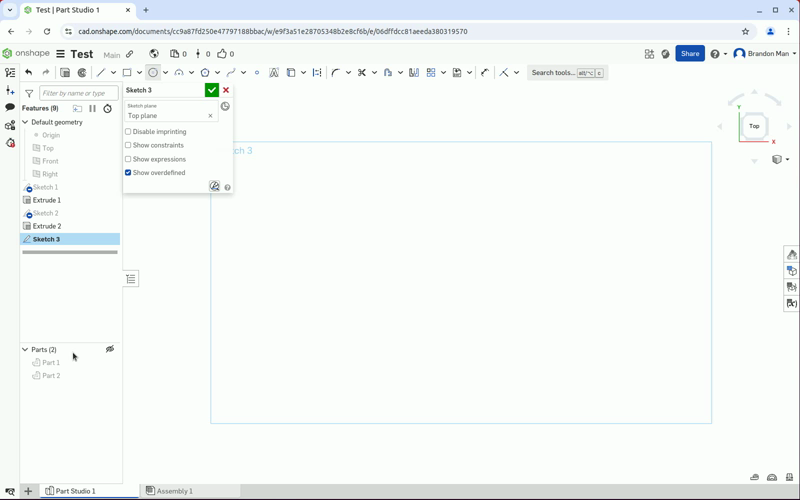
mouse_move(403, 216)
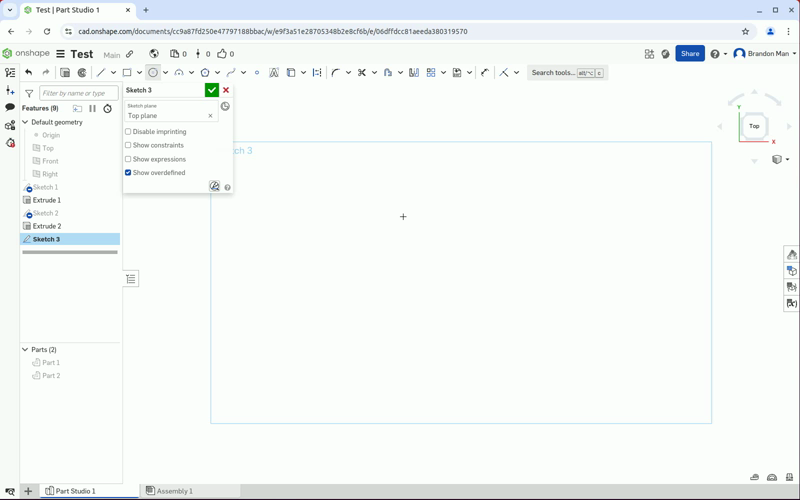
click(403, 216)
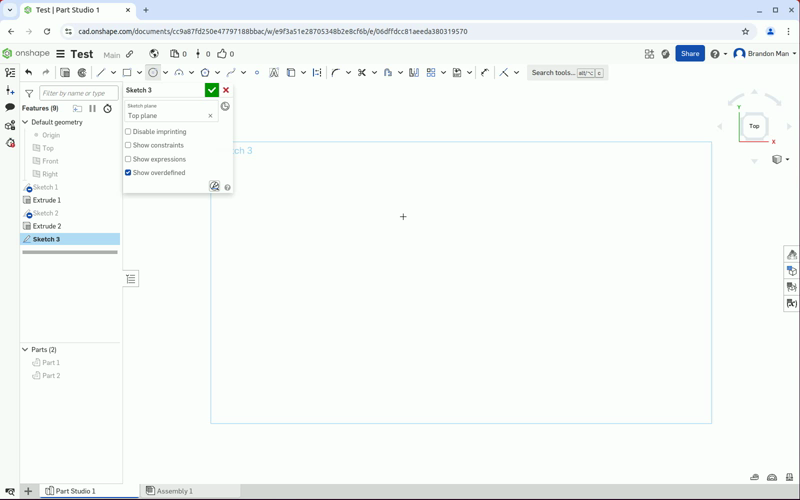
key_up(shift)
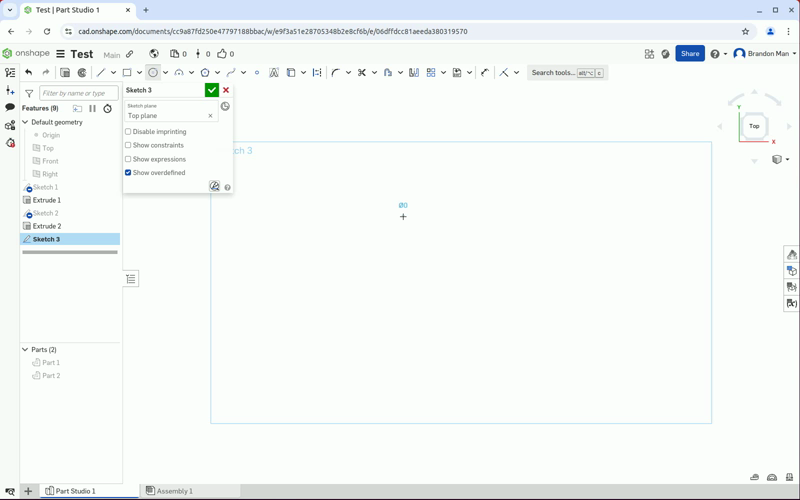
mouse_move(426, 216)
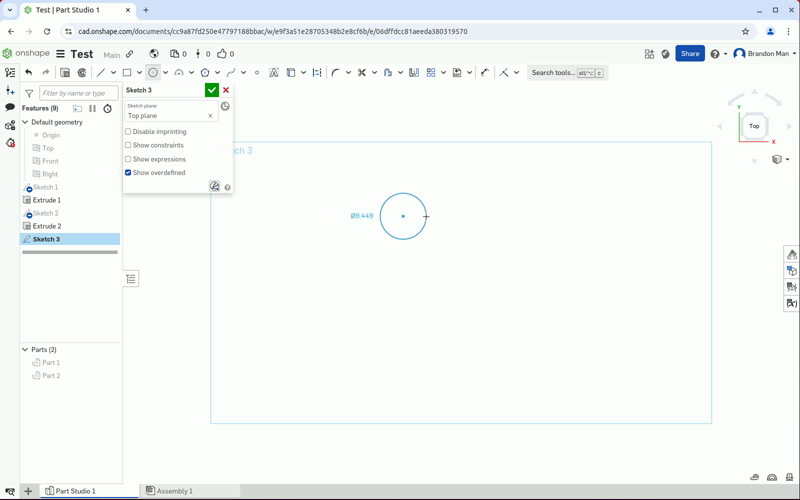
click(426, 216)
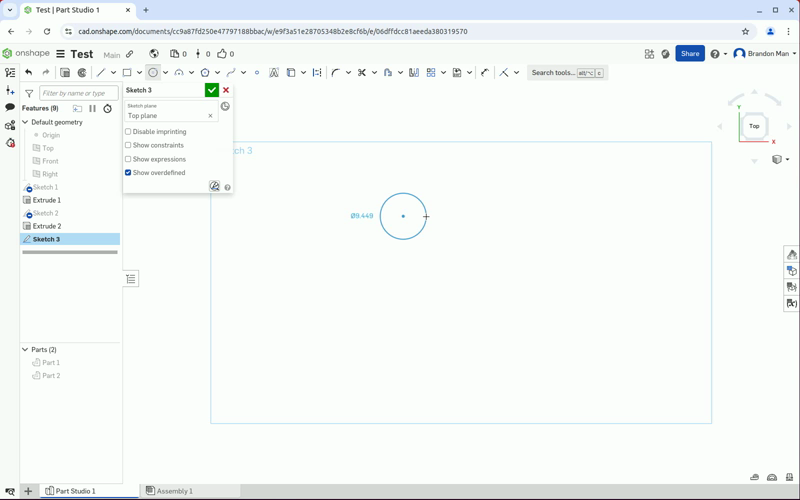
key(esc)
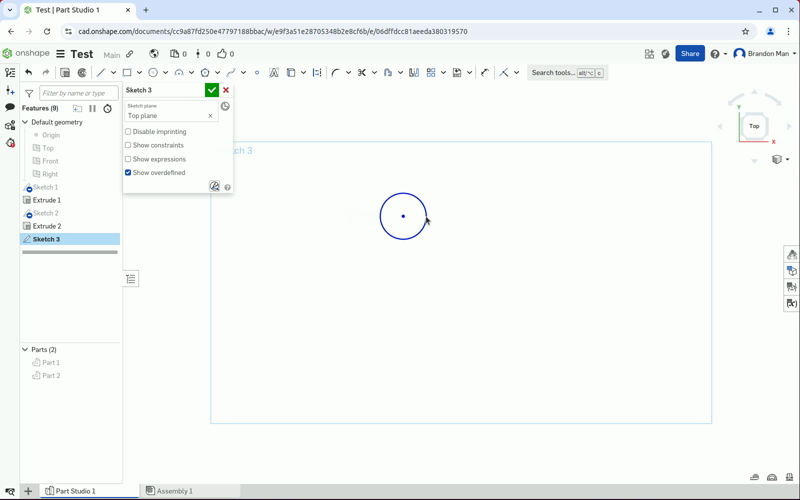
key(c)
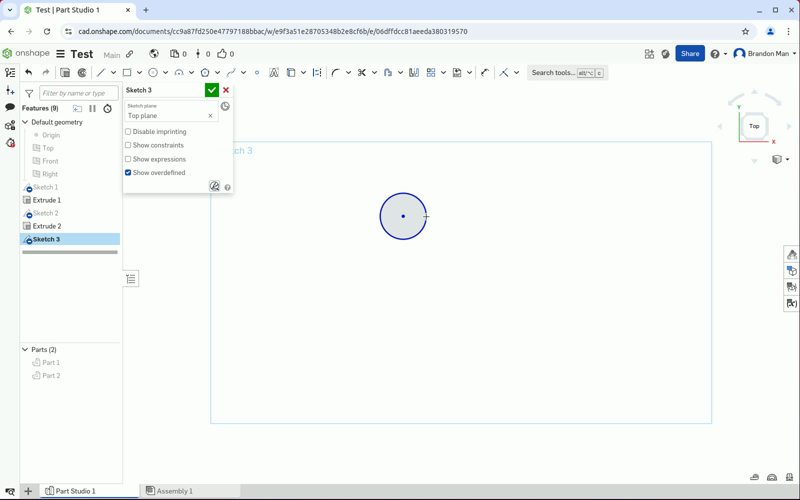
key_down(shift)
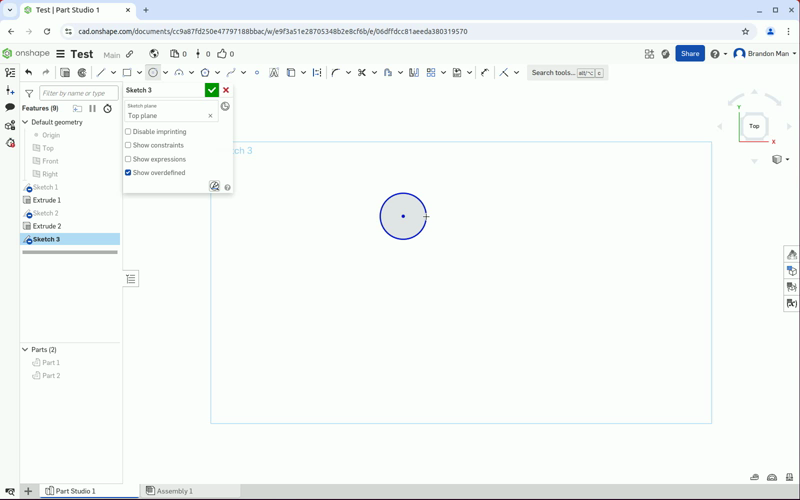
mouse_move(403, 216)
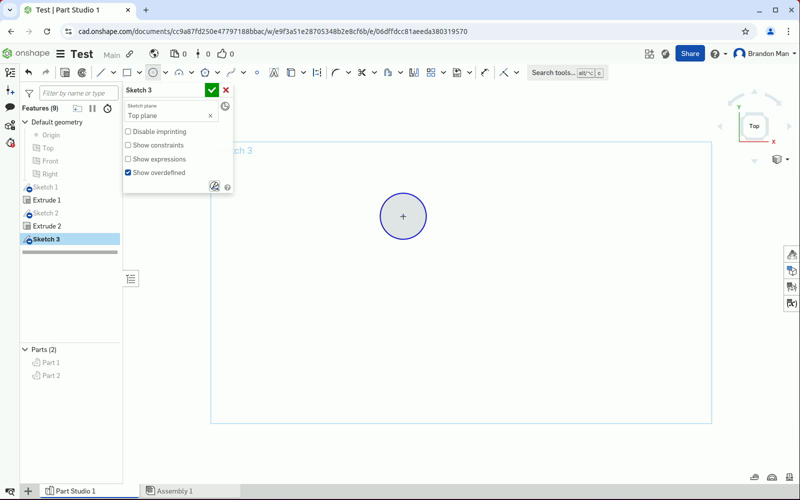
click(403, 216)
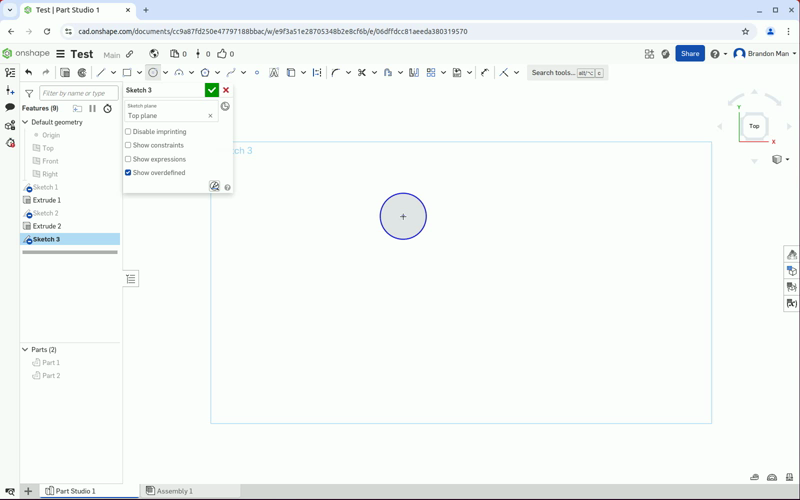
key_up(shift)
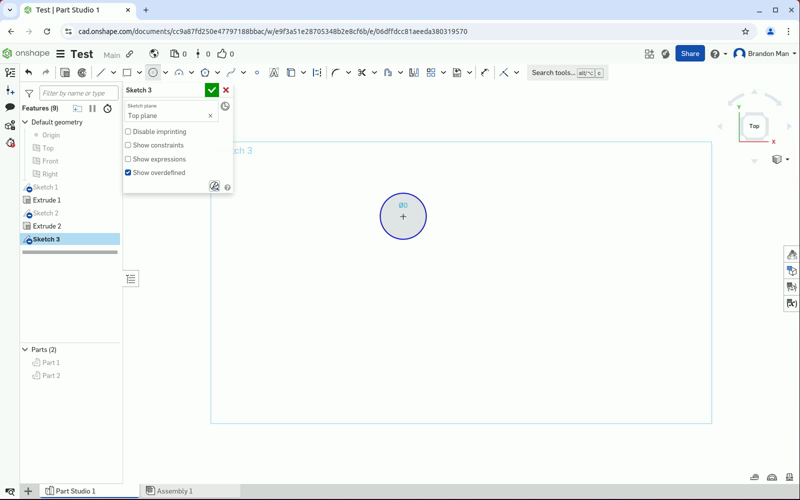
mouse_move(415, 216)
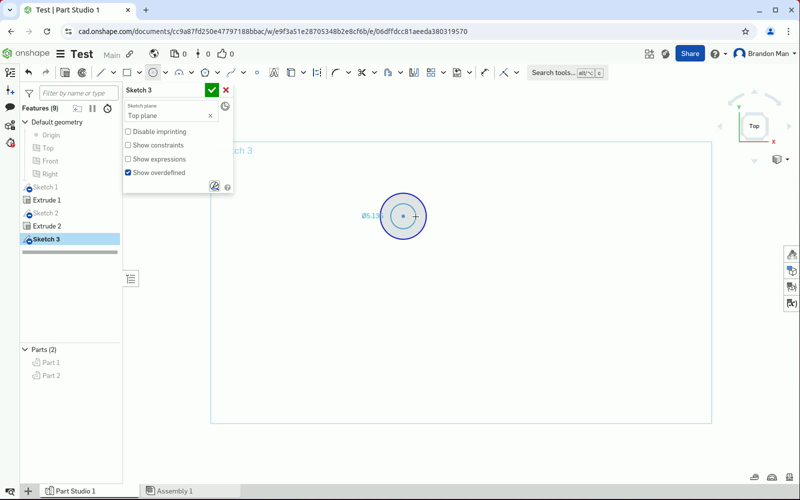
click(415, 216)
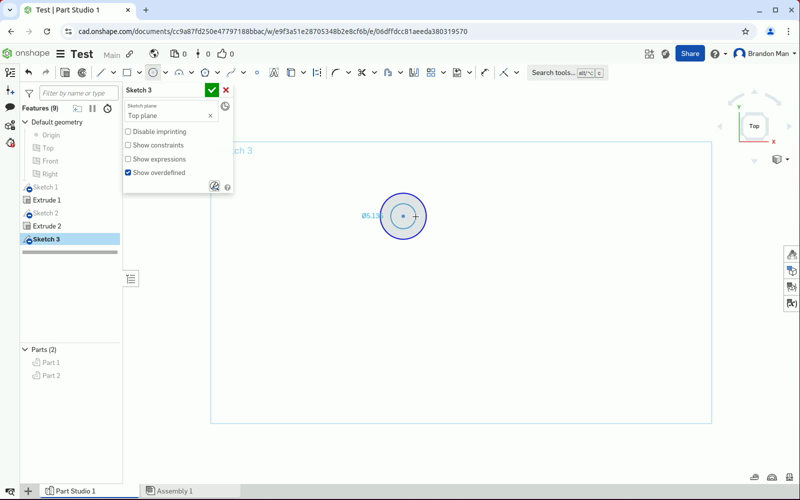
key(esc)
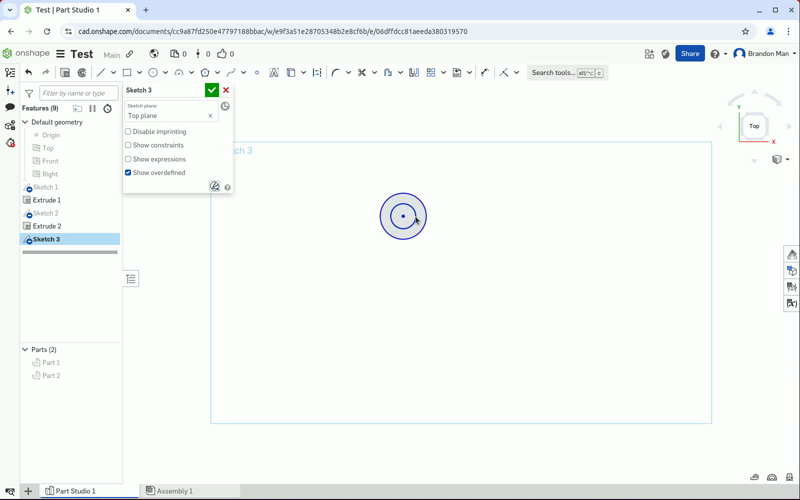
mouse_move(420, 210)
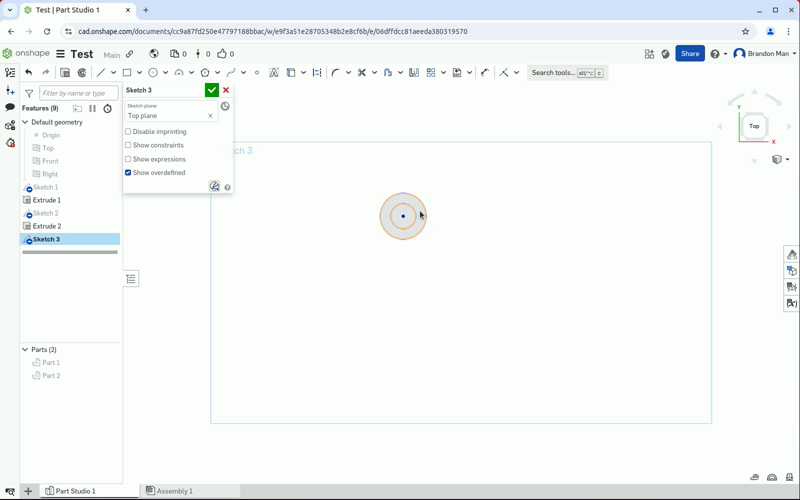
scroll(6)
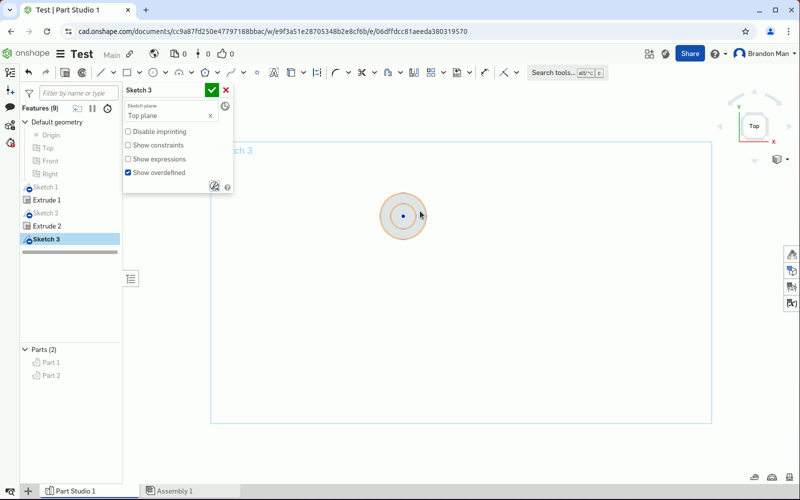
scroll(6)
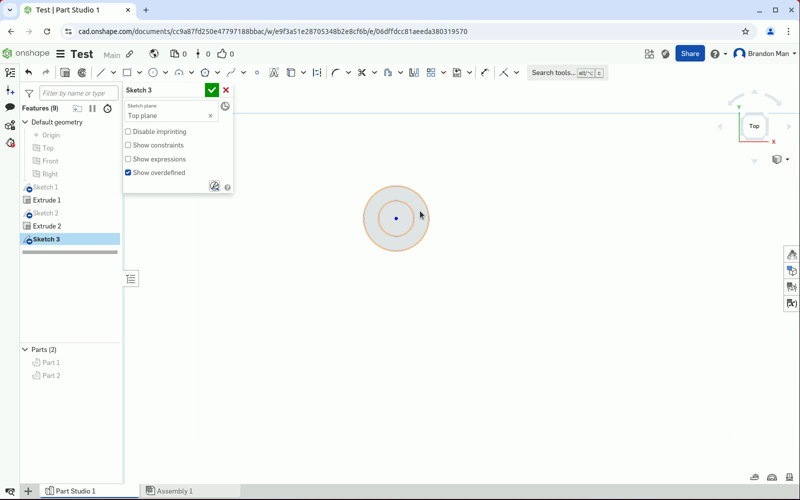
scroll(6)
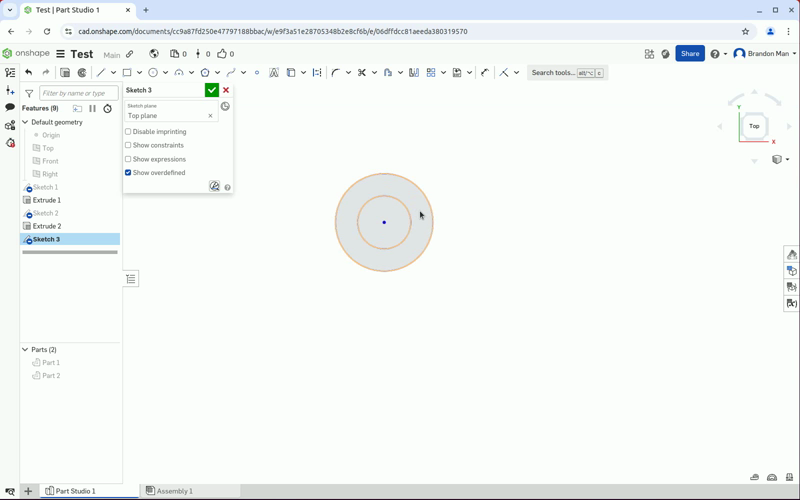
scroll(6)
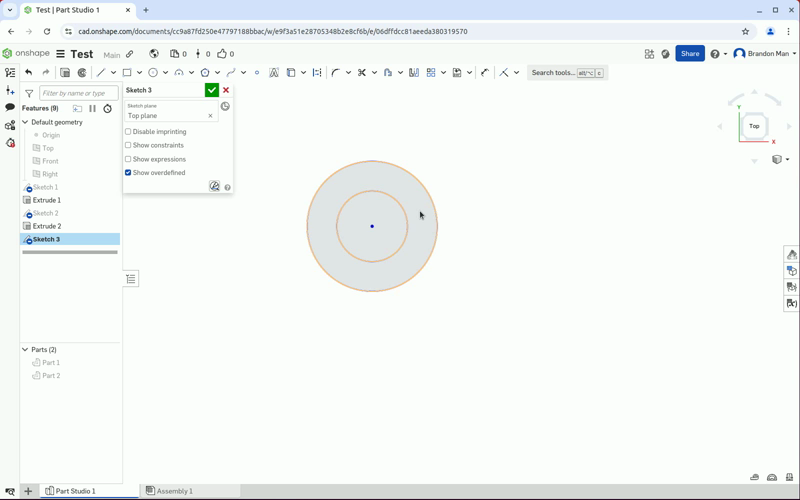
scroll(6)
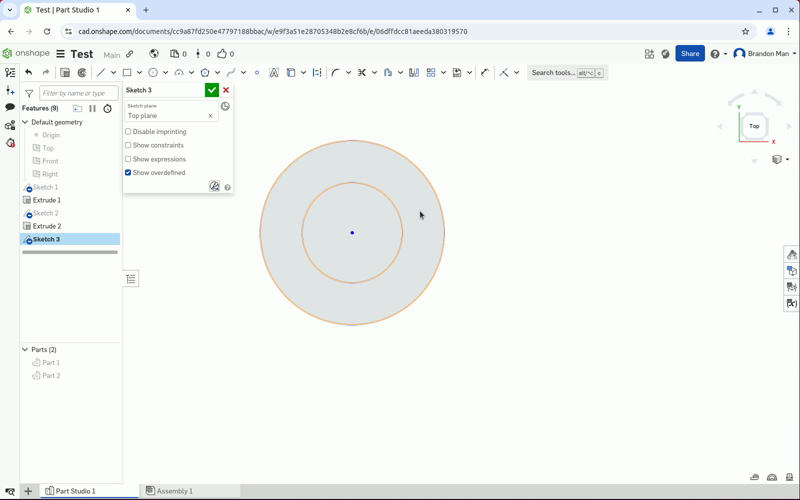
scroll(6)
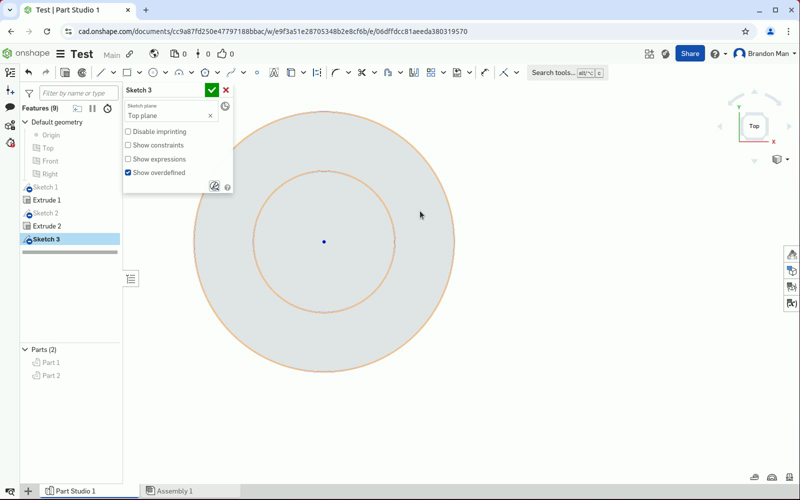
scroll(6)
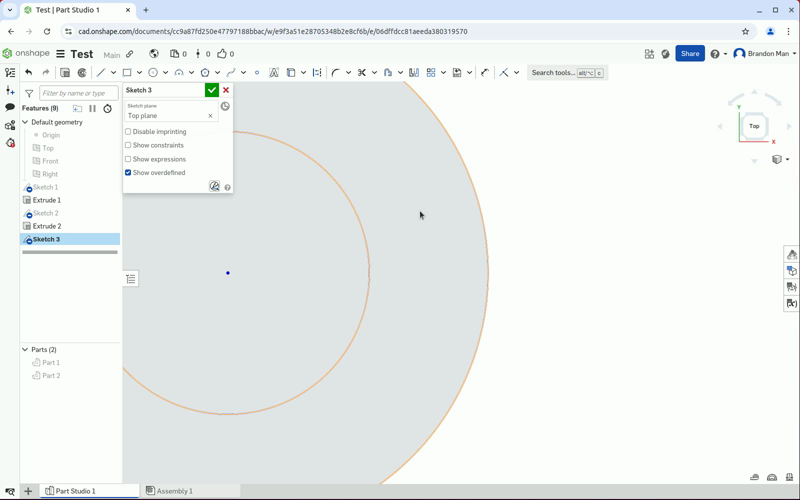
click(420, 210)
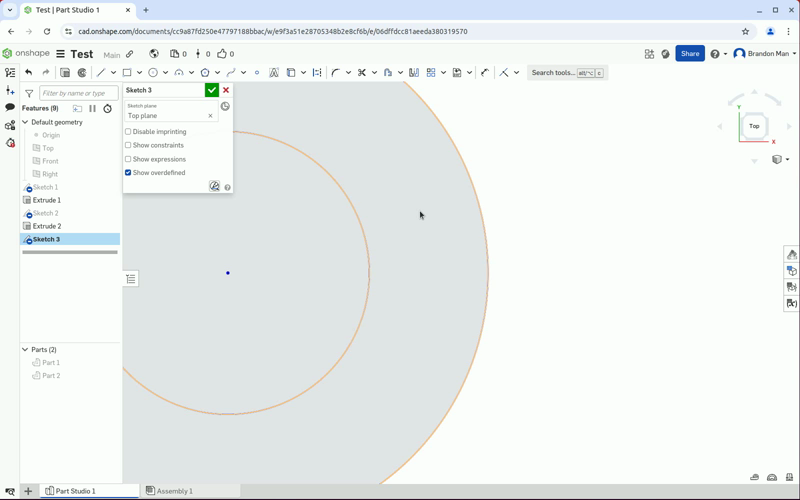
scroll(-6)
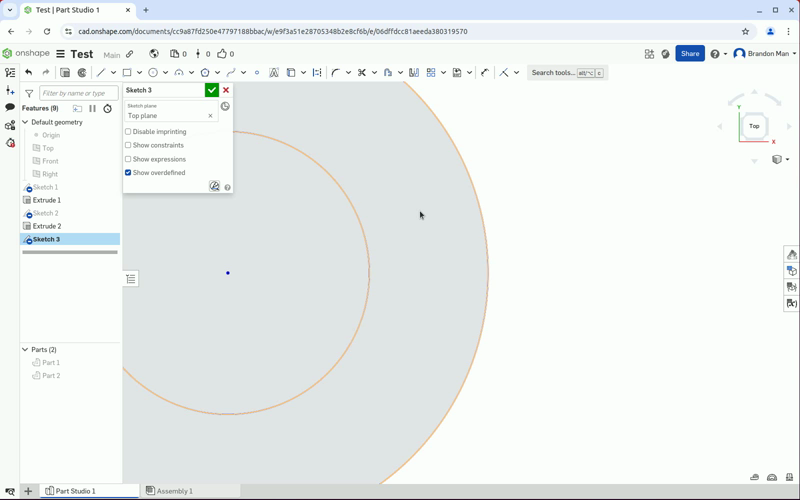
scroll(-6)
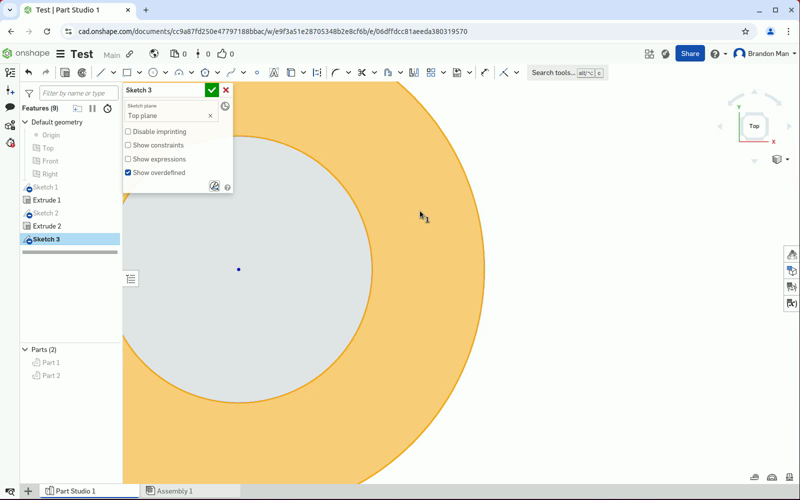
scroll(-6)
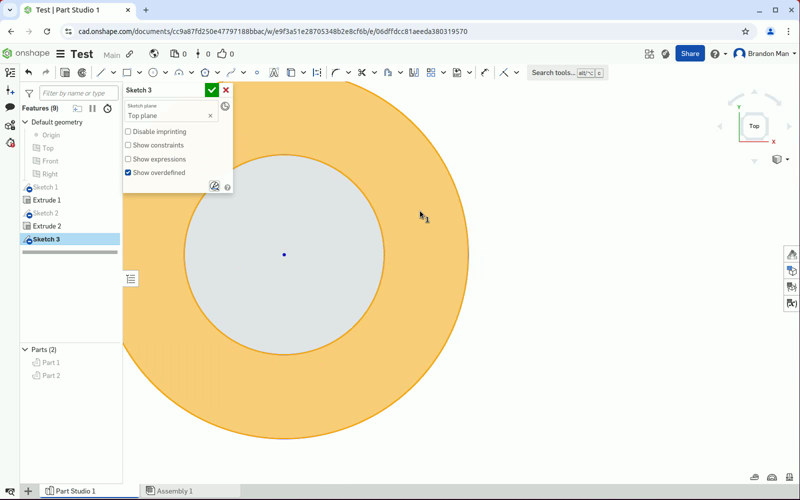
scroll(-6)
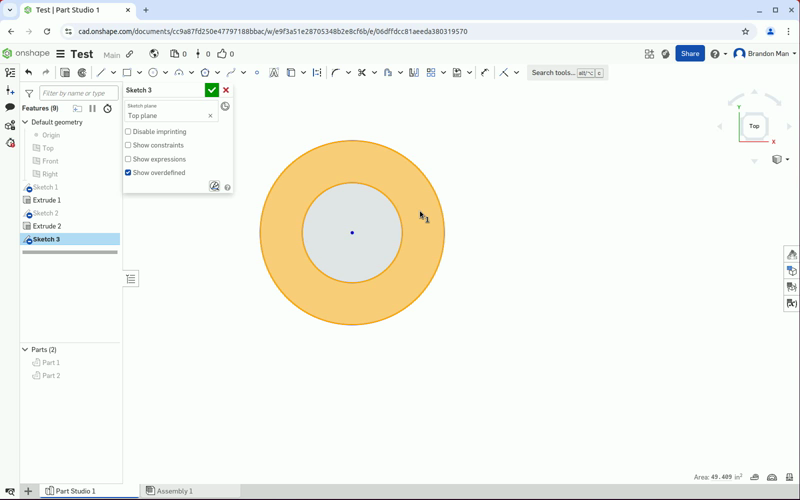
scroll(-6)
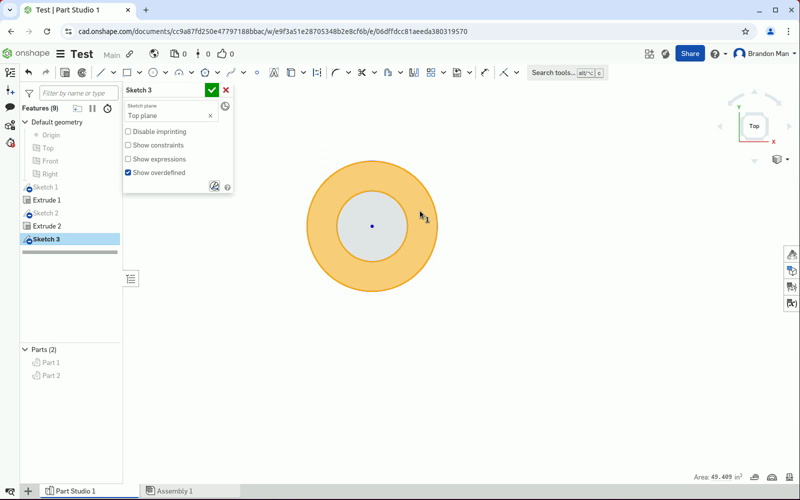
scroll(-6)
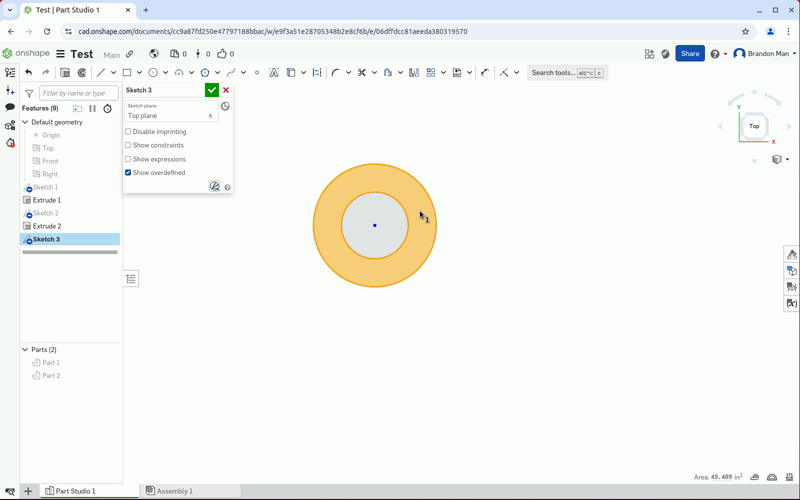
scroll(-6)
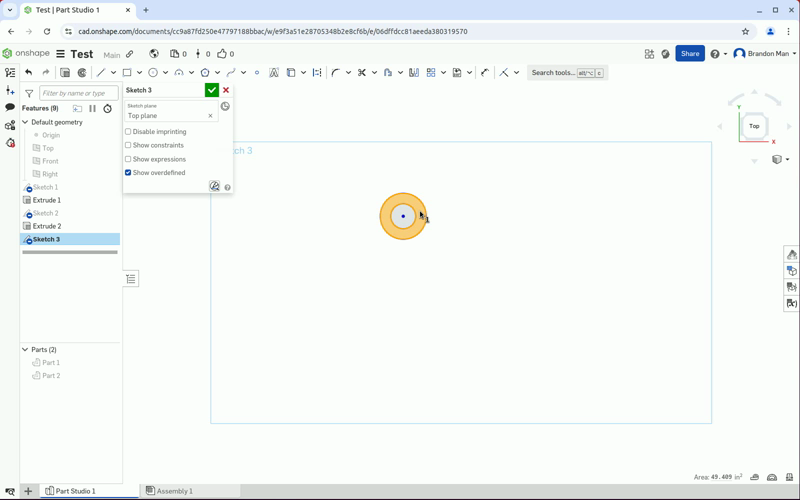
mouse_move(73, 352)
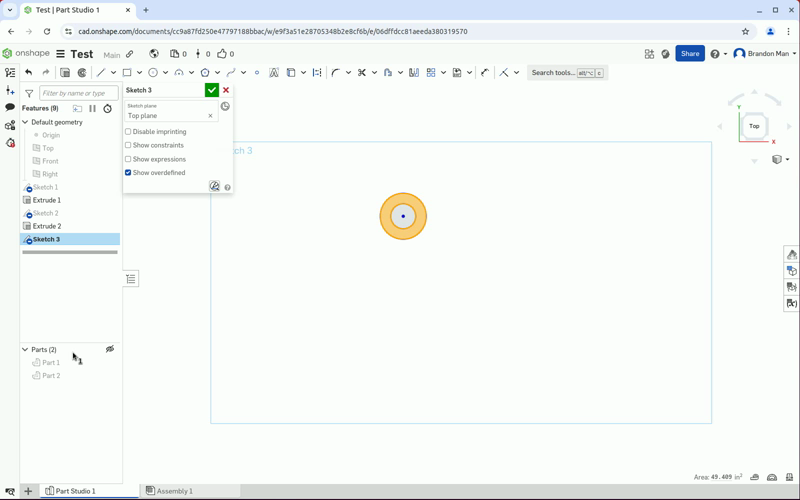
key(shift+y)
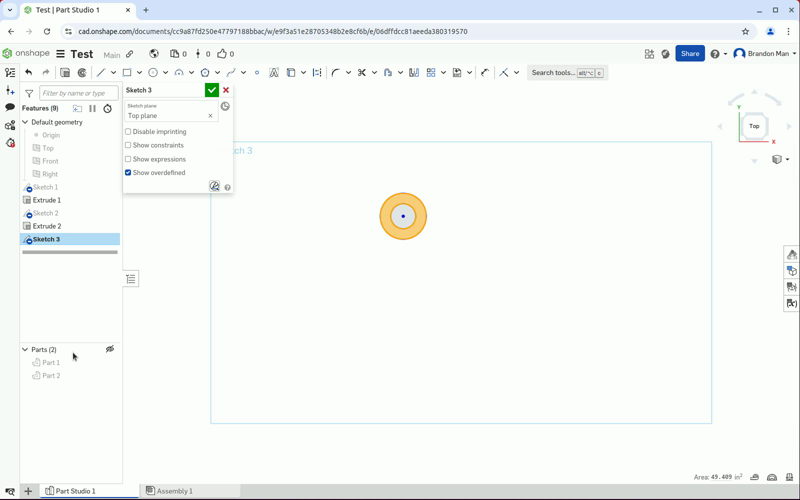
key(shift+e)
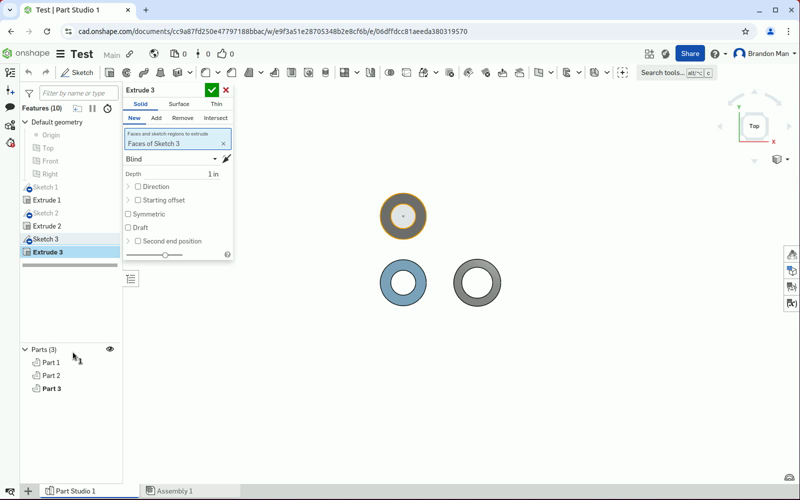
mouse_move(143, 106)
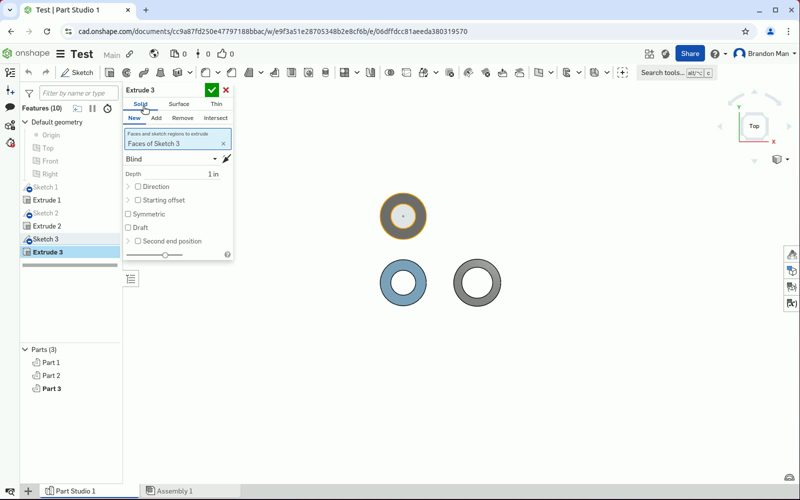
click(143, 106)
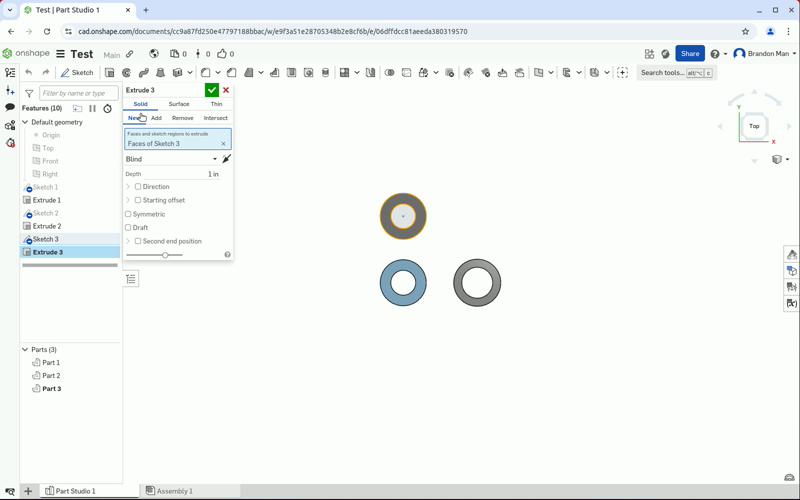
mouse_move(137, 120)
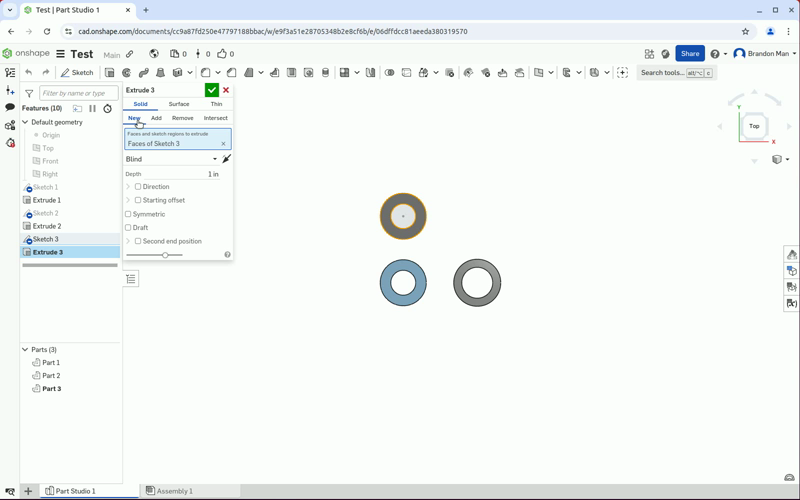
click(137, 120)
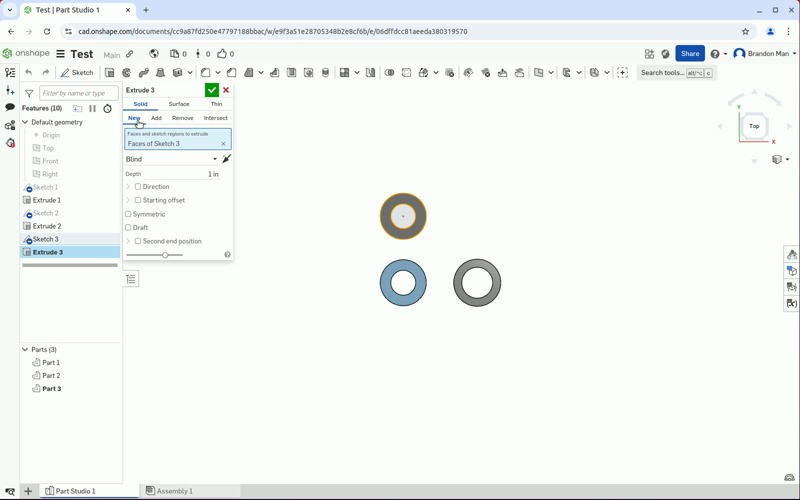
key(tab, 4)
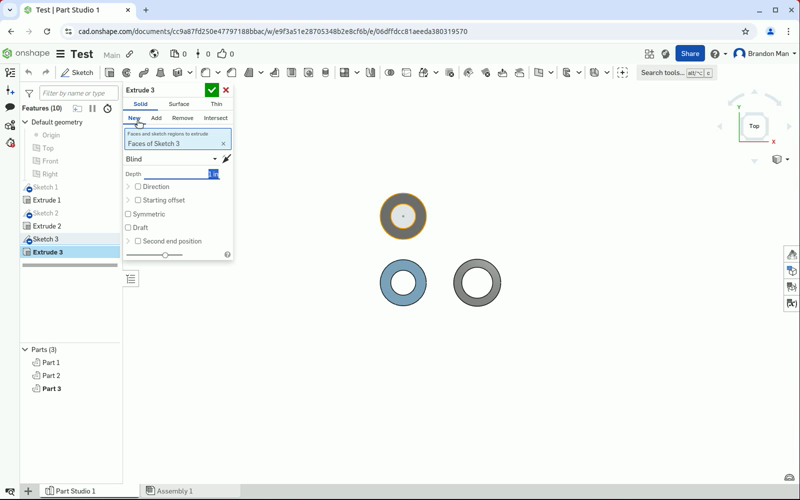
text(0.481)
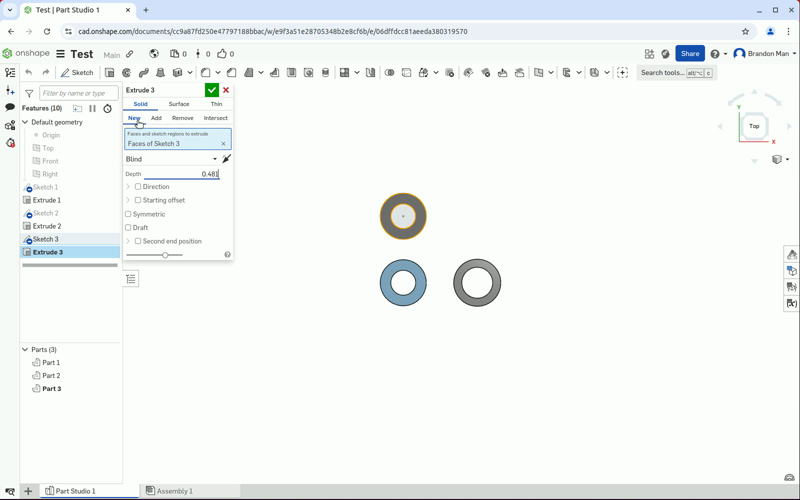
key(enter)
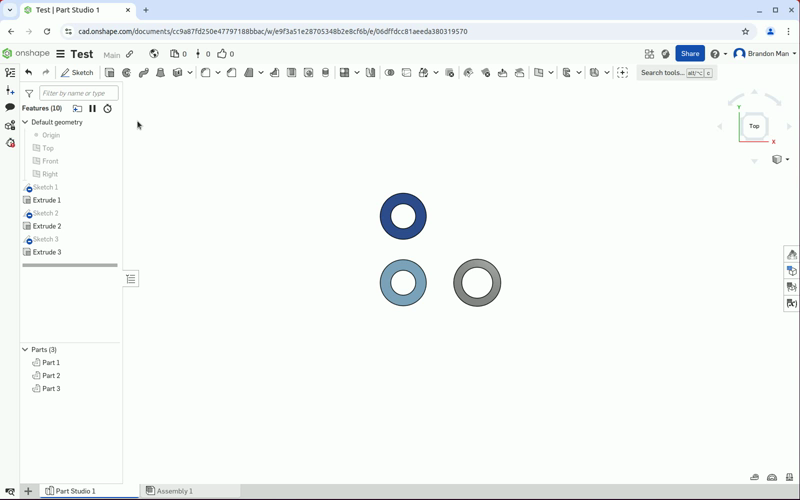
key(shift+h)
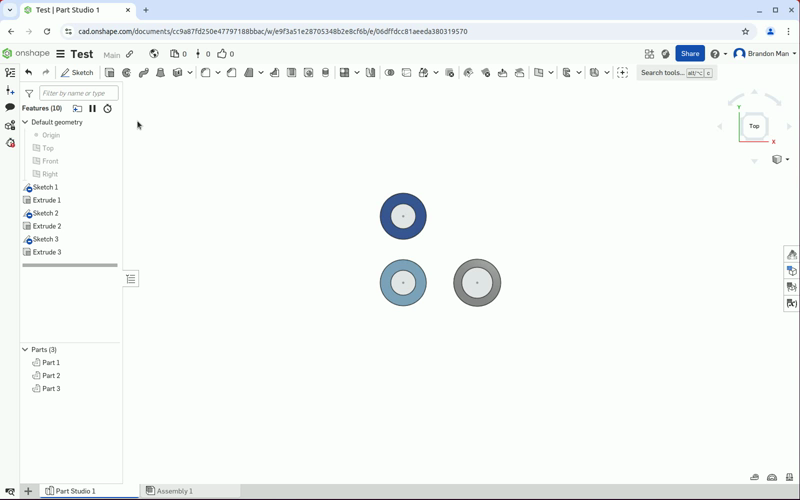
key(shift+h)
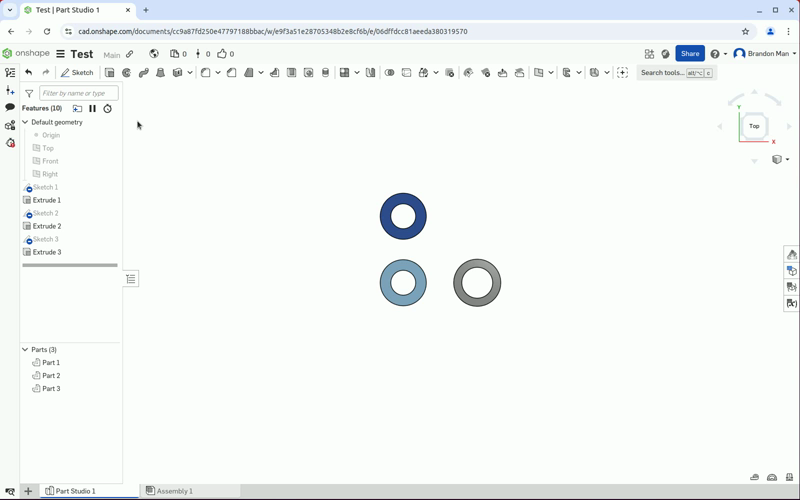
mouse_move(73, 189)
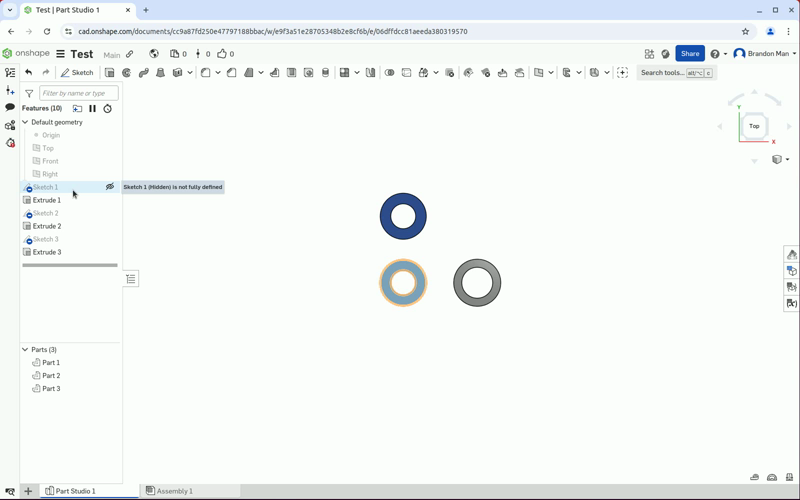
click(73, 189)
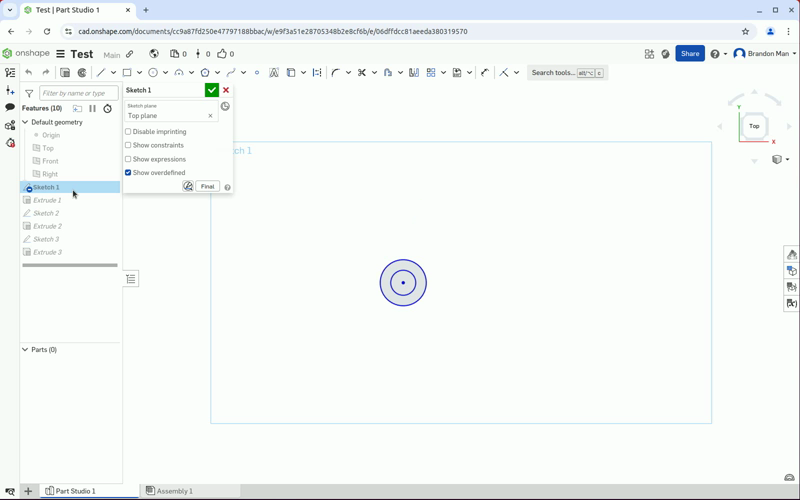
mouse_move(229, 92)
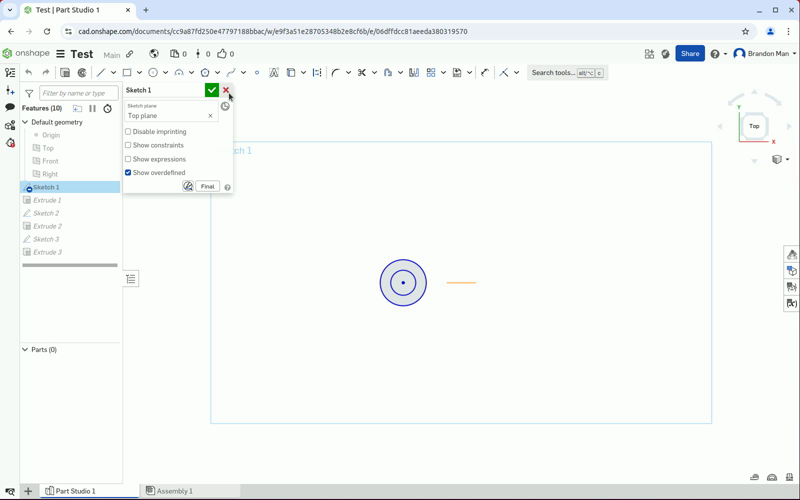
click(229, 92)
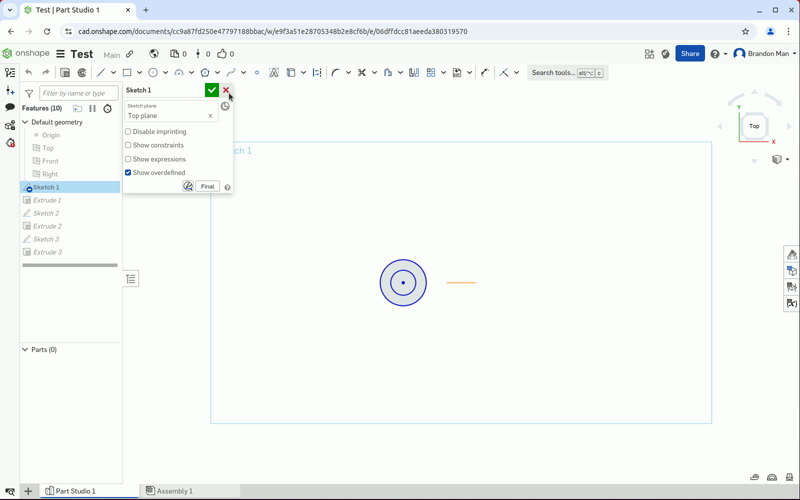
key(shift+s)
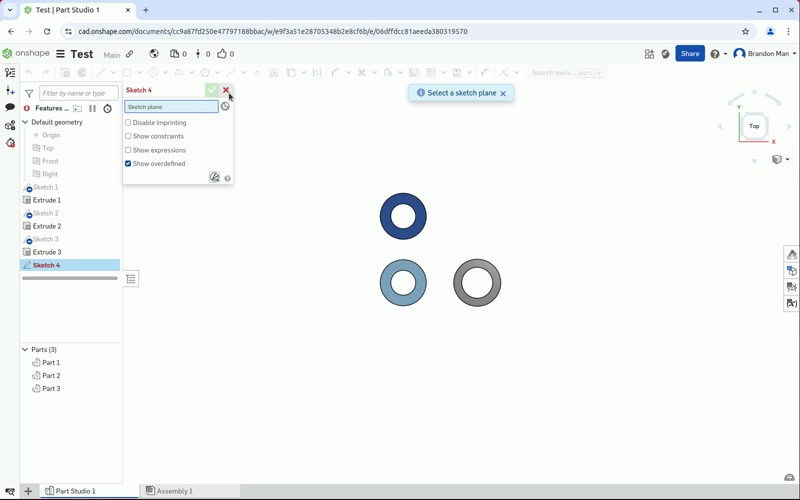
mouse_move(73, 150)
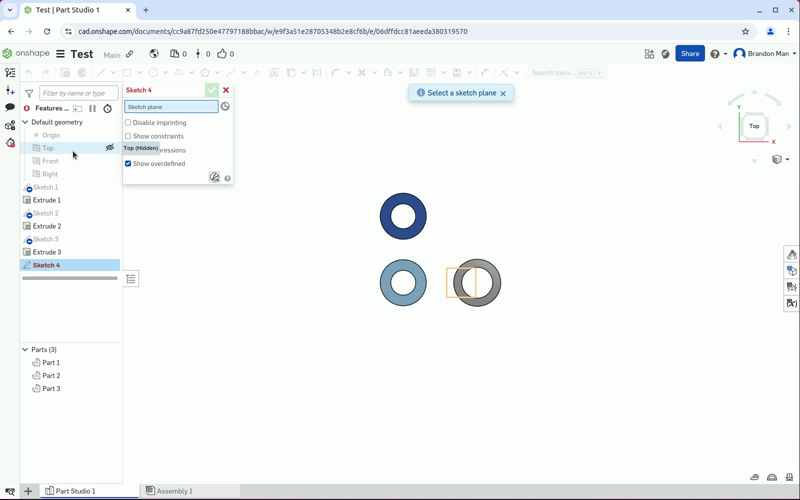
click(73, 150)
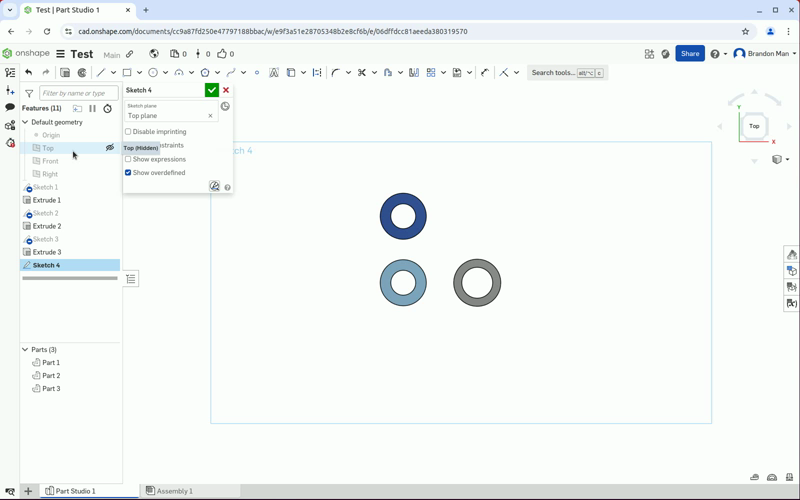
mouse_move(73, 352)
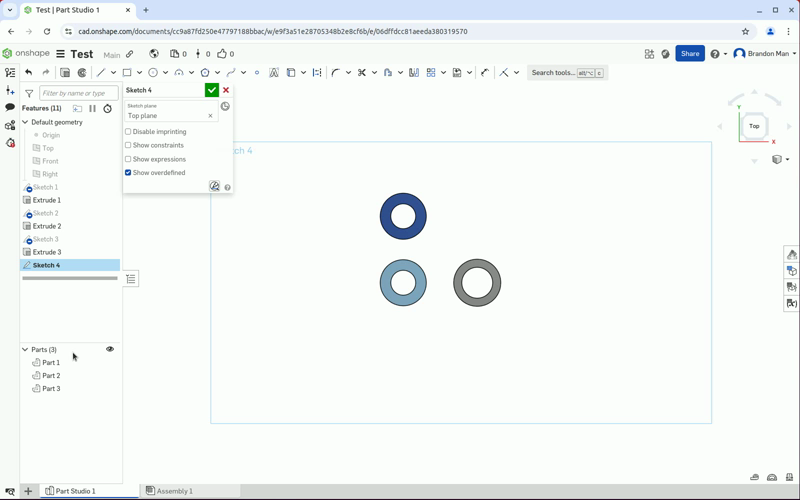
key(y)
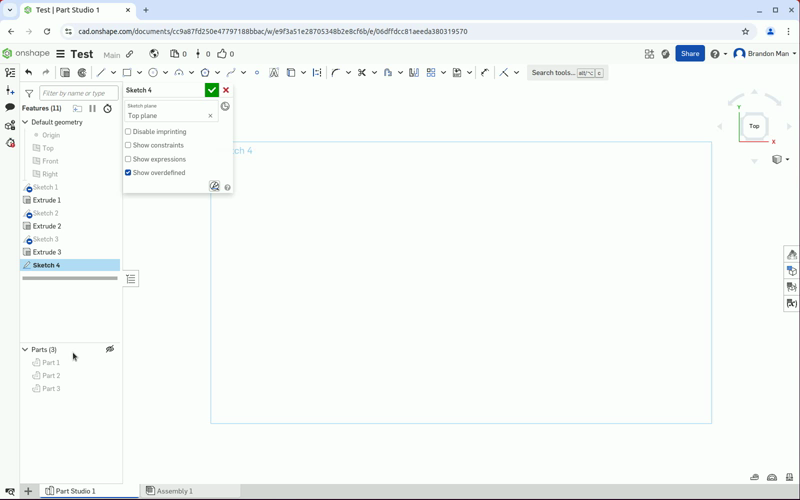
key(c)
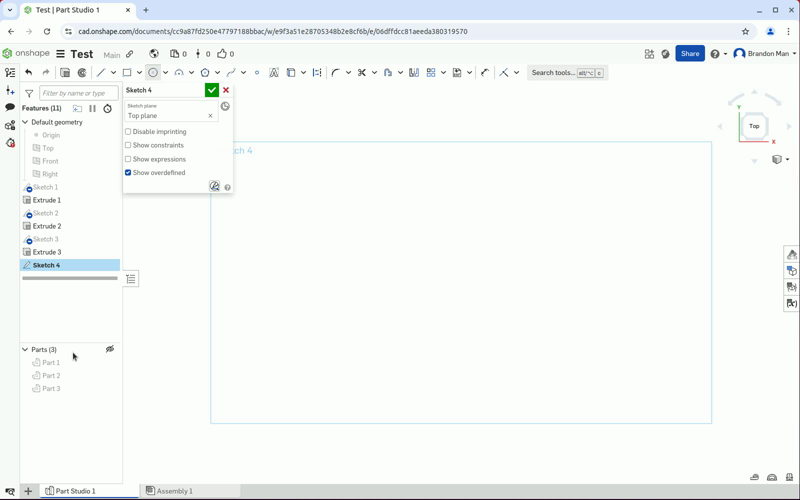
key_down(shift)
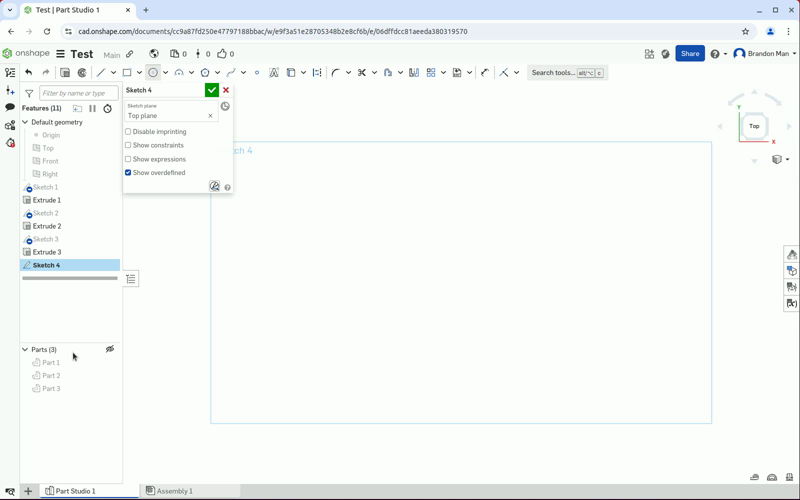
mouse_move(551, 282)
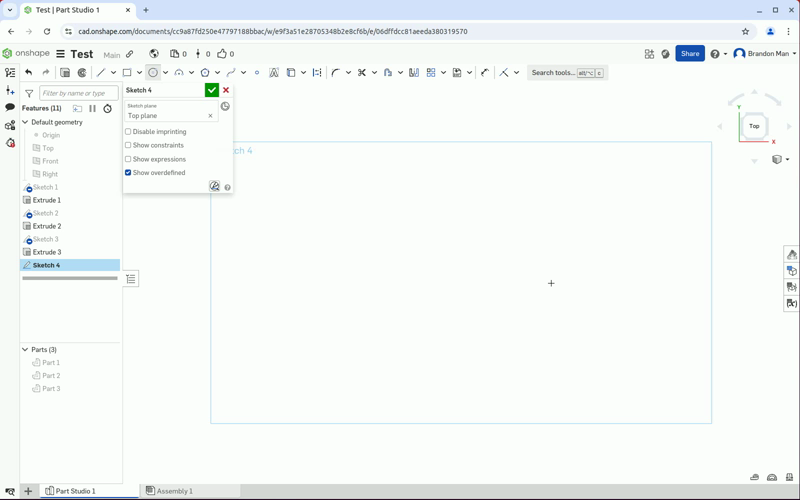
click(551, 282)
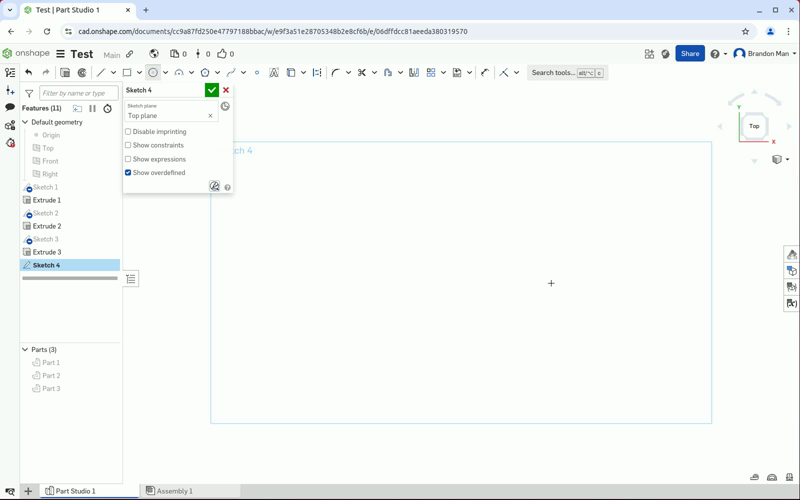
key_up(shift)
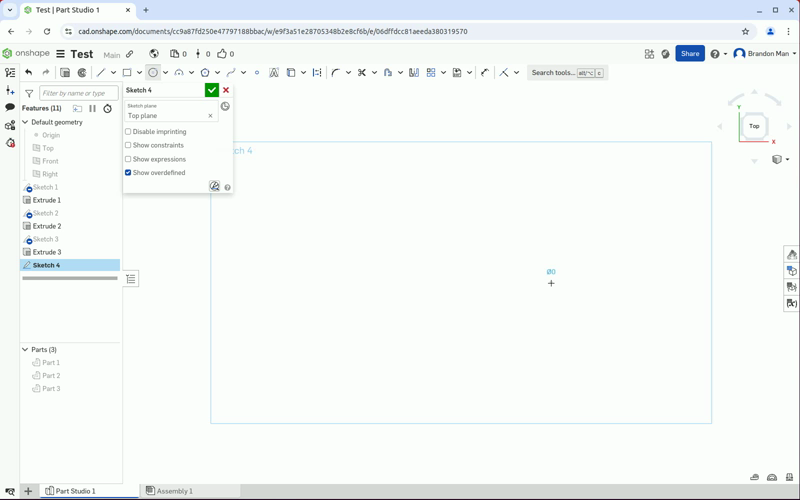
mouse_move(573, 282)
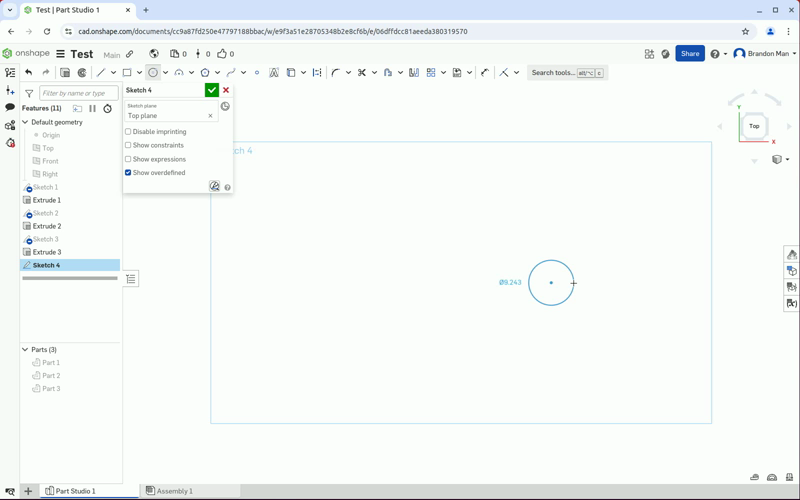
click(573, 282)
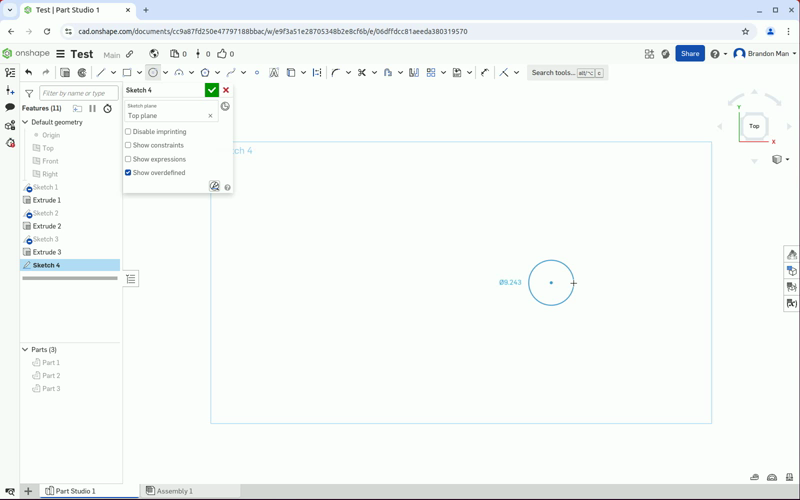
key(esc)
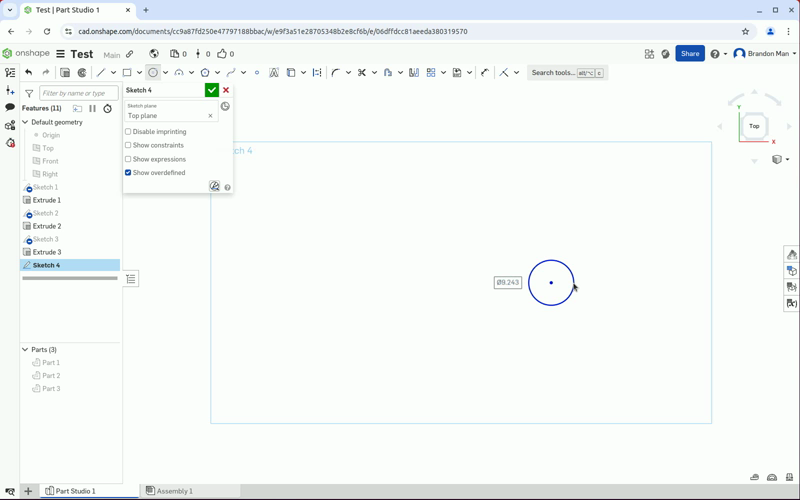
mouse_move(557, 285)
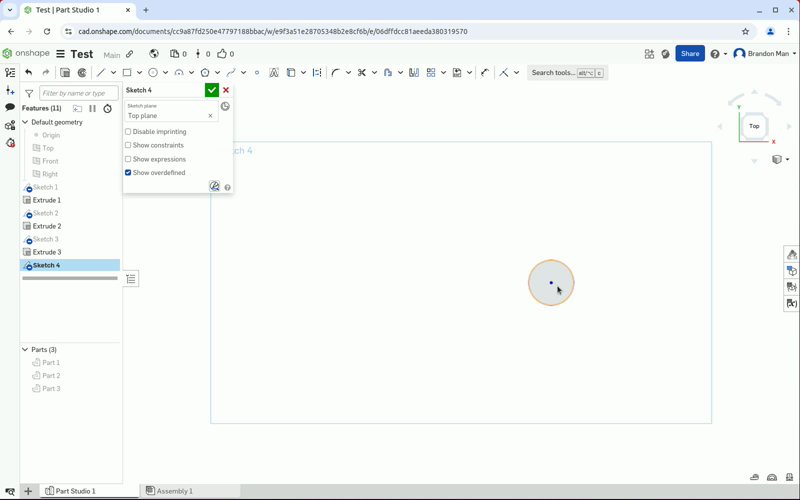
scroll(6)
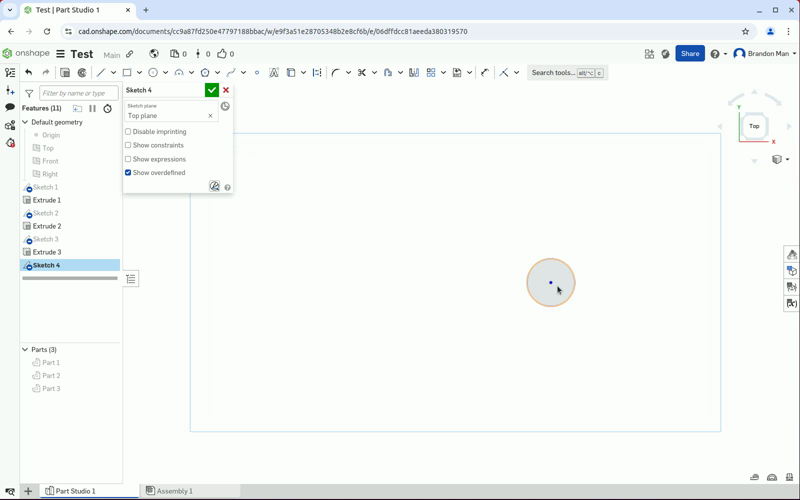
scroll(6)
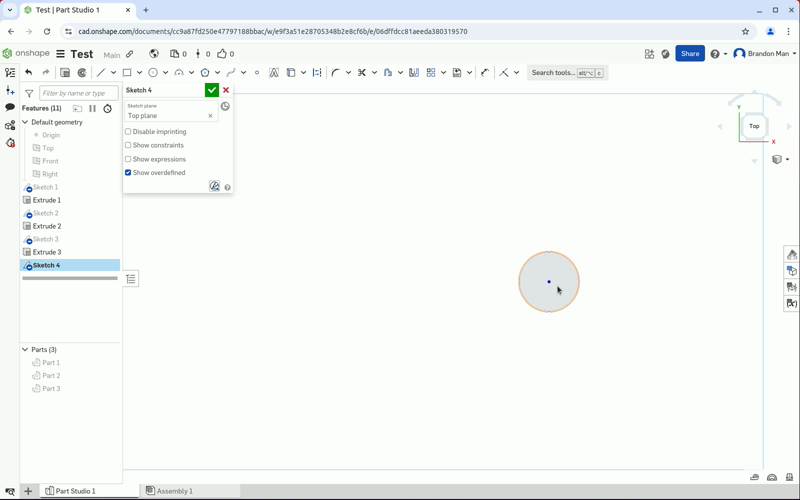
scroll(6)
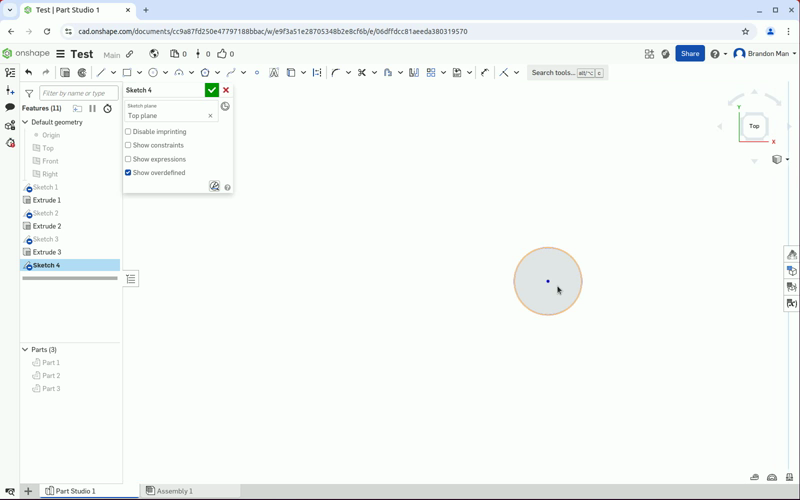
scroll(6)
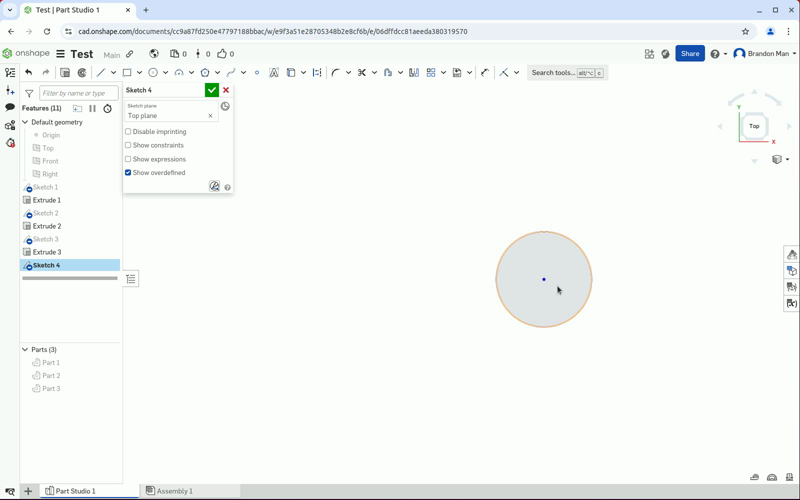
scroll(6)
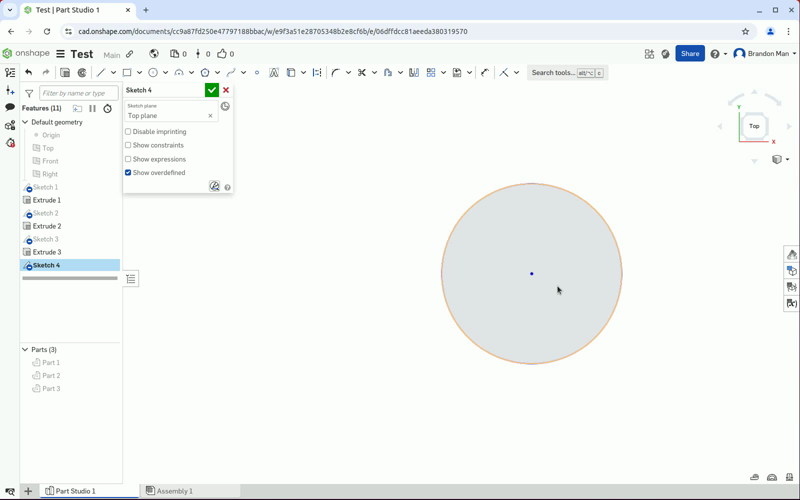
scroll(6)
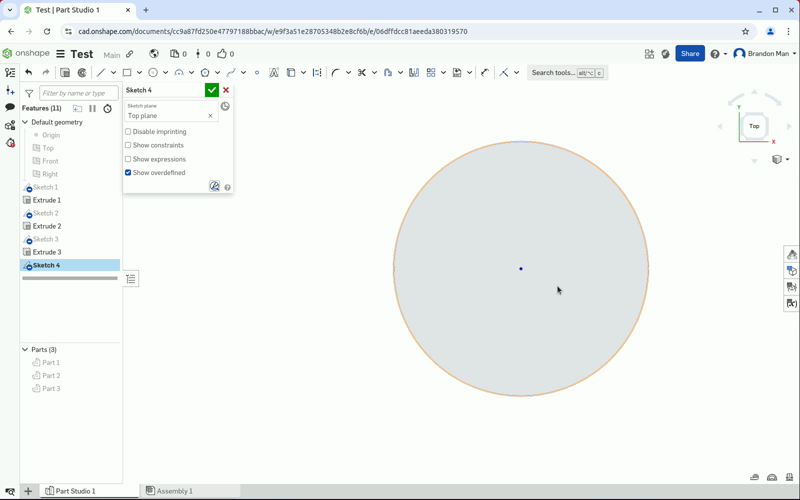
scroll(6)
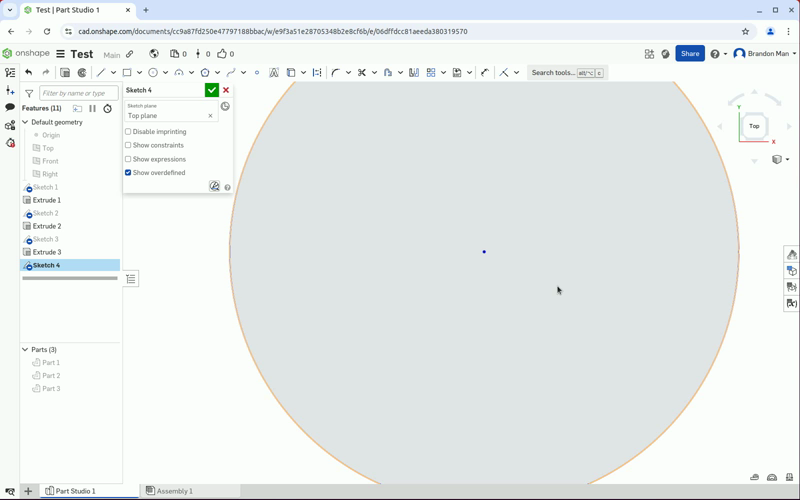
click(557, 285)
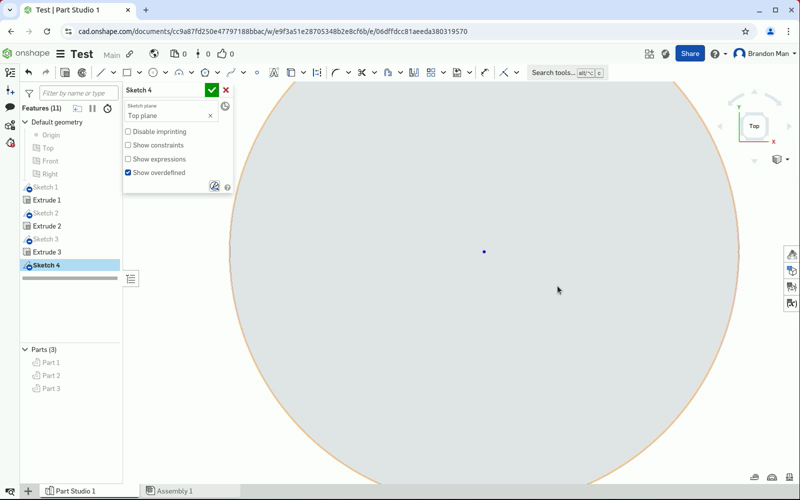
scroll(-6)
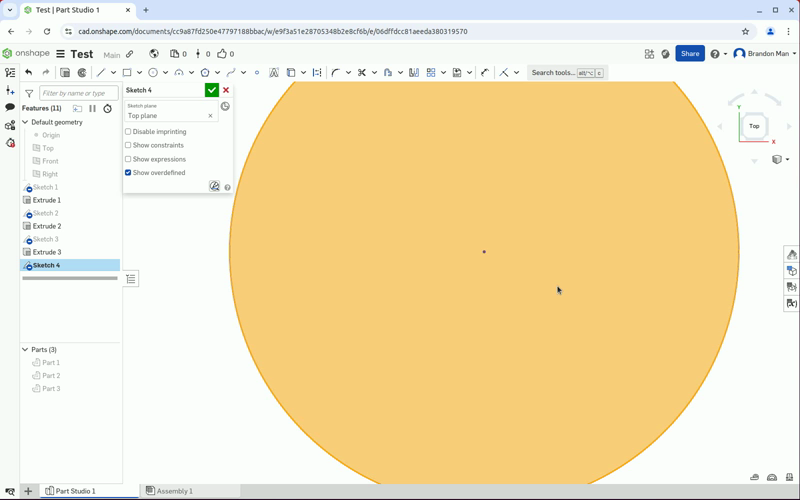
scroll(-6)
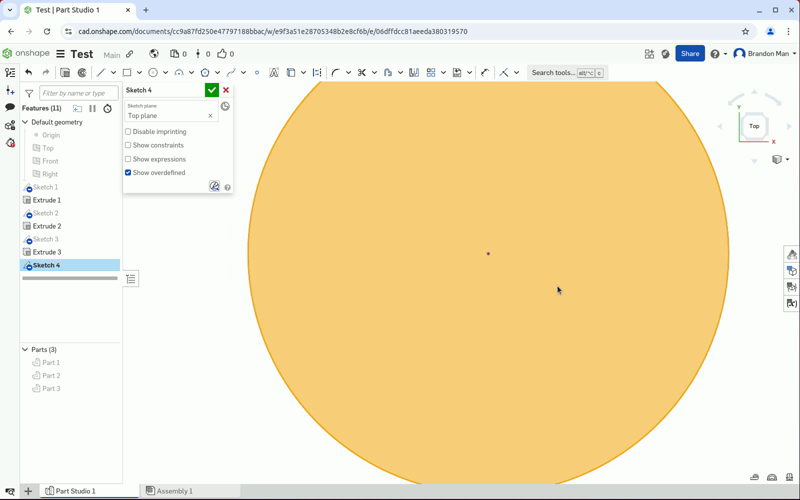
scroll(-6)
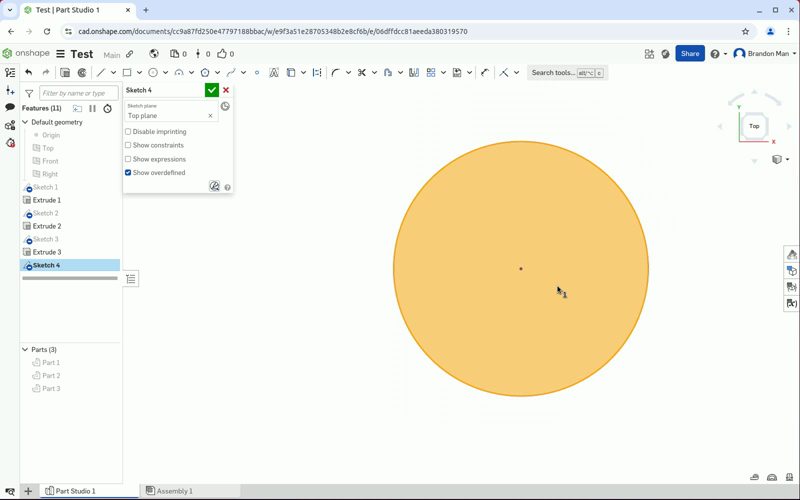
scroll(-6)
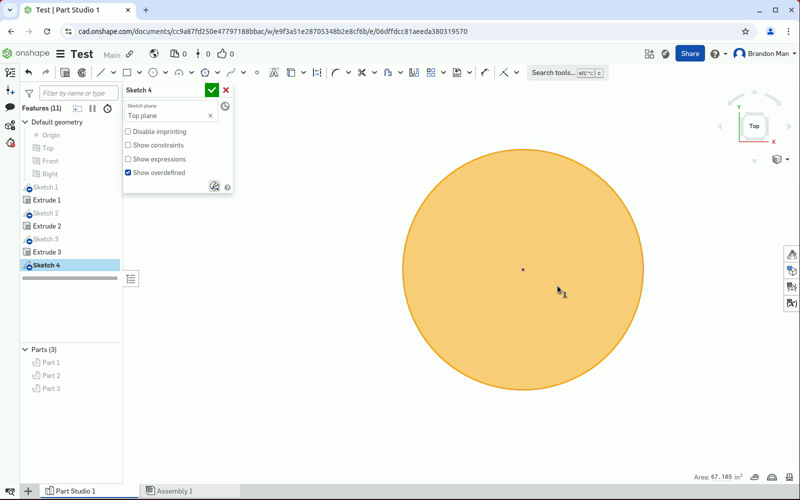
scroll(-6)
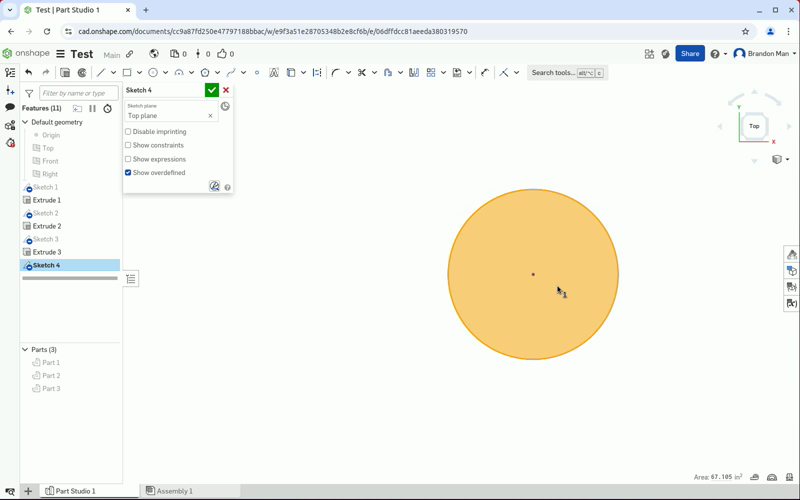
scroll(-6)
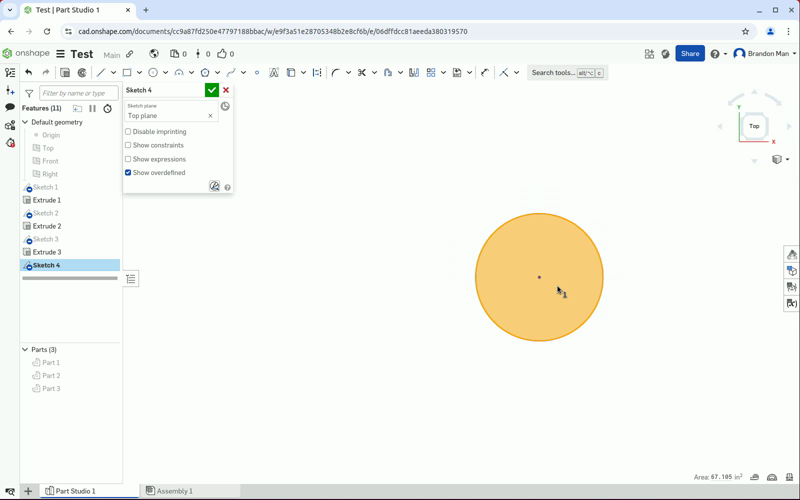
scroll(-6)
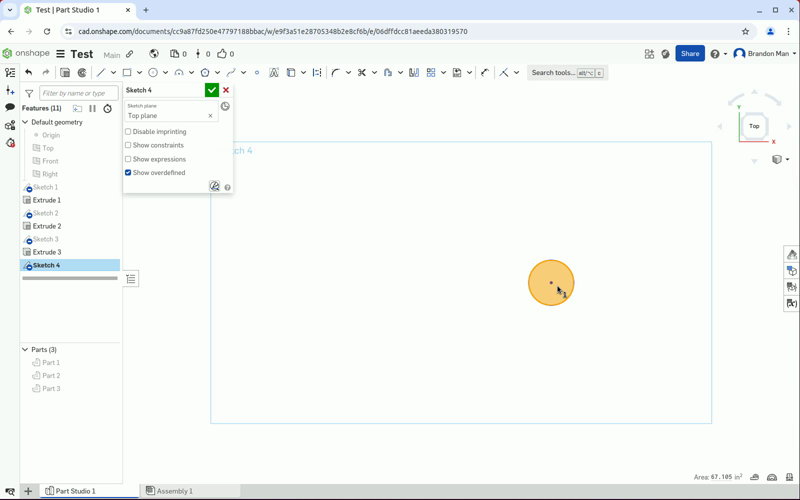
mouse_move(73, 352)
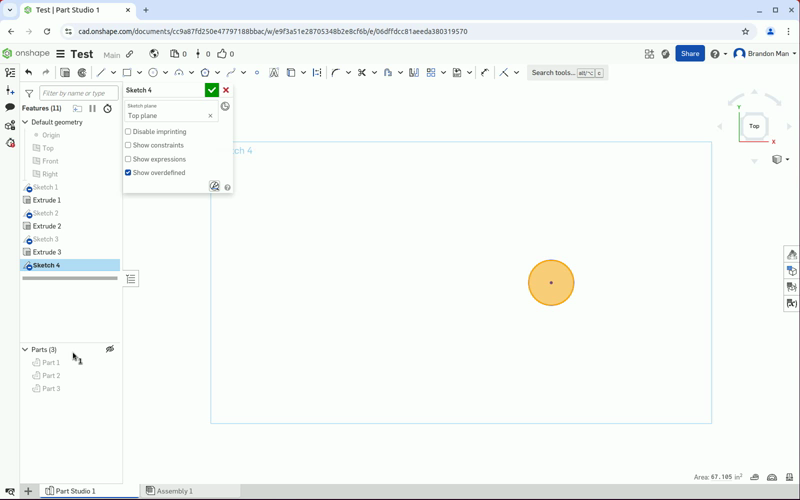
key(shift+y)
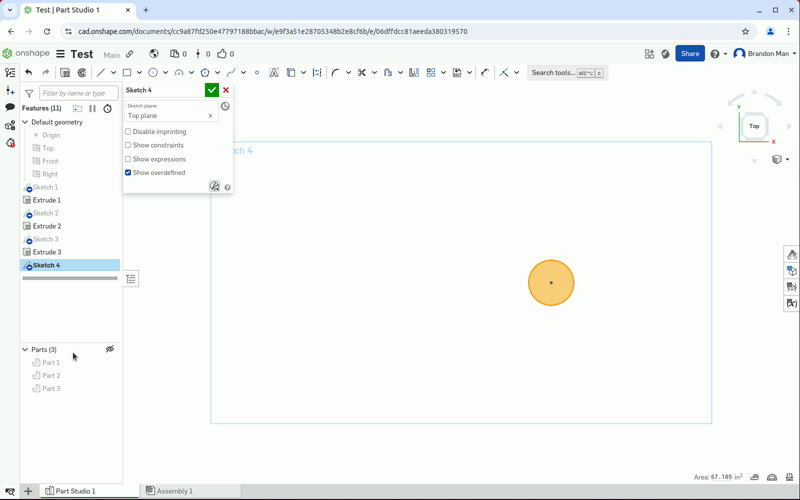
key(shift+e)
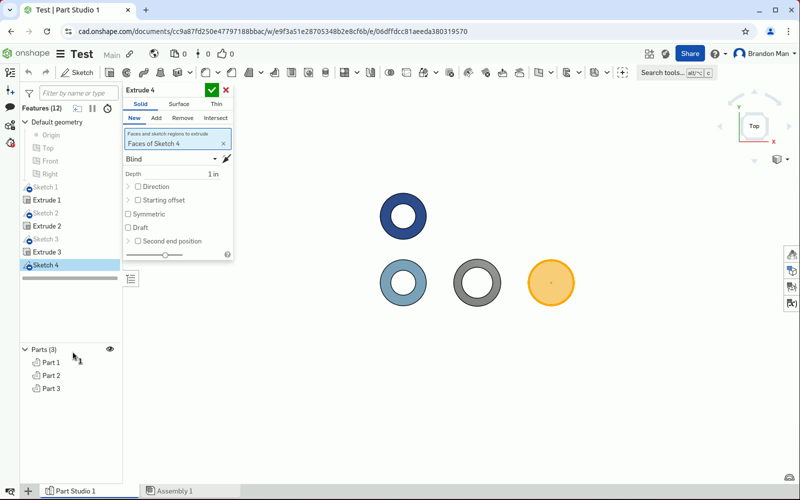
mouse_move(143, 106)
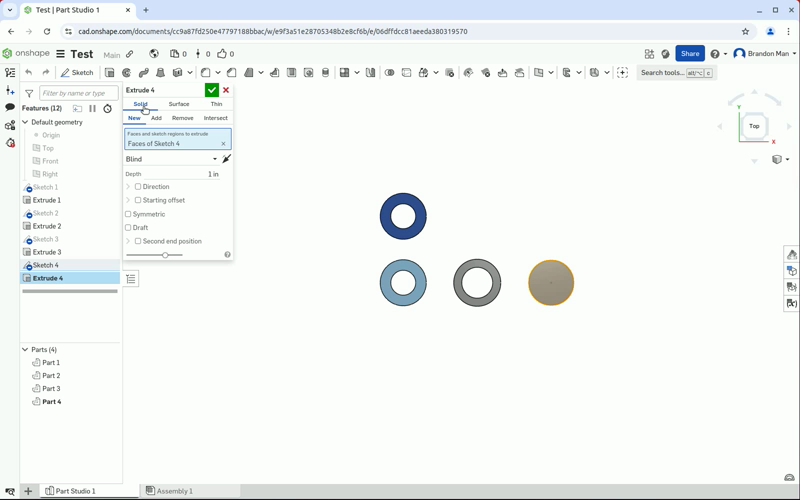
click(143, 106)
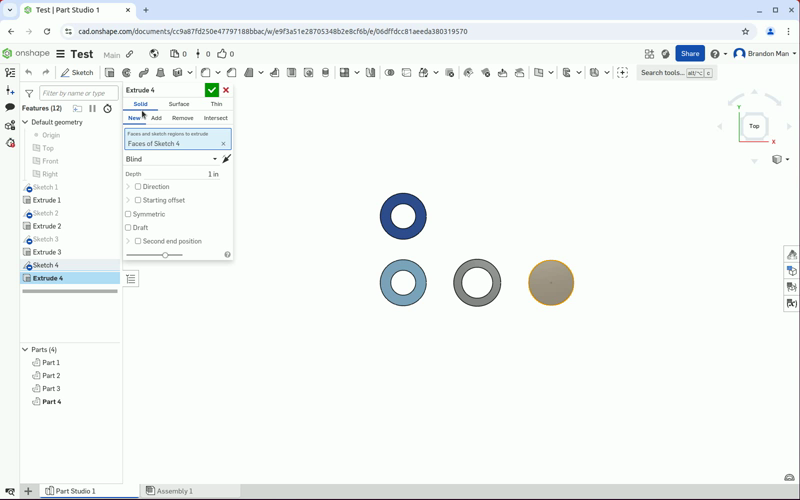
mouse_move(137, 120)
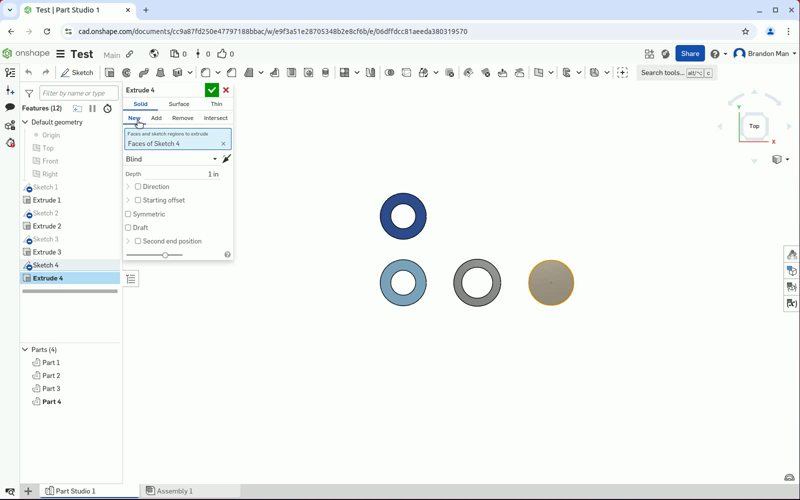
click(137, 120)
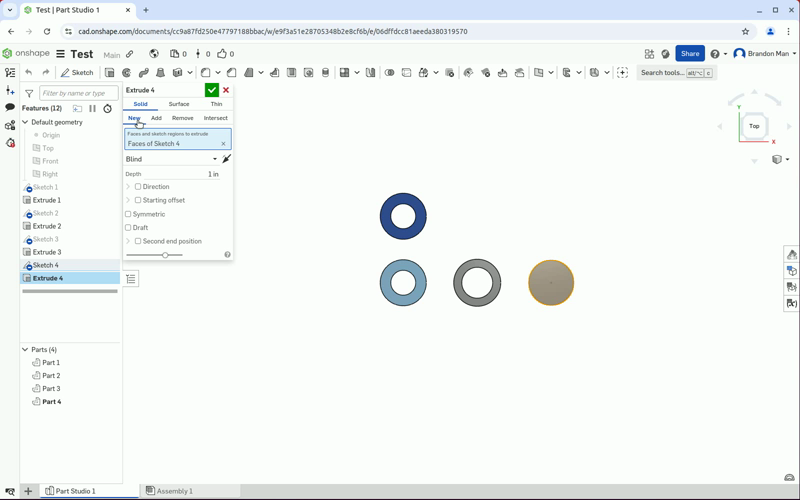
key(tab, 4)
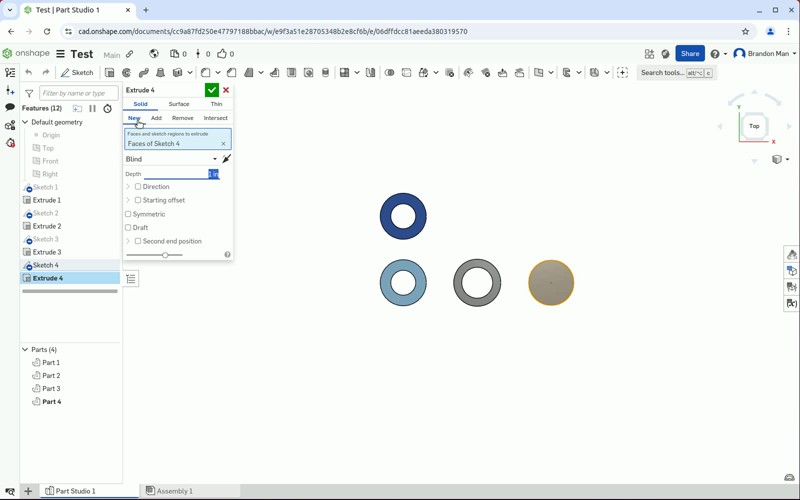
text(0.722)
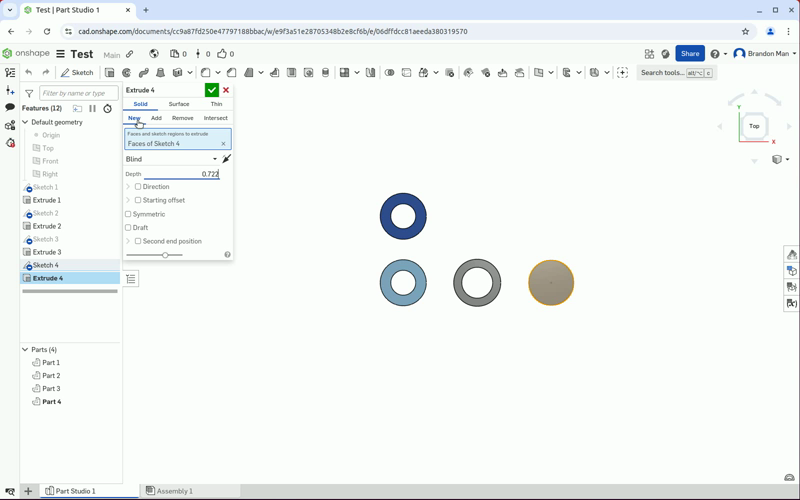
key(enter)
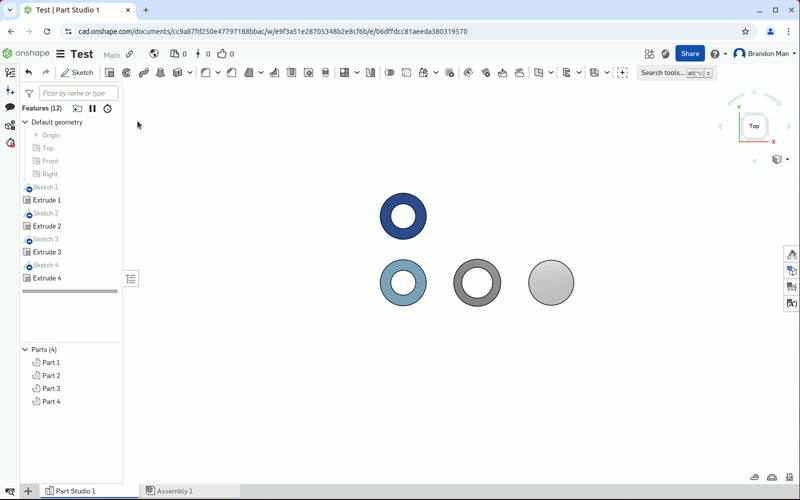
key(shift+h)
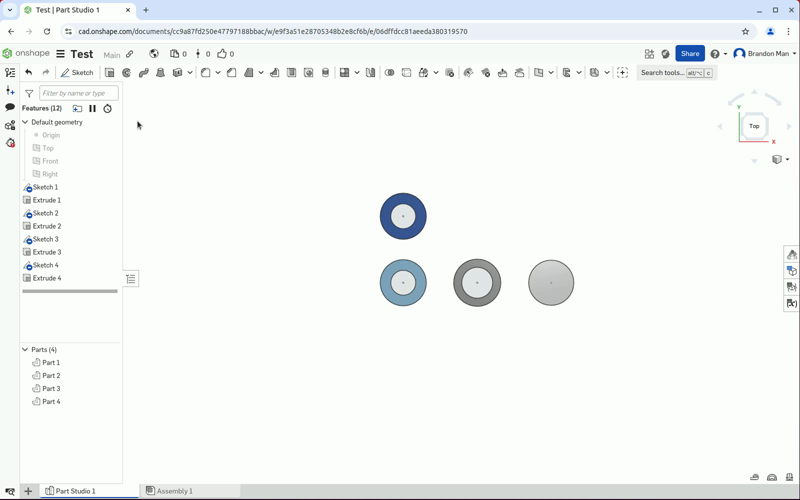
key(shift+h)
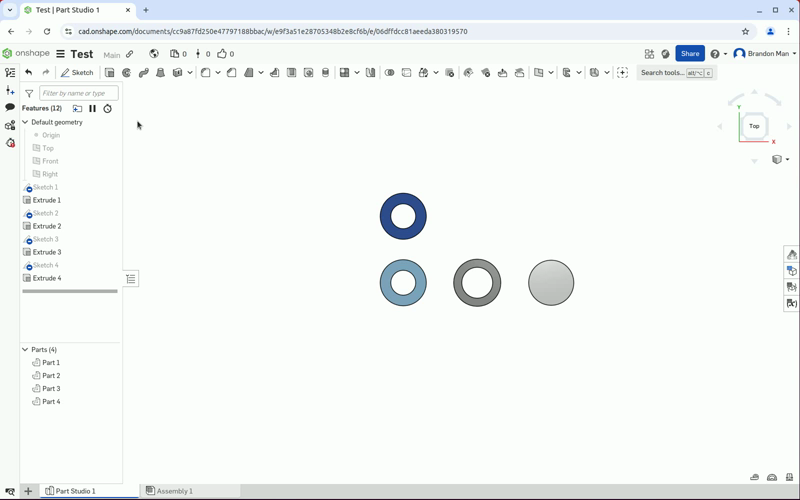
mouse_move(73, 189)
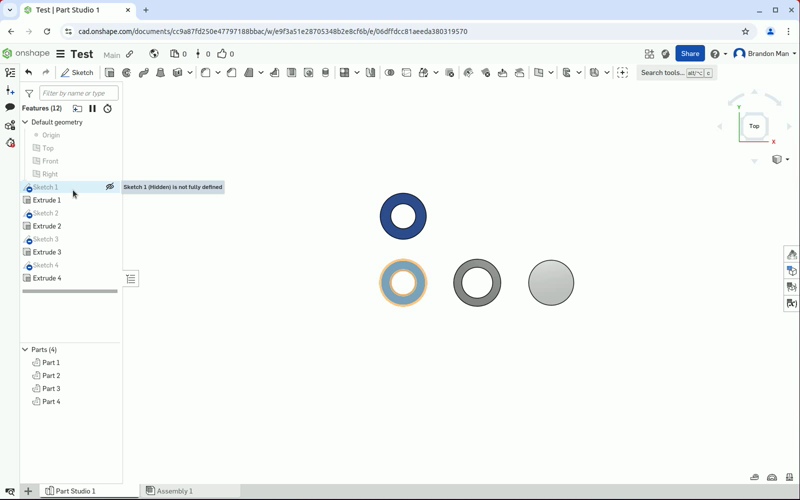
click(73, 189)
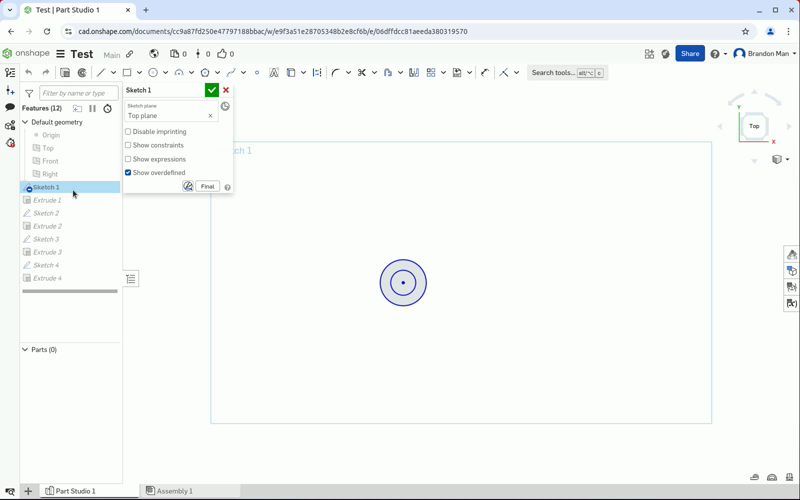
mouse_move(229, 92)
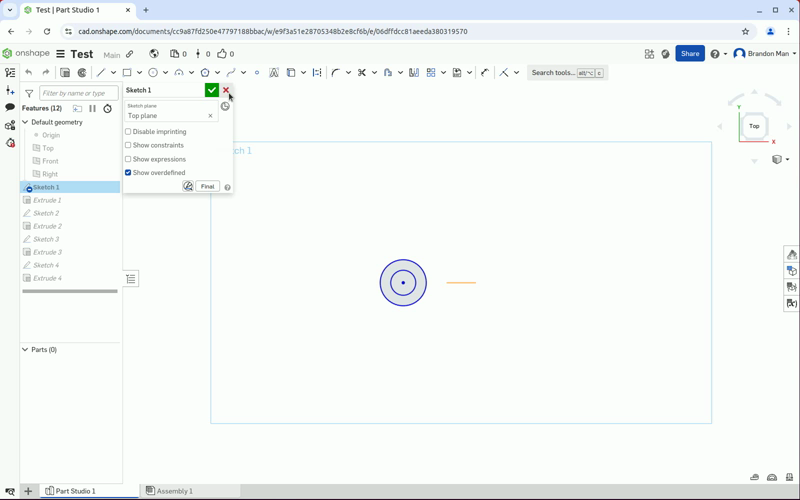
click(229, 92)
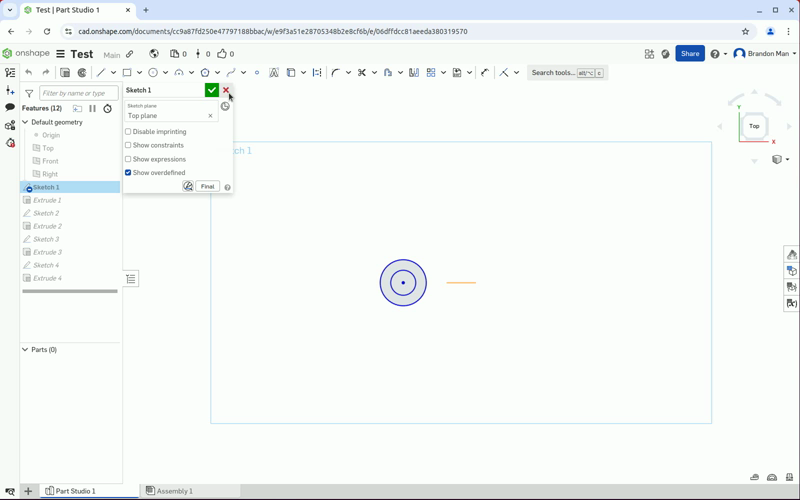
key(shift+s)
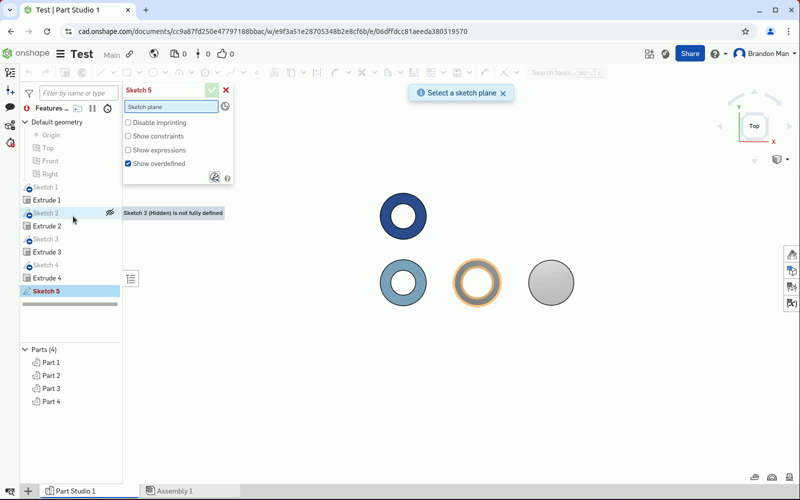
scroll(3)
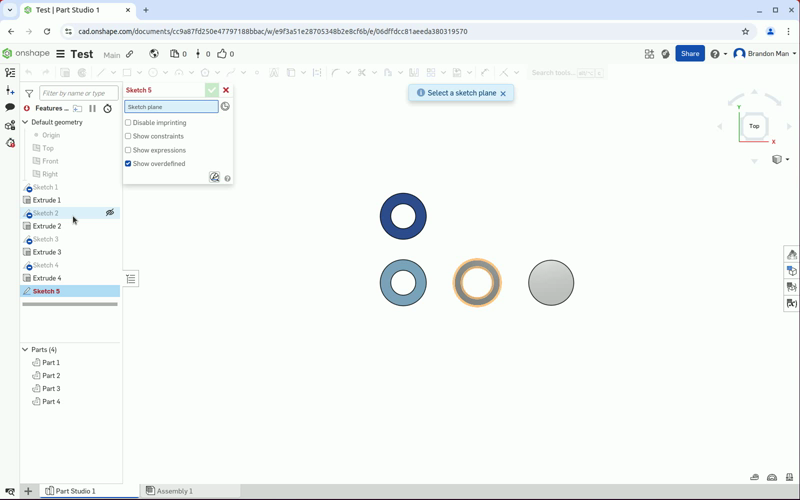
mouse_move(73, 150)
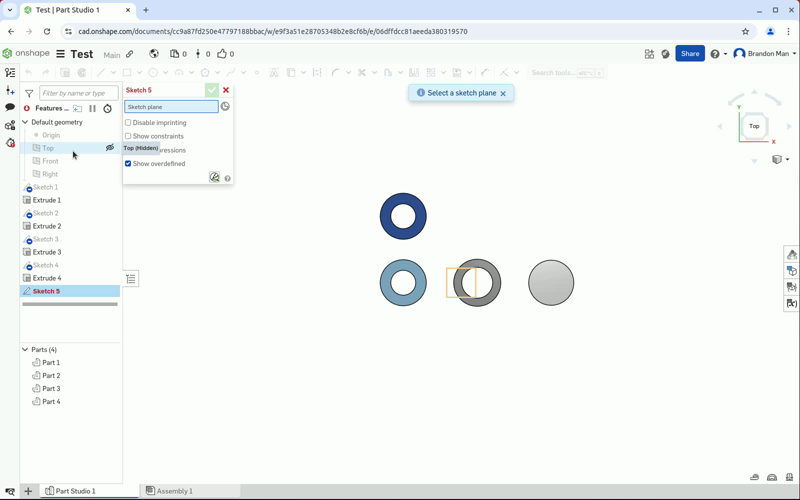
click(73, 150)
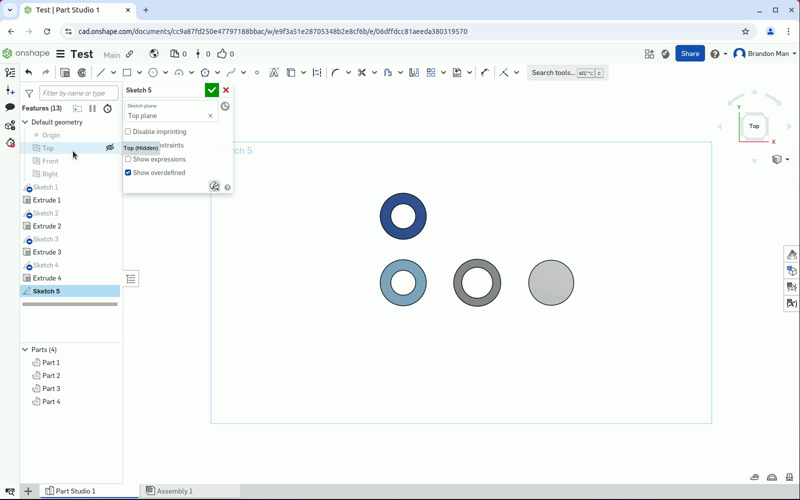
mouse_move(73, 352)
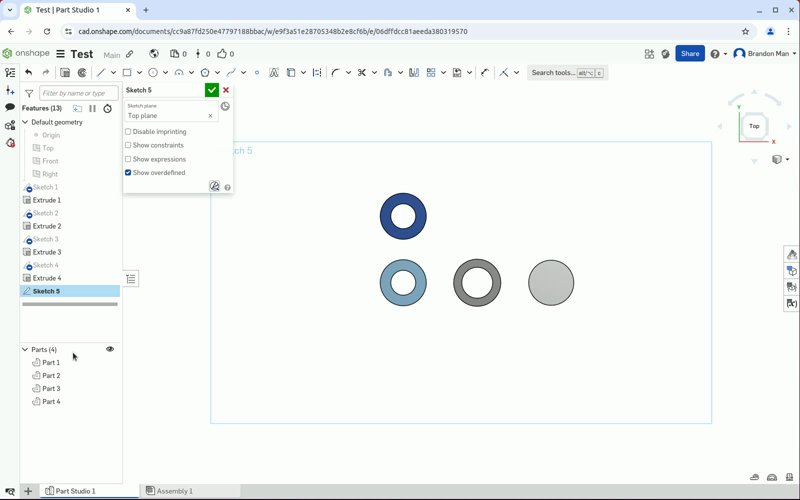
key(y)
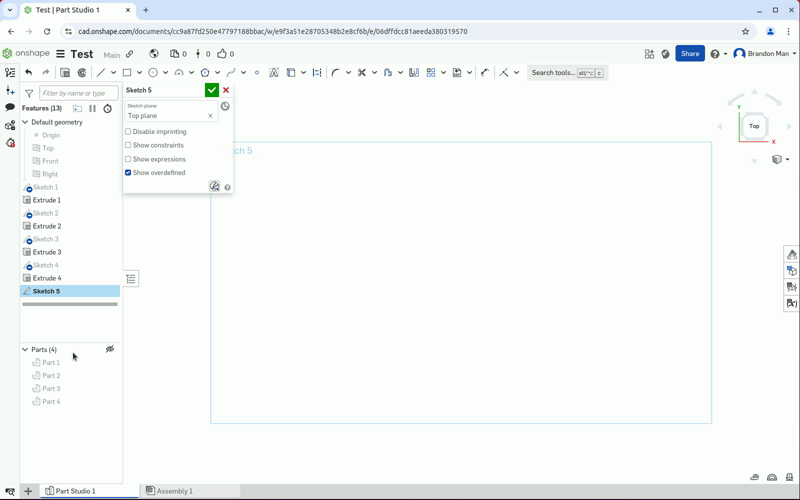
key(c)
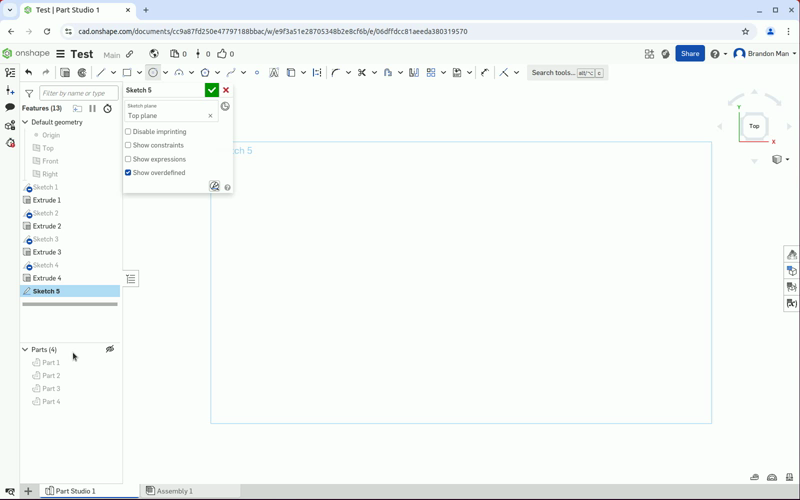
key_down(shift)
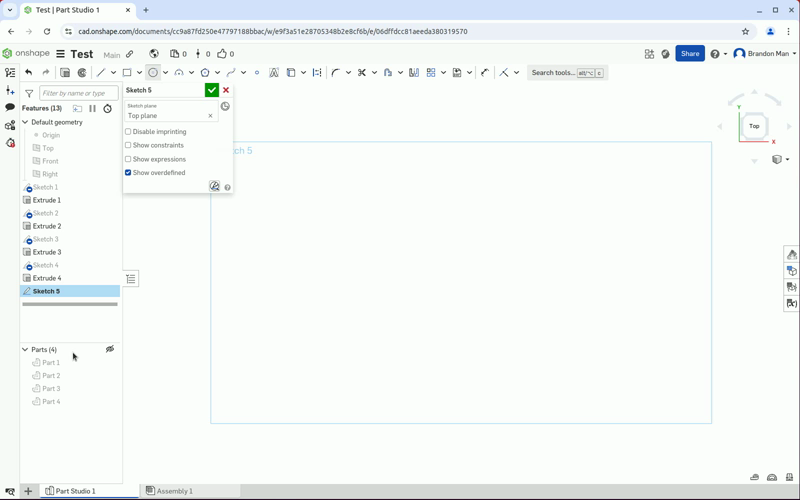
mouse_move(477, 216)
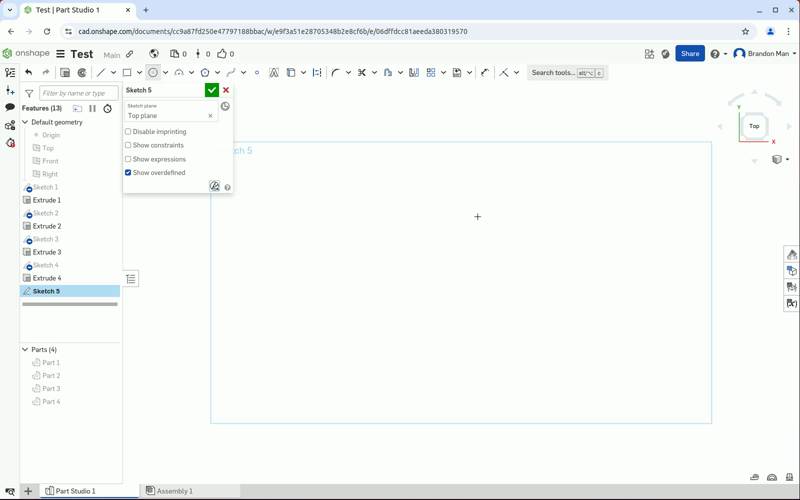
click(477, 216)
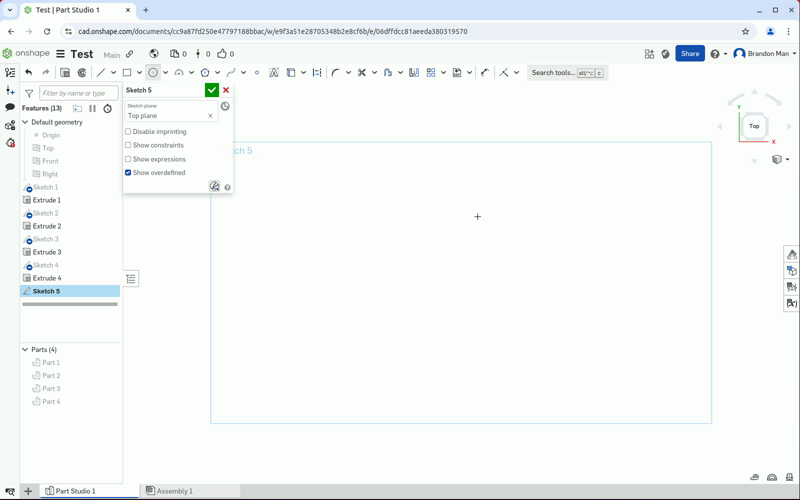
key_up(shift)
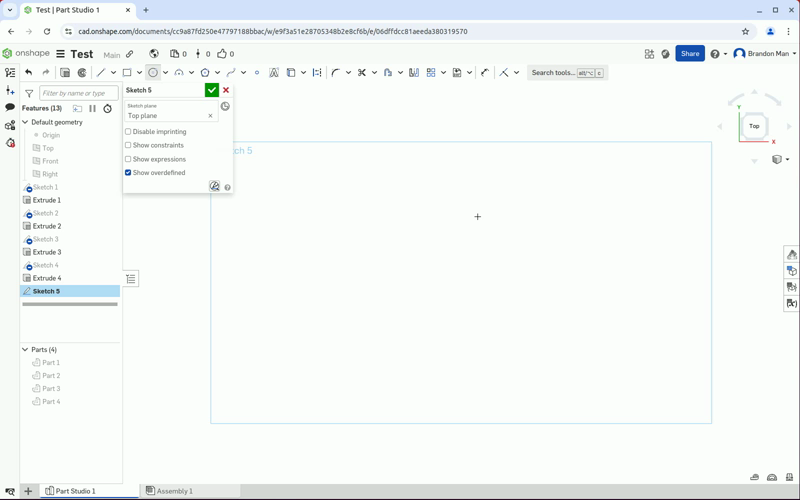
mouse_move(501, 216)
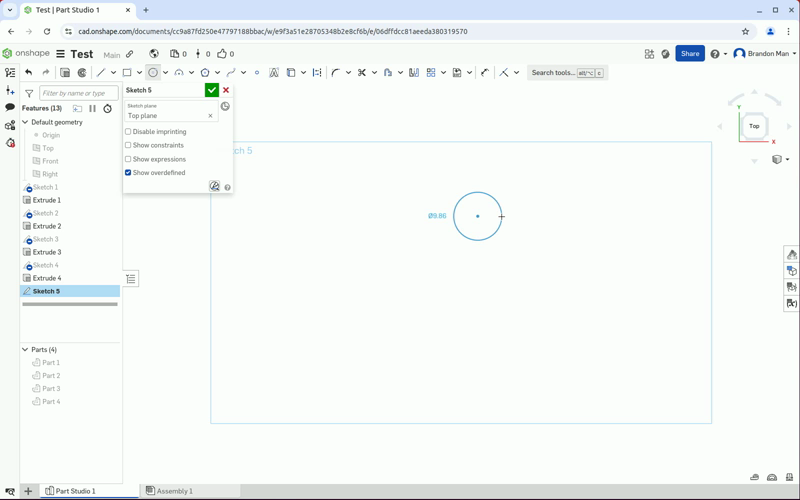
click(501, 216)
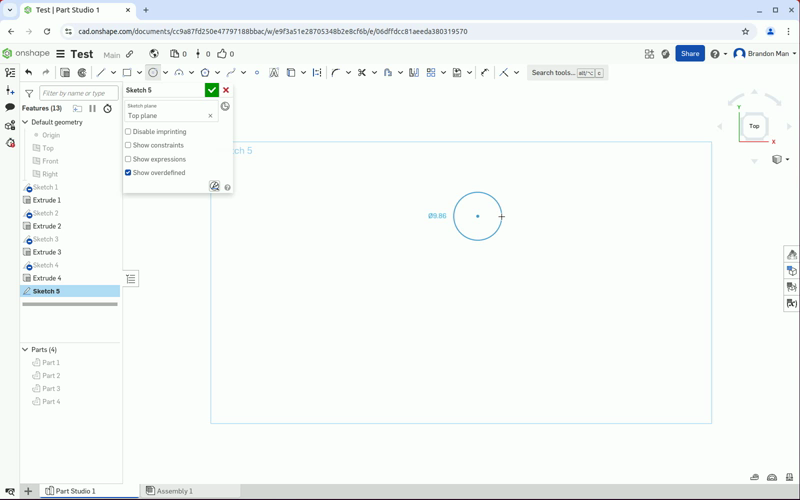
key(esc)
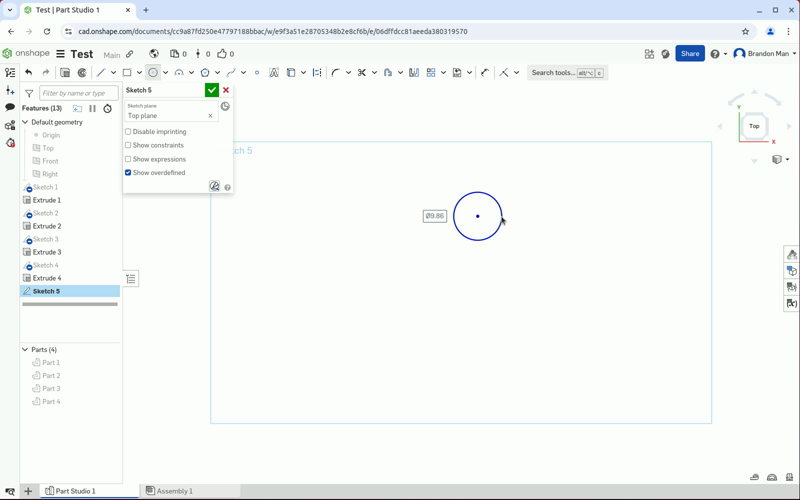
key(c)
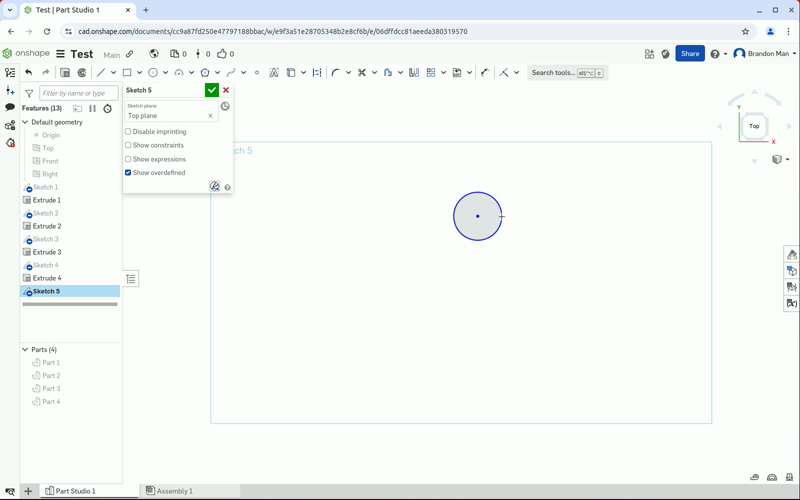
key_down(shift)
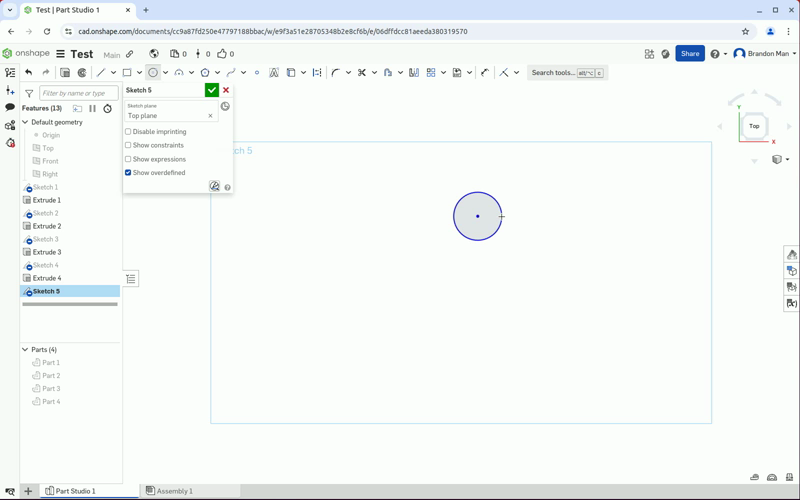
mouse_move(477, 216)
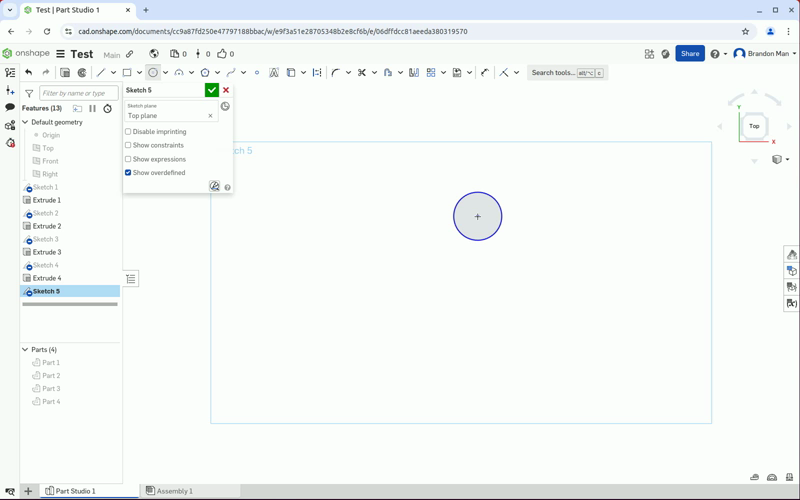
click(477, 216)
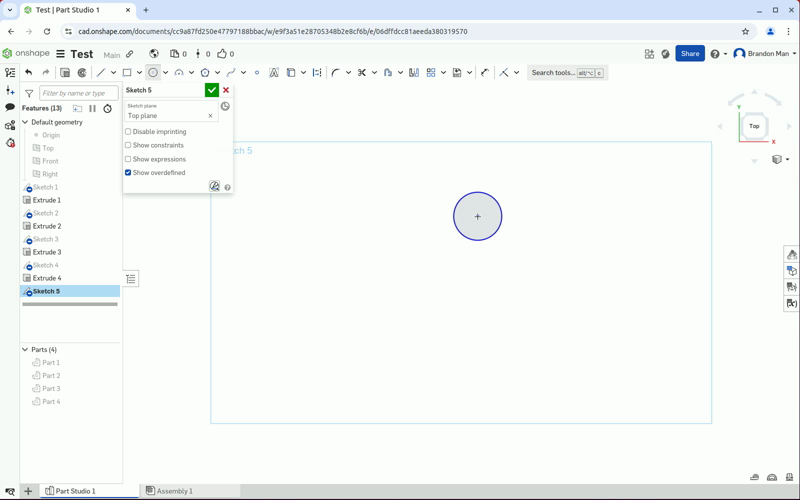
key_up(shift)
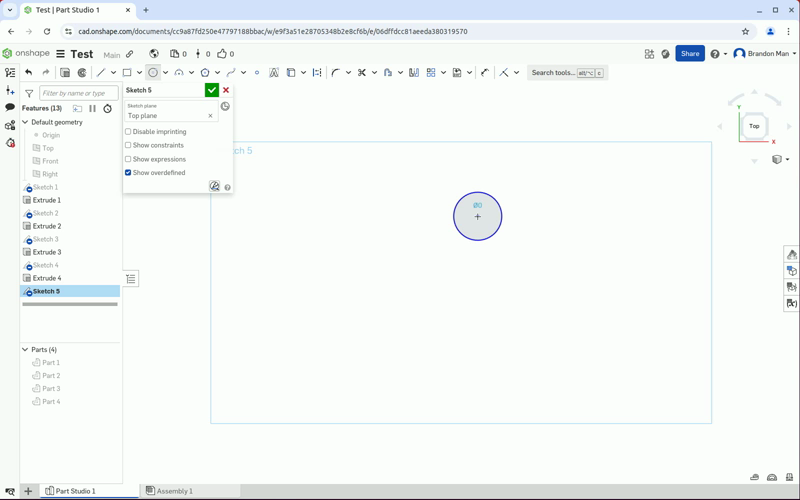
mouse_move(490, 216)
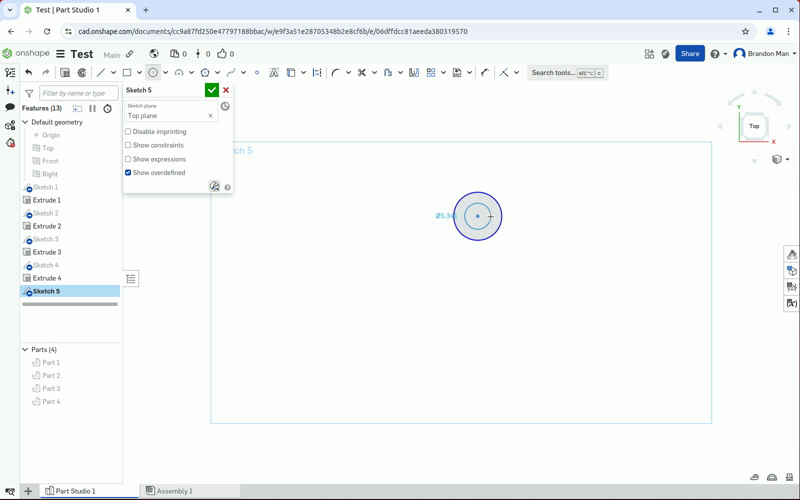
click(490, 216)
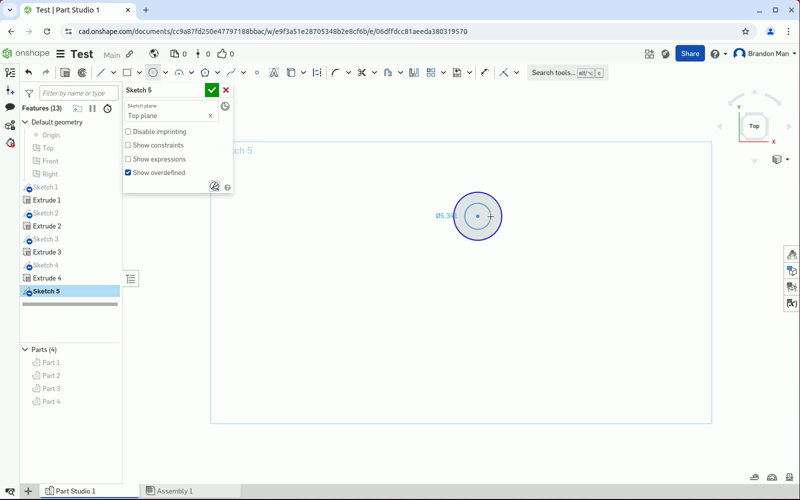
key(esc)
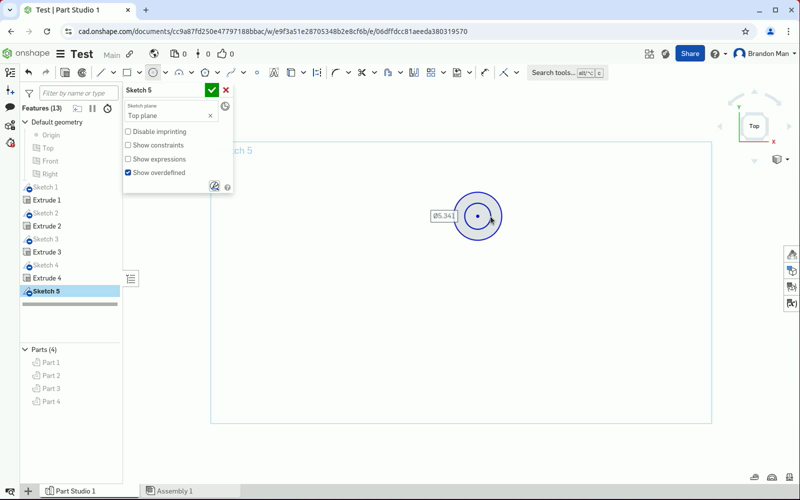
mouse_move(472, 196)
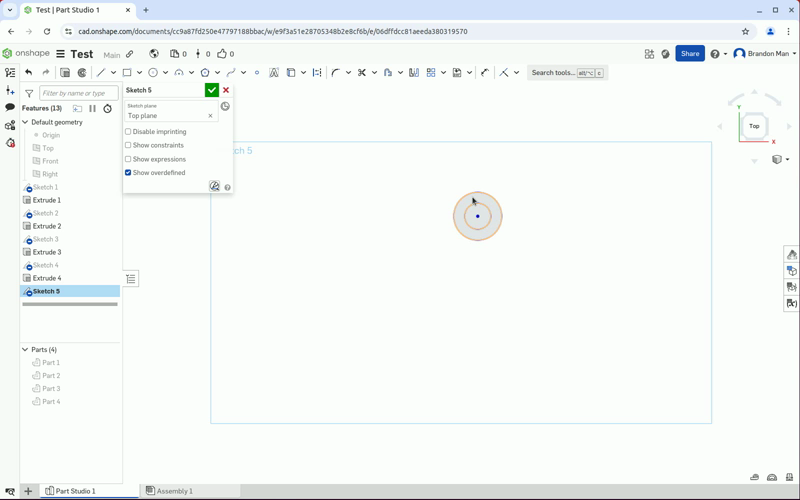
scroll(6)
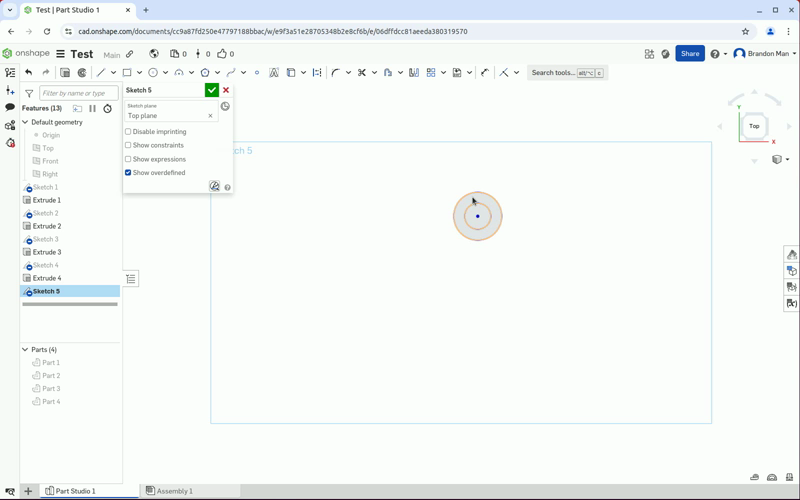
scroll(6)
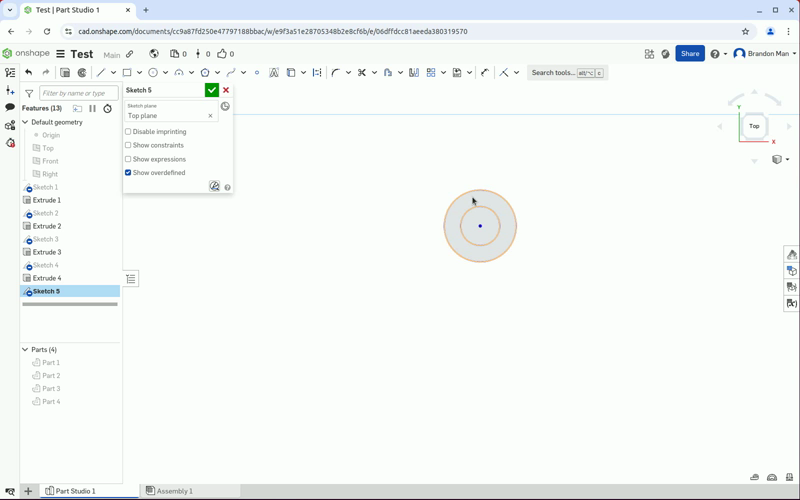
scroll(6)
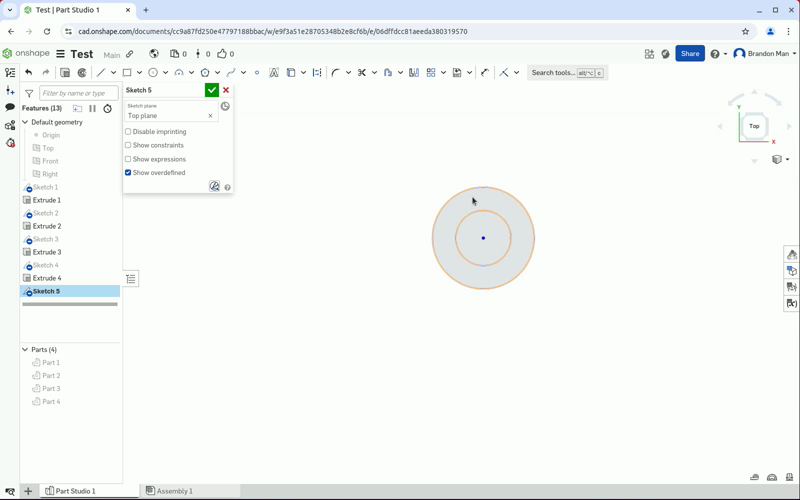
scroll(6)
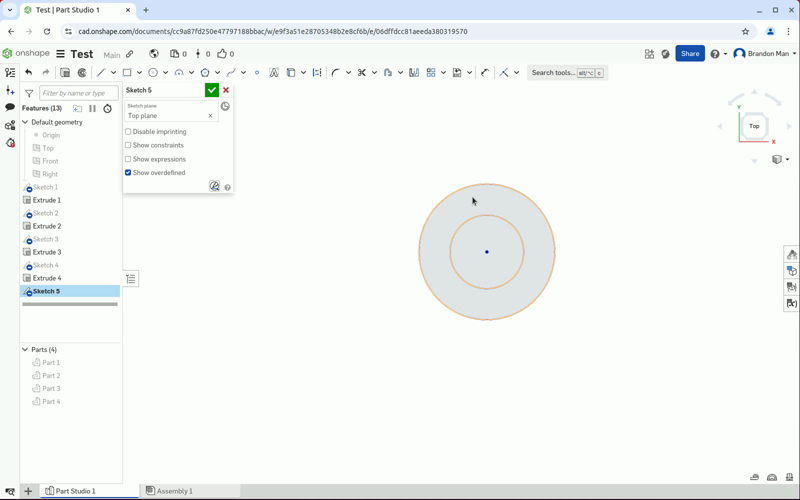
scroll(6)
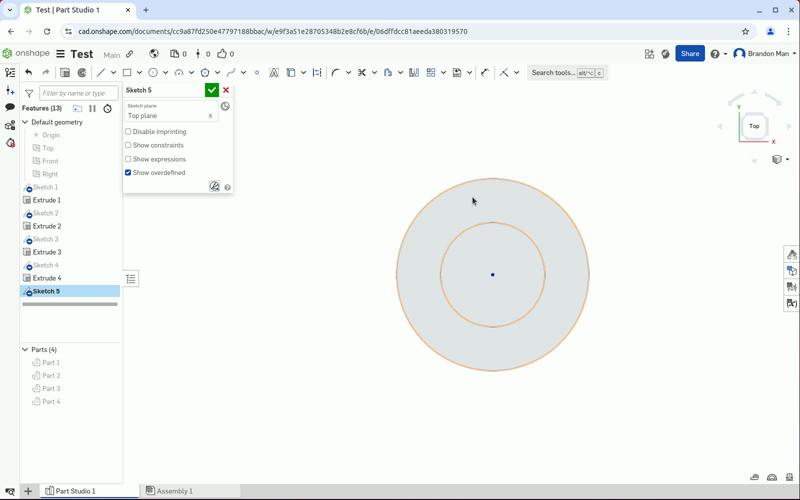
scroll(6)
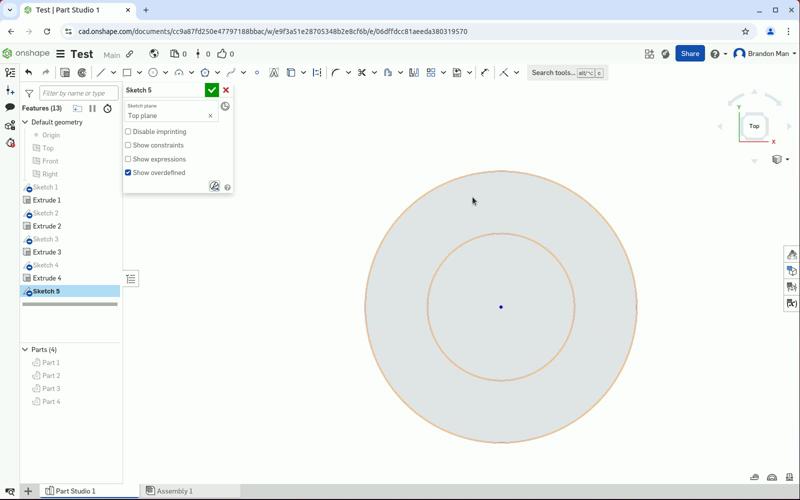
scroll(6)
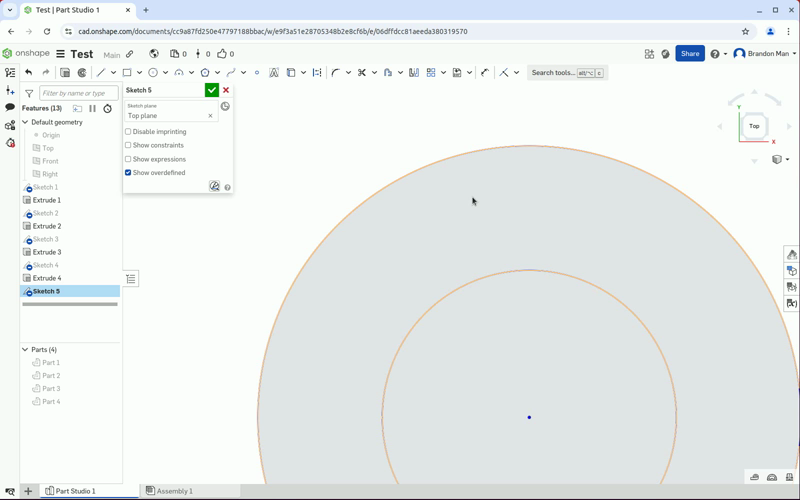
click(472, 196)
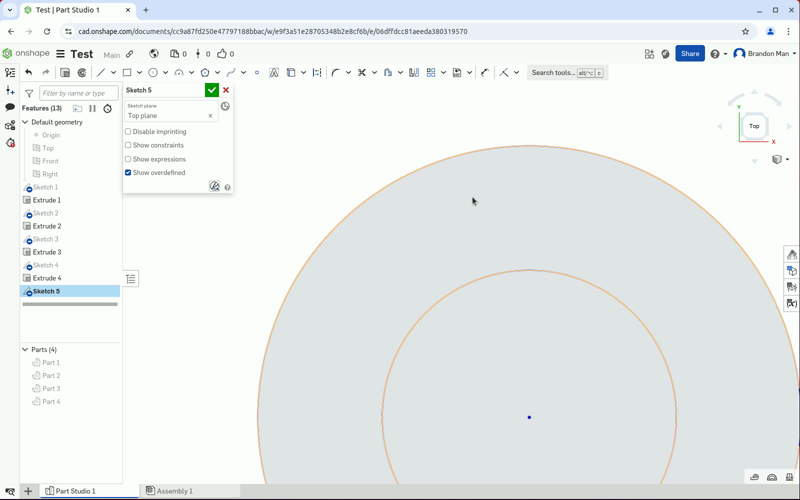
scroll(-6)
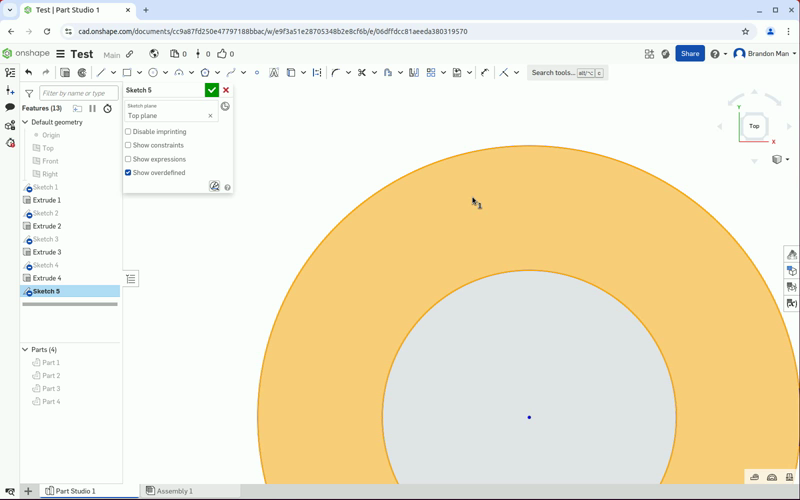
scroll(-6)
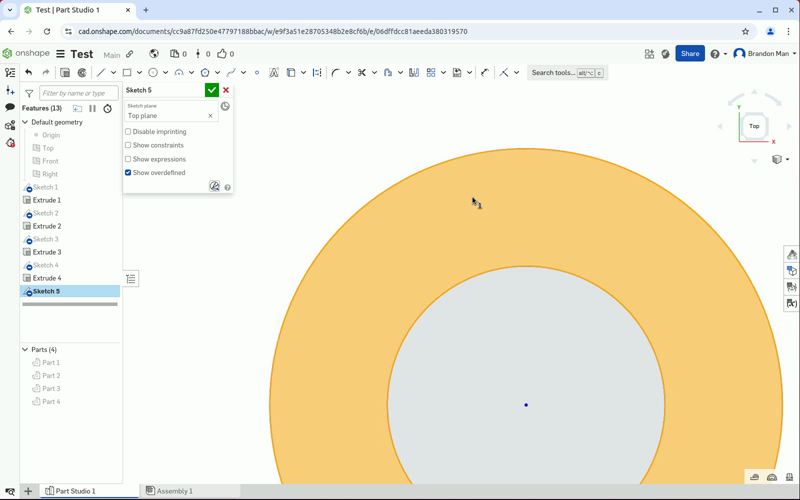
scroll(-6)
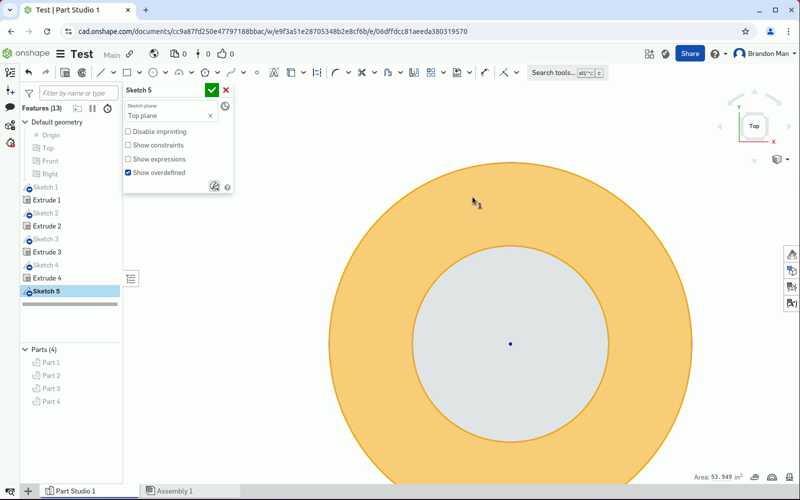
scroll(-6)
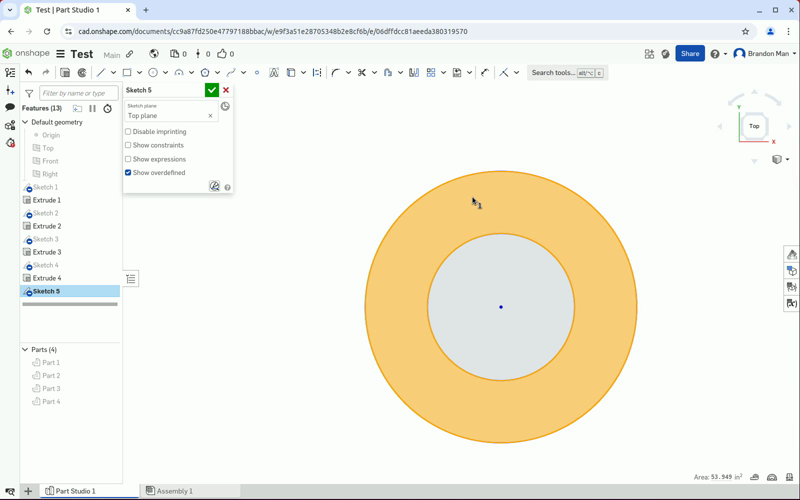
scroll(-6)
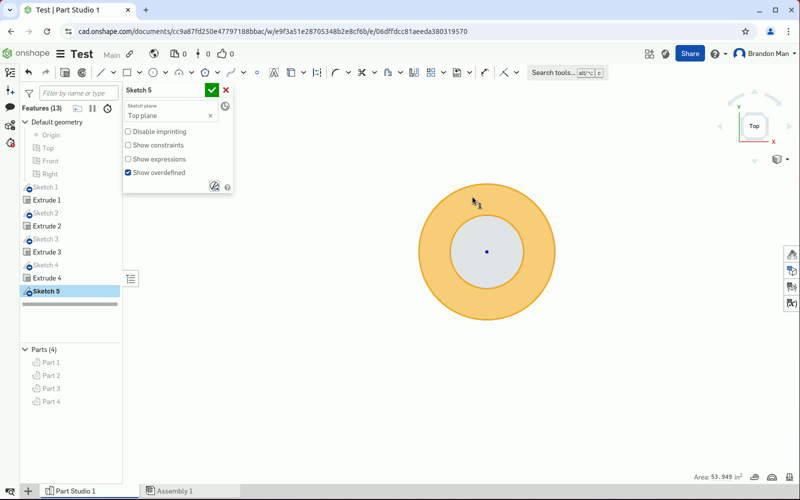
scroll(-6)
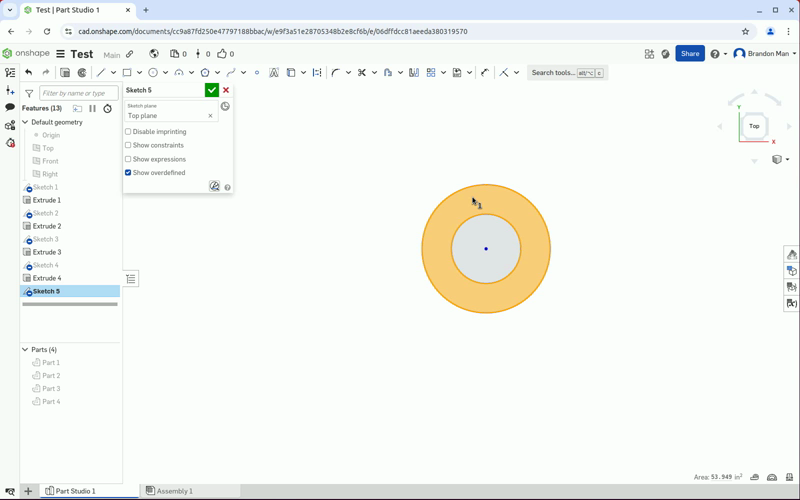
scroll(-6)
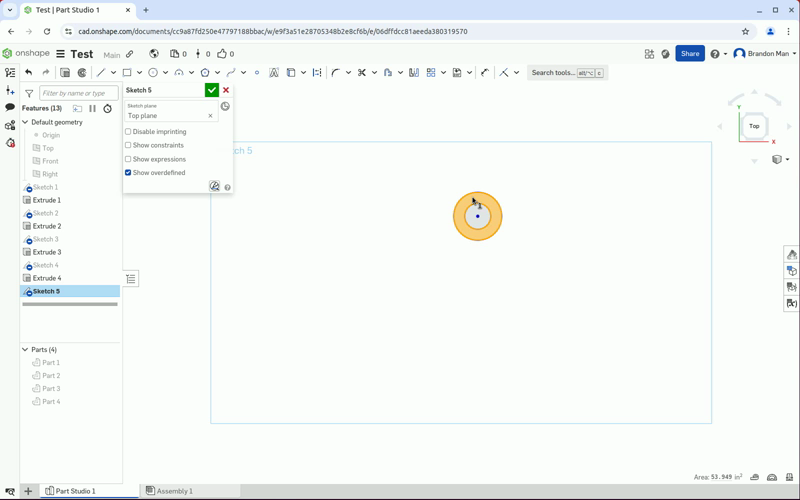
mouse_move(73, 352)
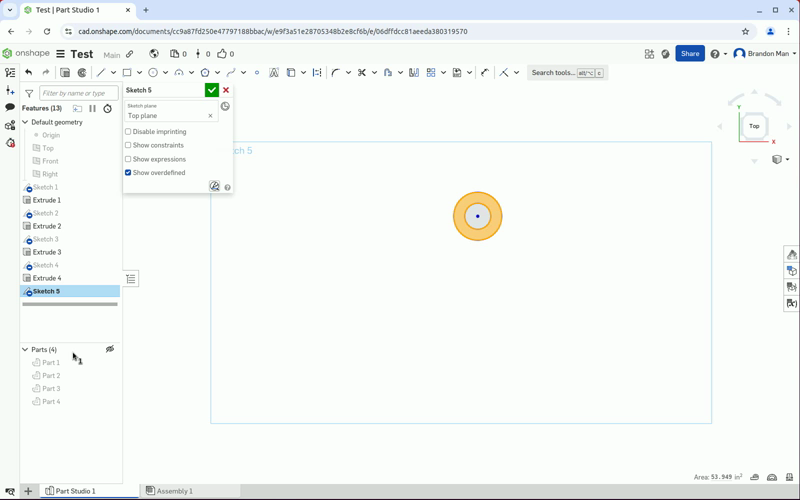
key(shift+y)
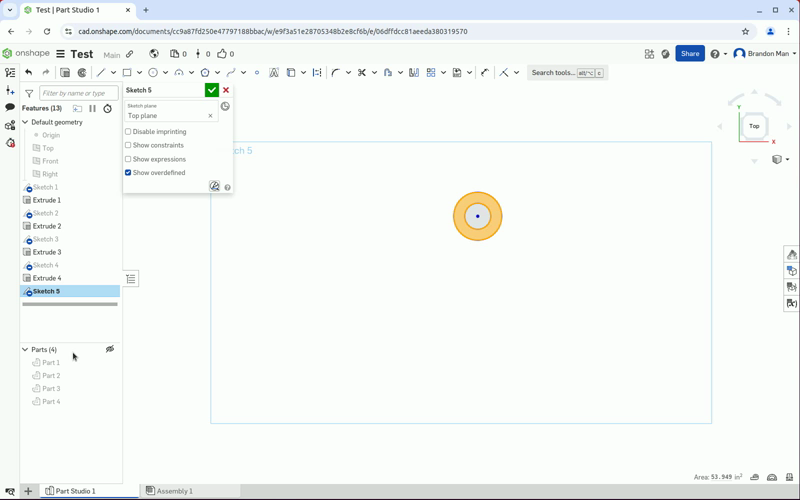
key(shift+e)
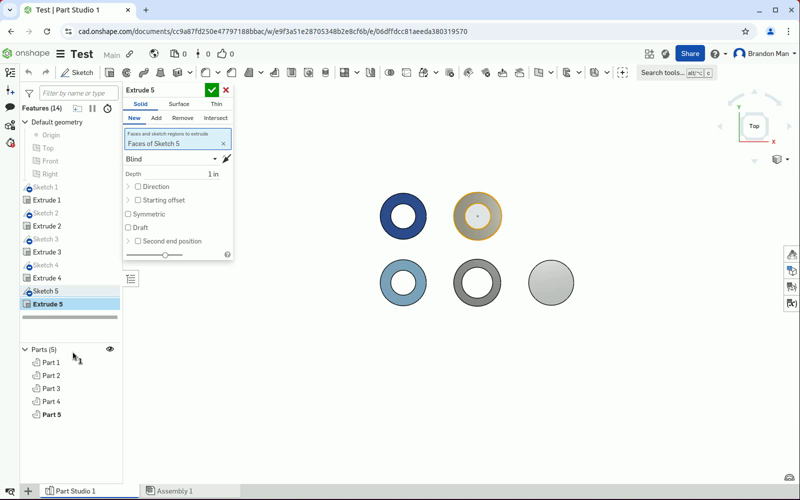
mouse_move(143, 106)
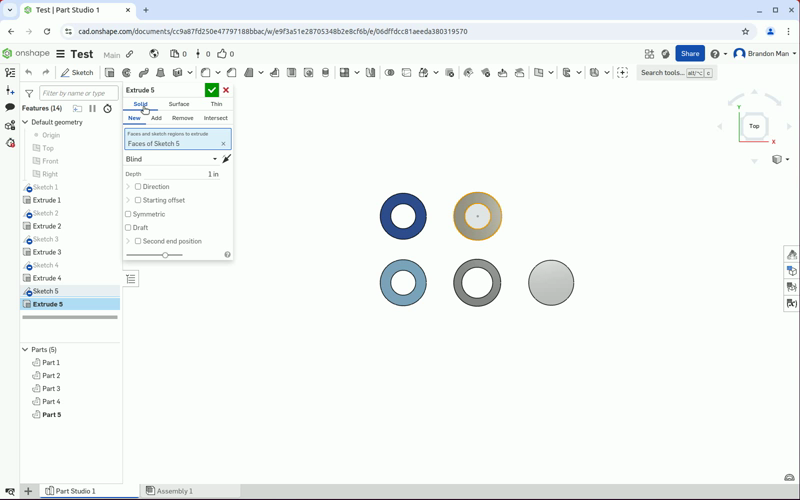
click(143, 106)
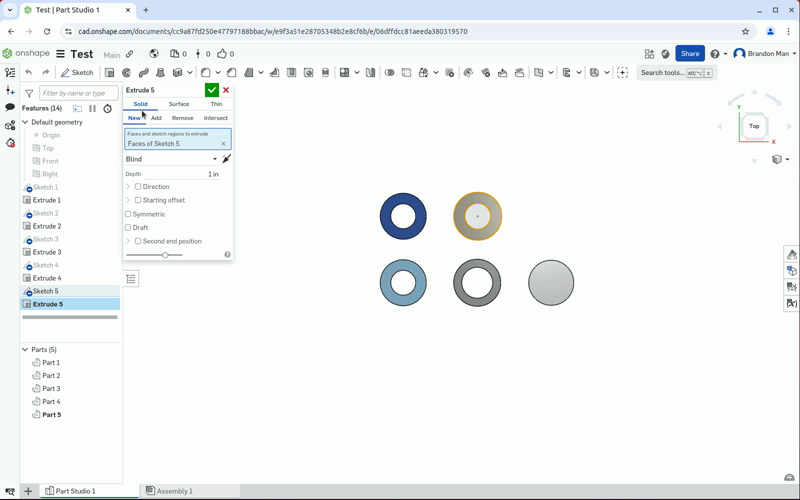
mouse_move(137, 120)
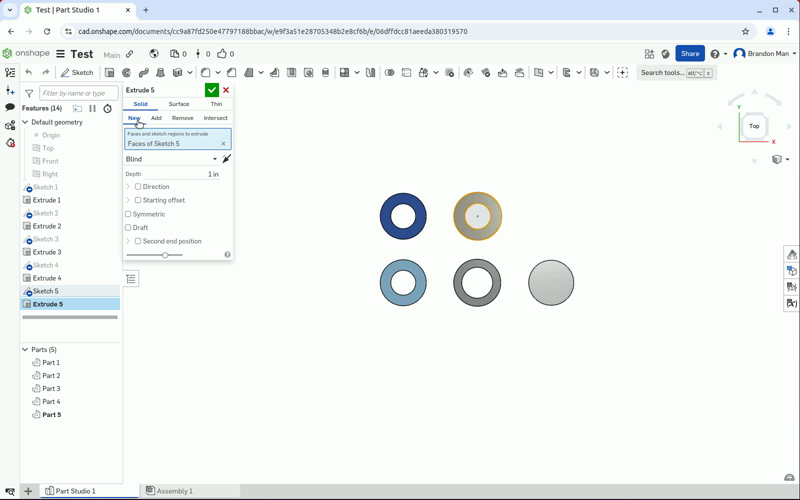
click(137, 120)
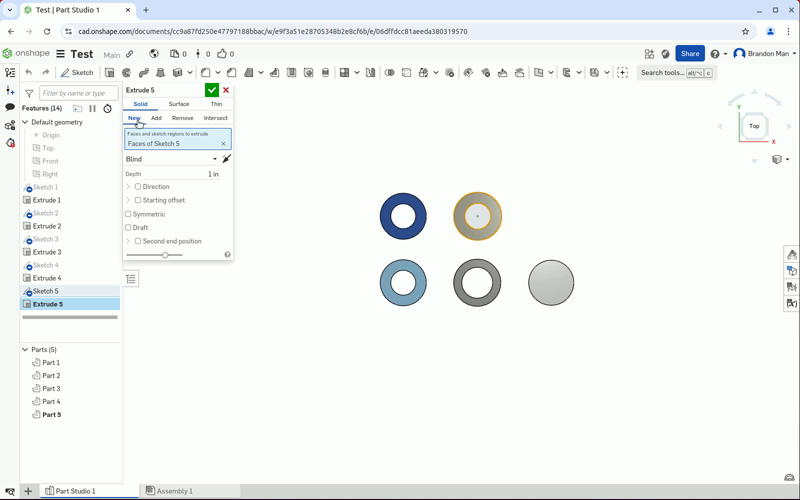
key(tab, 4)
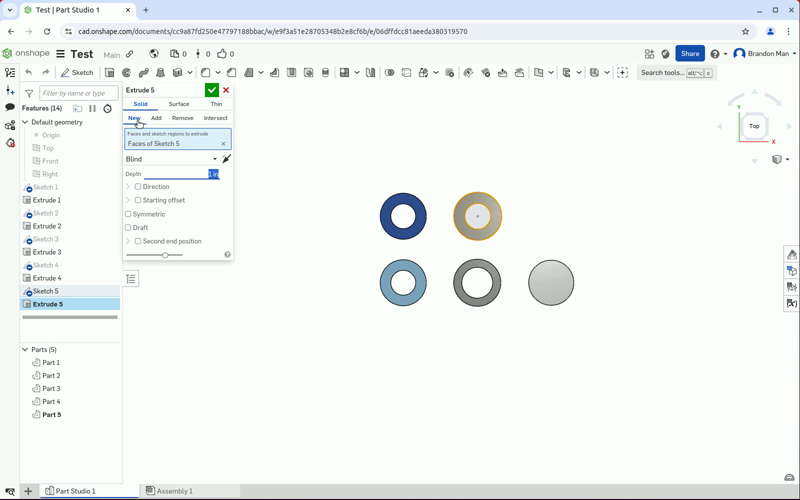
text(0.481)
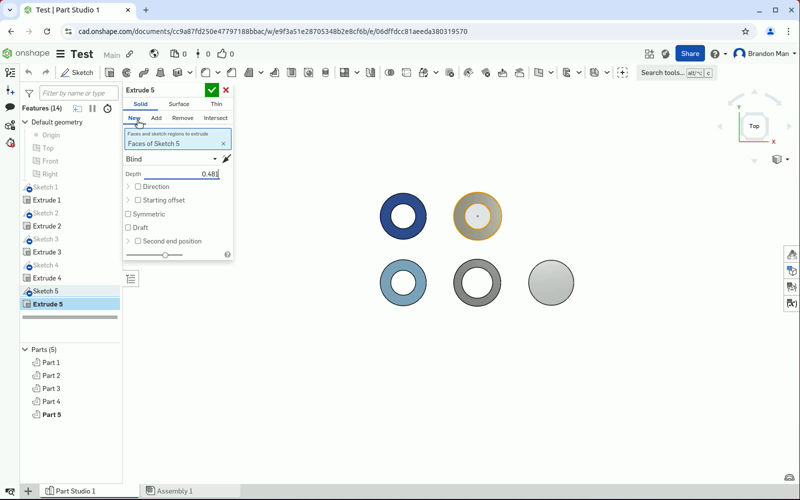
key(enter)
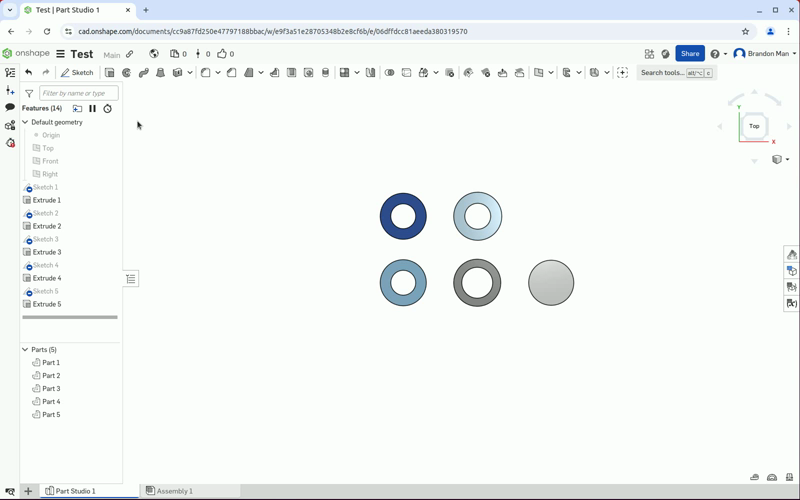
key(shift+h)
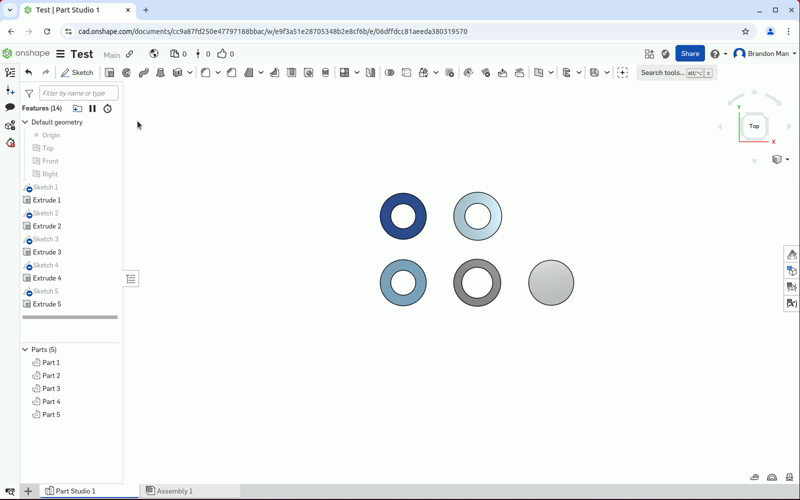
key(shift+h)
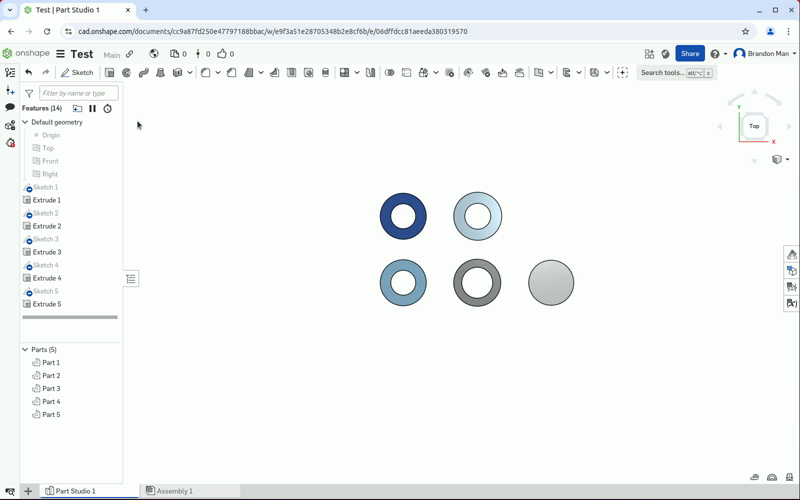
mouse_move(73, 189)
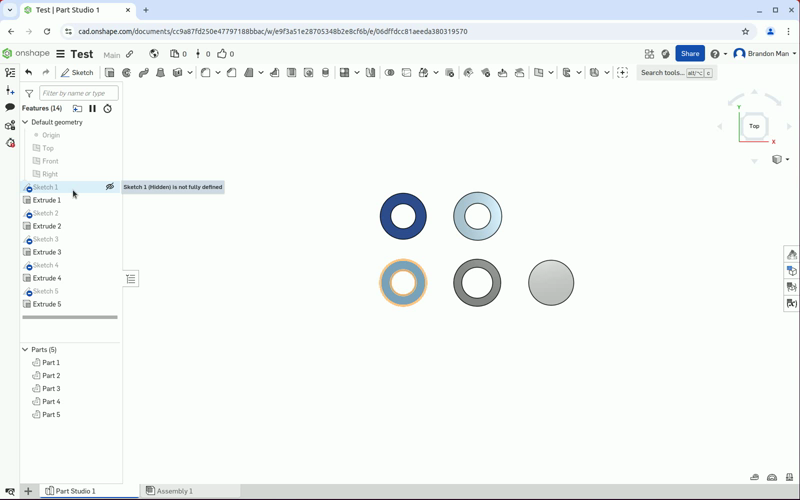
click(73, 189)
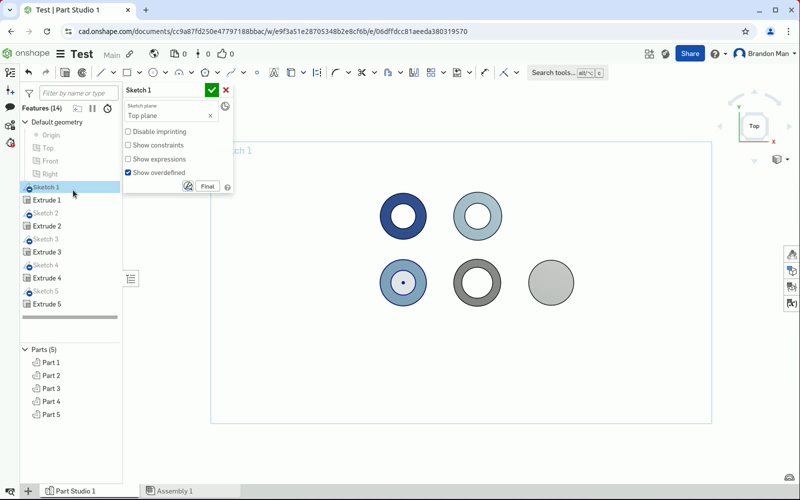
mouse_move(229, 92)
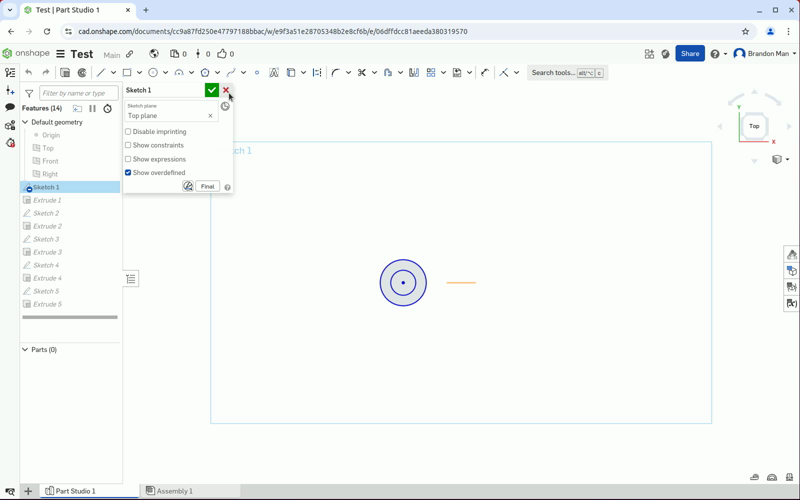
click(229, 92)
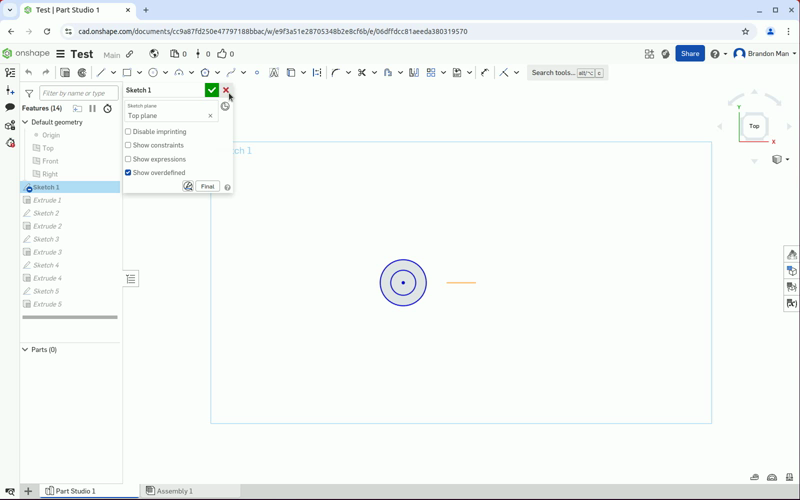
key(shift+s)
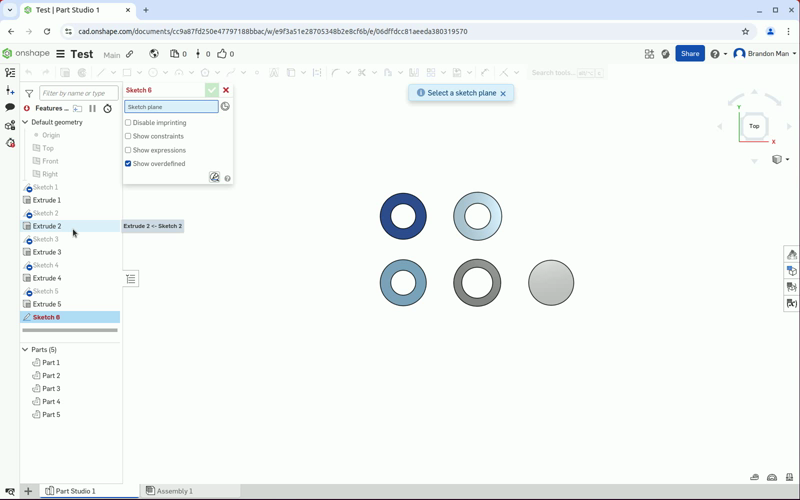
scroll(3)
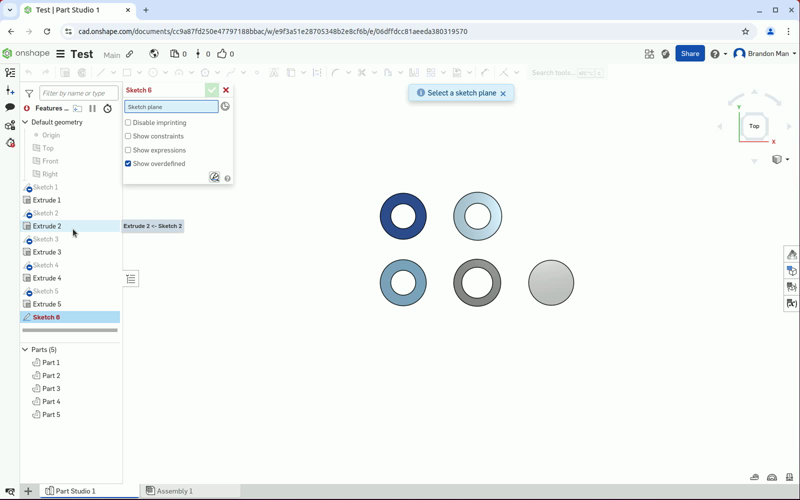
mouse_move(73, 150)
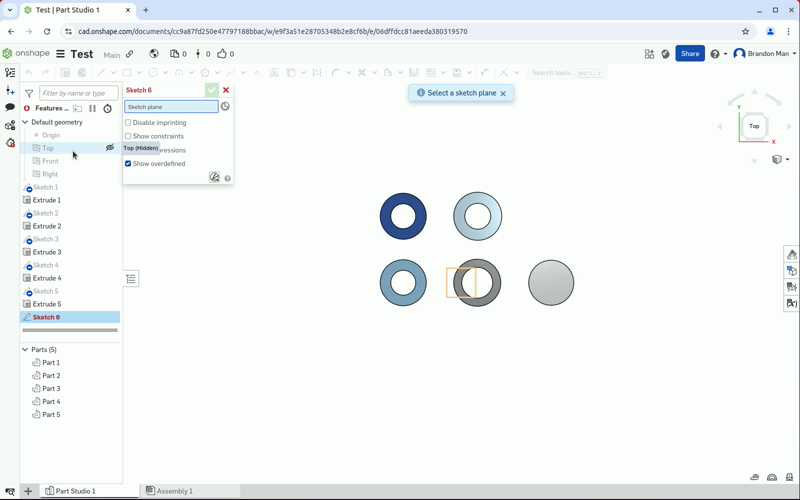
click(73, 150)
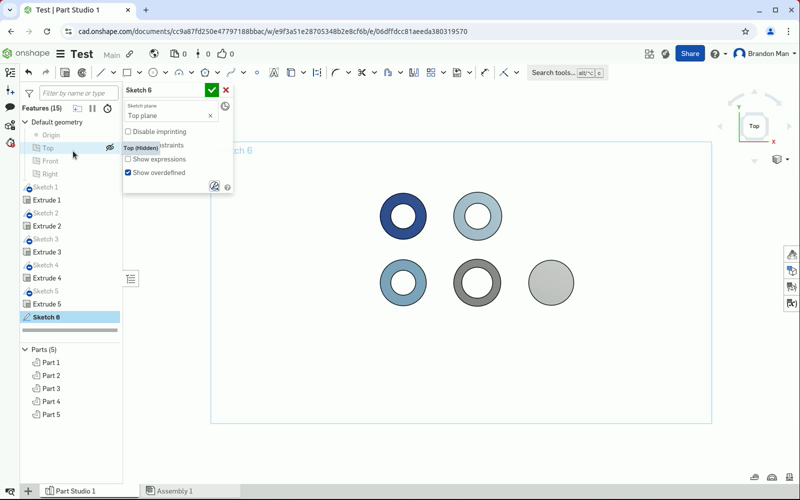
mouse_move(73, 352)
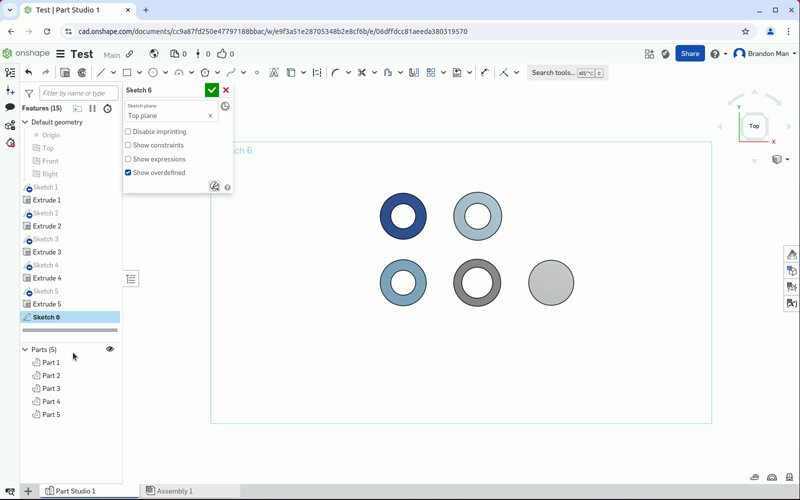
key(y)
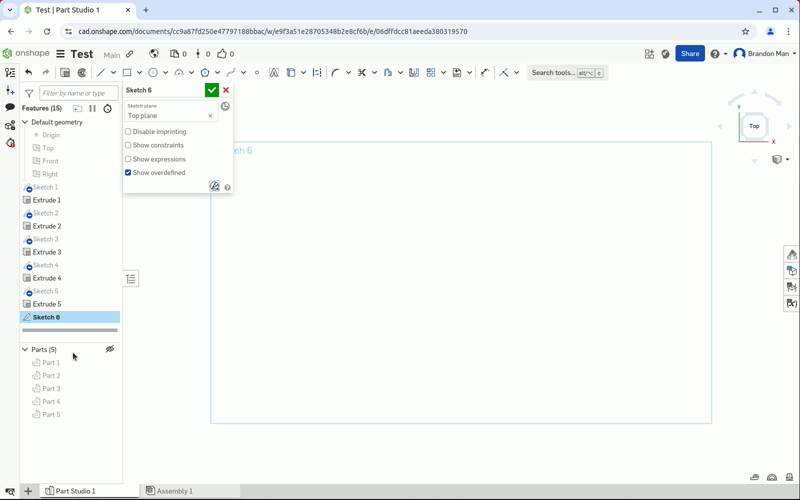
key(c)
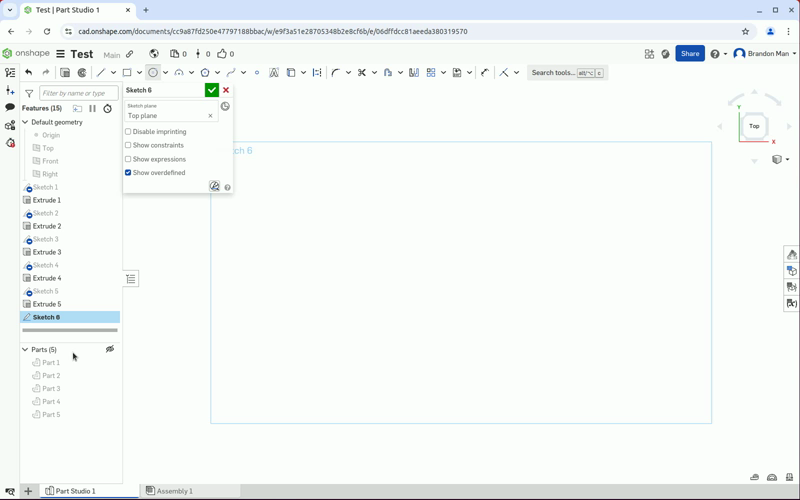
key_down(shift)
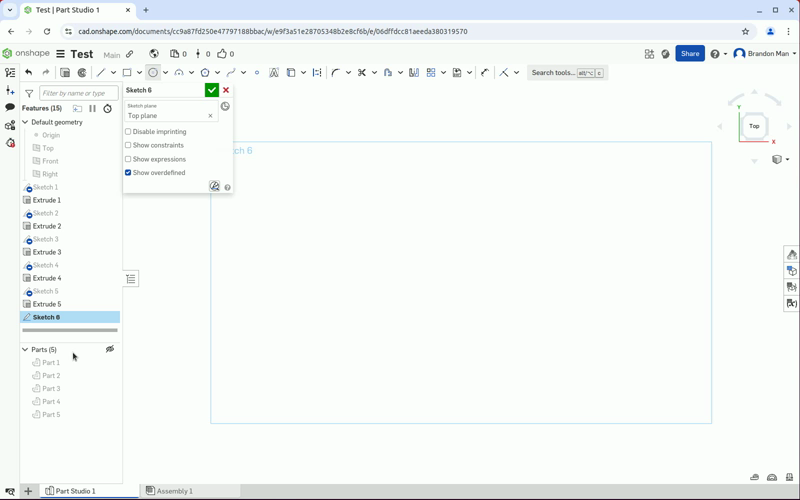
mouse_move(551, 216)
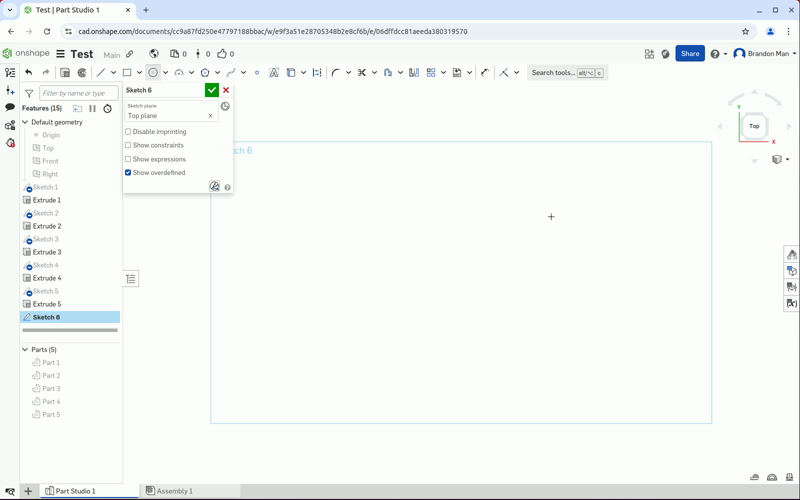
click(551, 216)
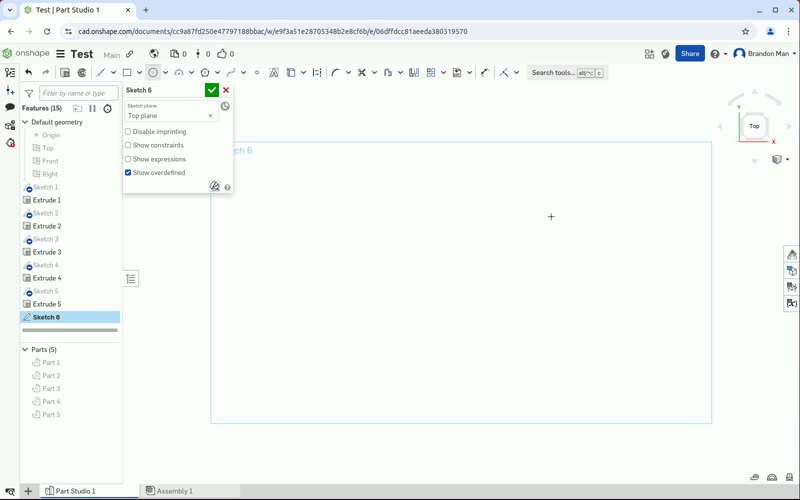
key_up(shift)
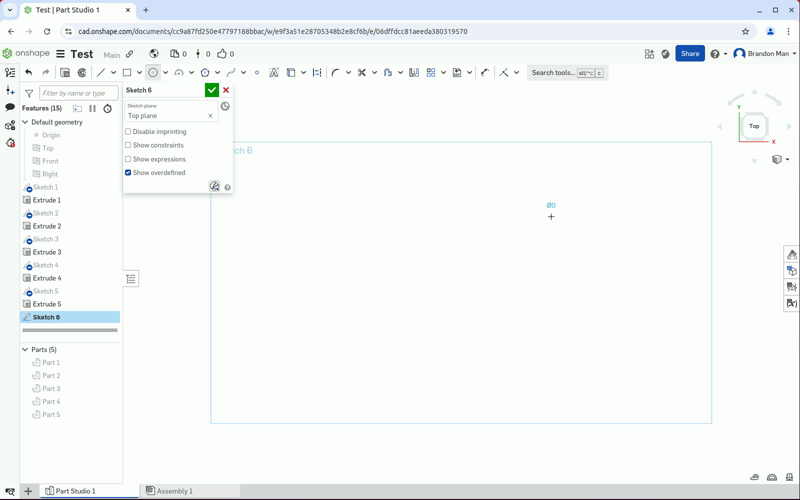
mouse_move(573, 216)
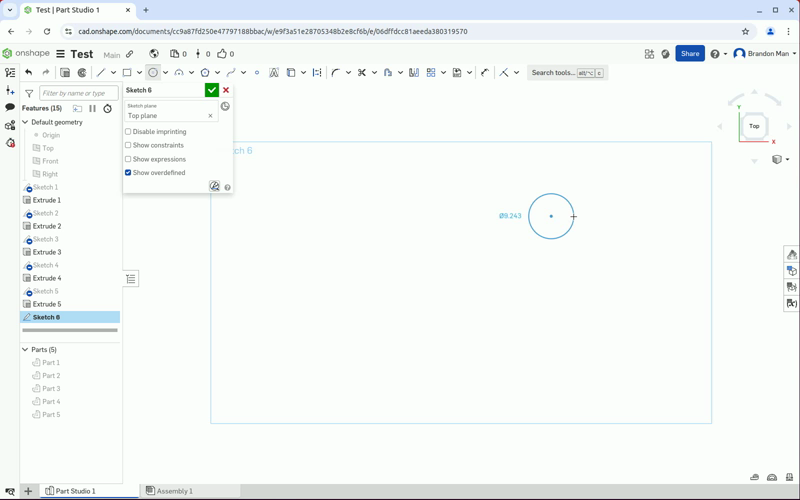
click(573, 216)
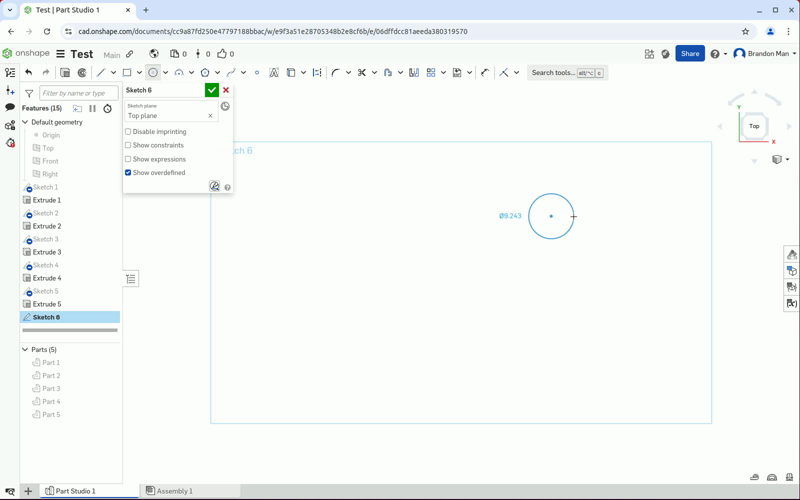
key(esc)
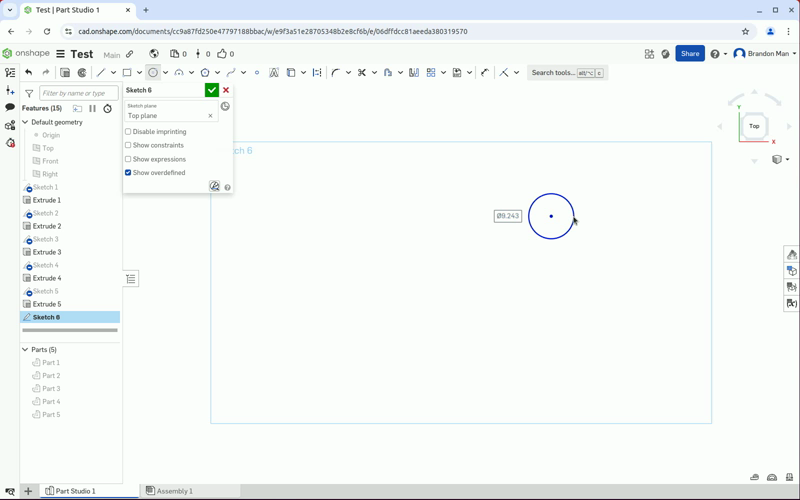
mouse_move(544, 210)
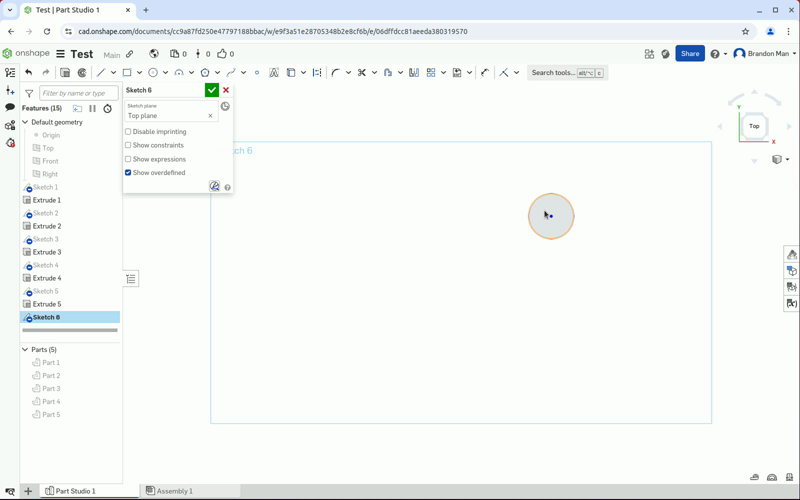
scroll(6)
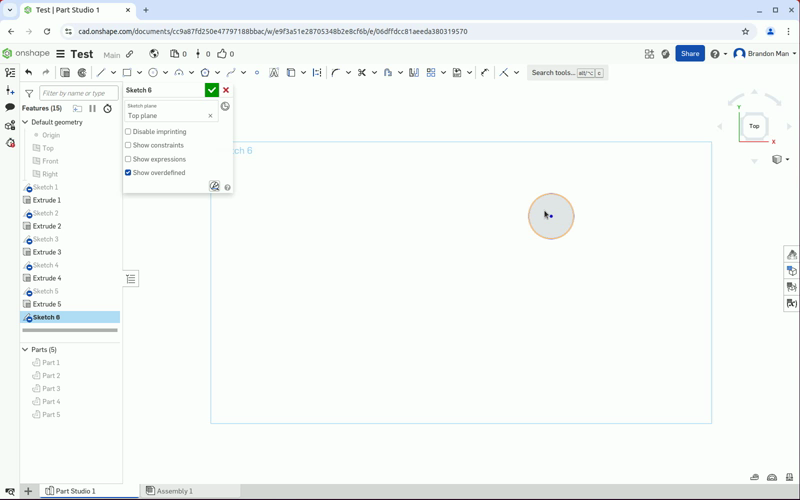
scroll(6)
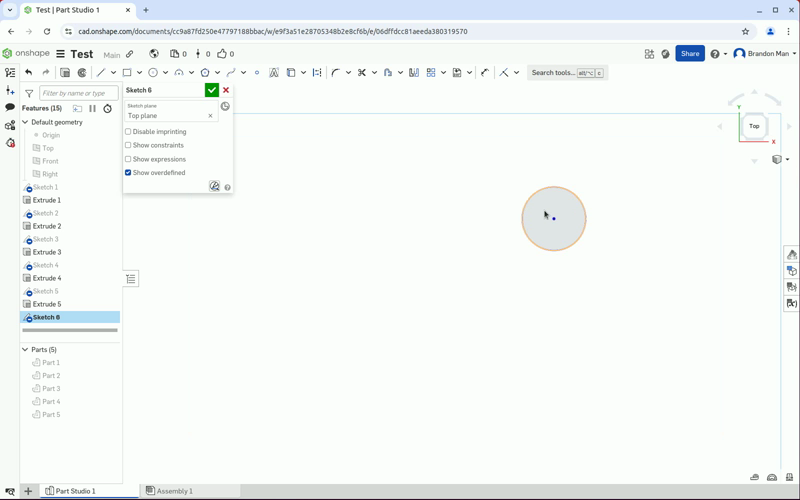
scroll(6)
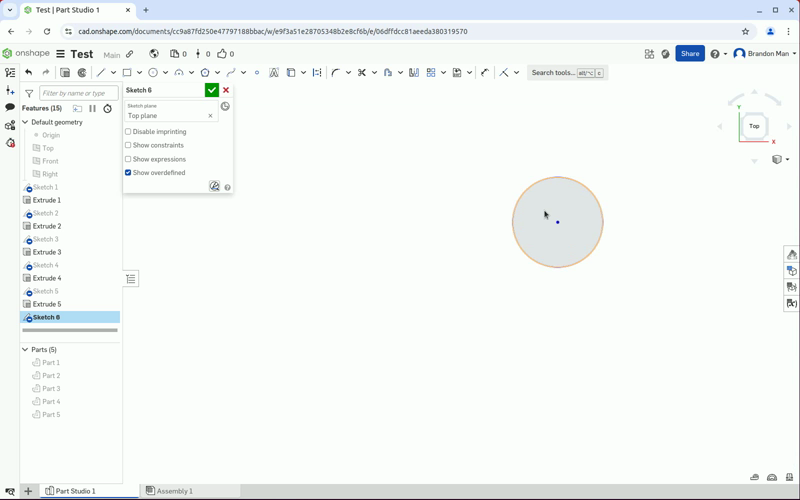
scroll(6)
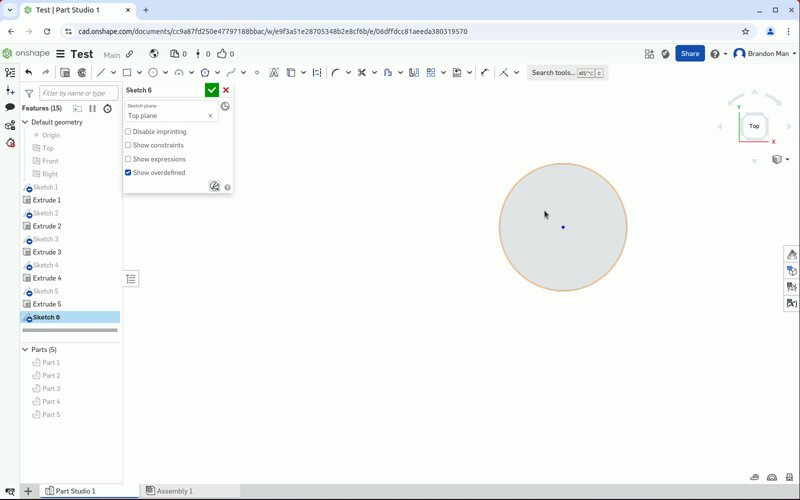
scroll(6)
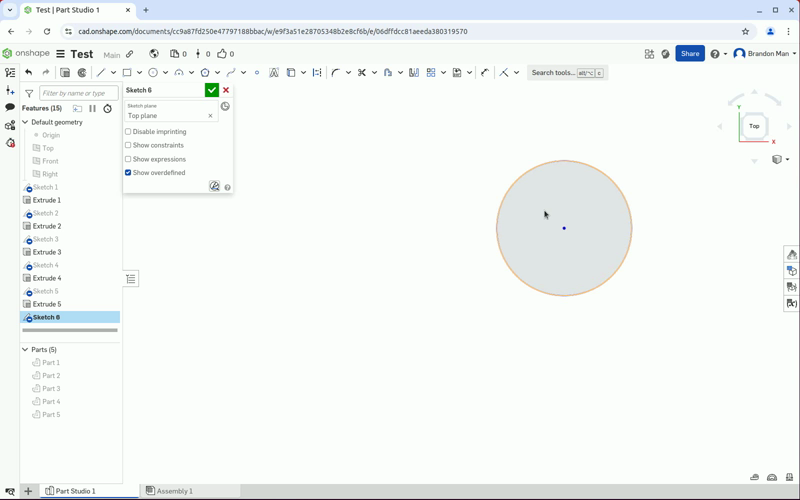
scroll(6)
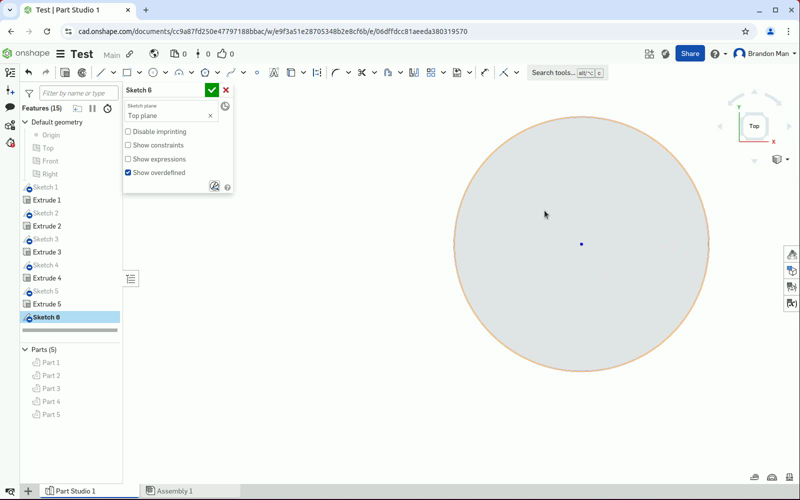
scroll(6)
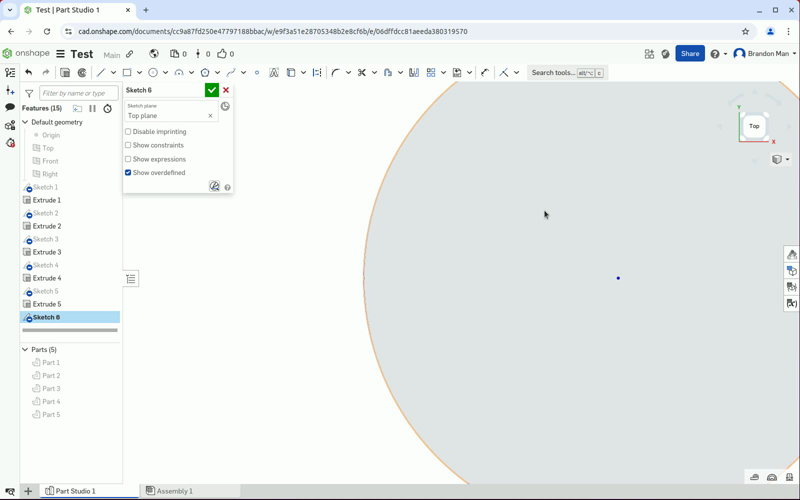
click(544, 210)
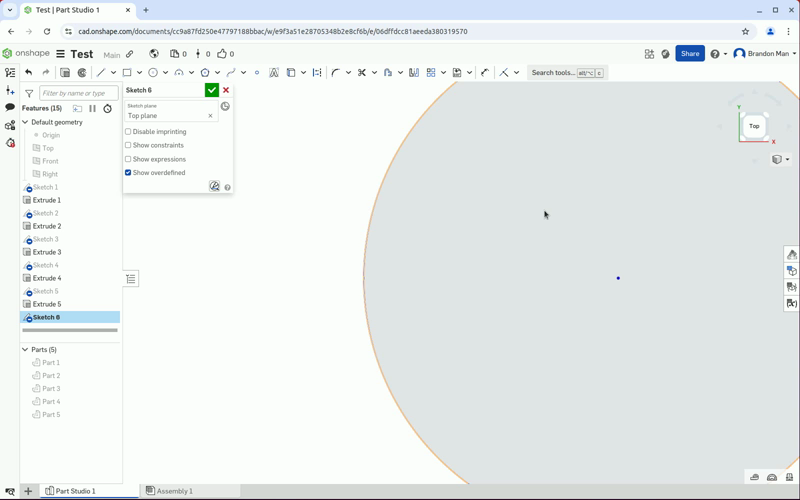
scroll(-6)
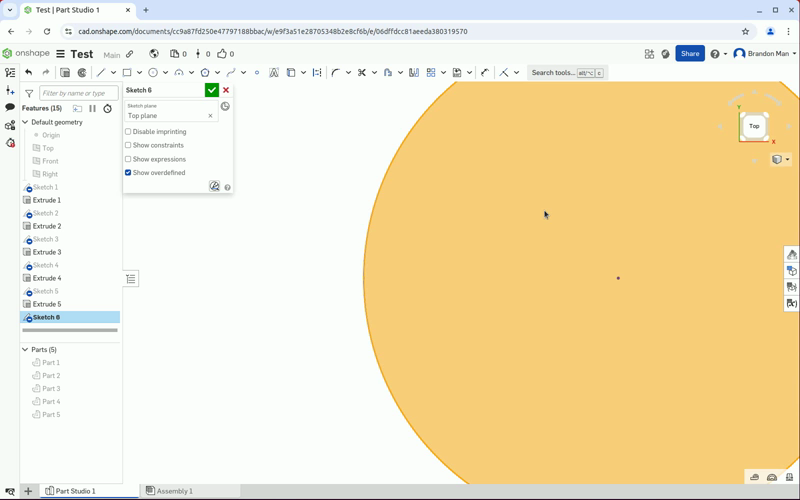
scroll(-6)
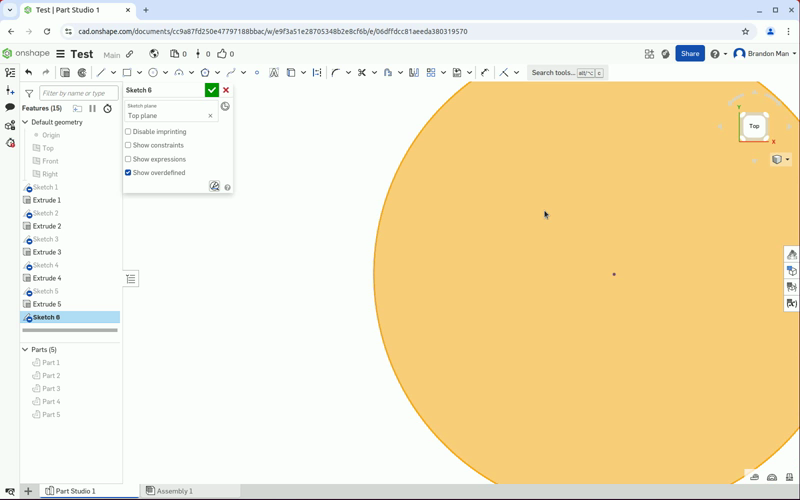
scroll(-6)
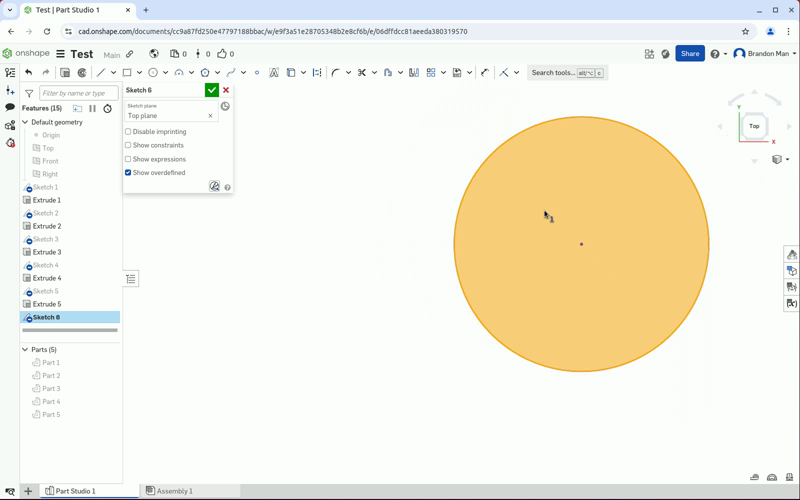
scroll(-6)
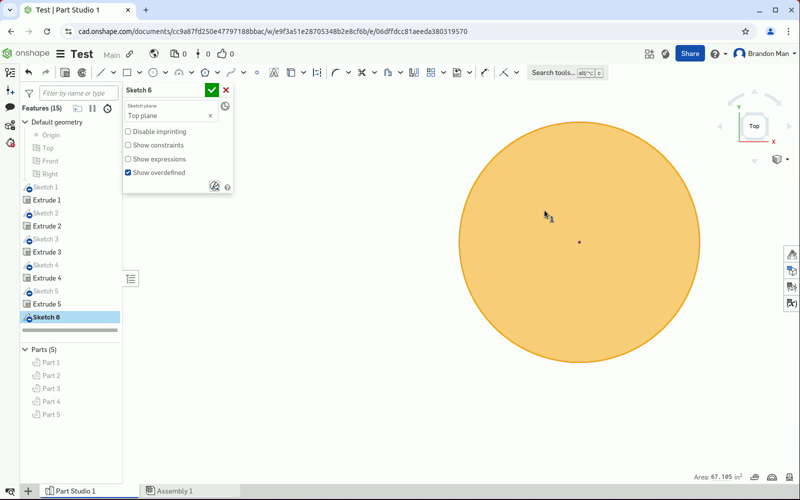
scroll(-6)
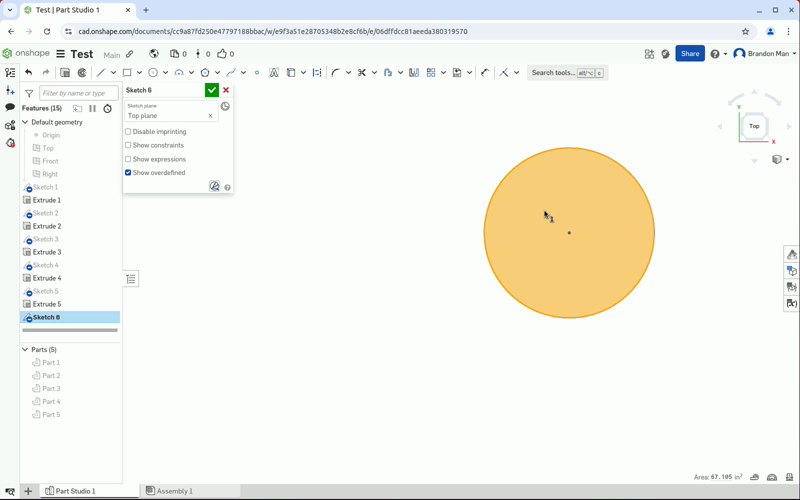
scroll(-6)
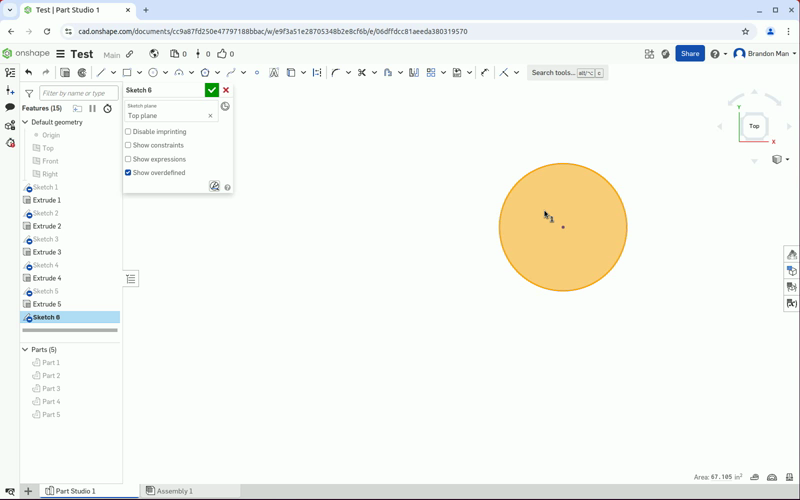
scroll(-6)
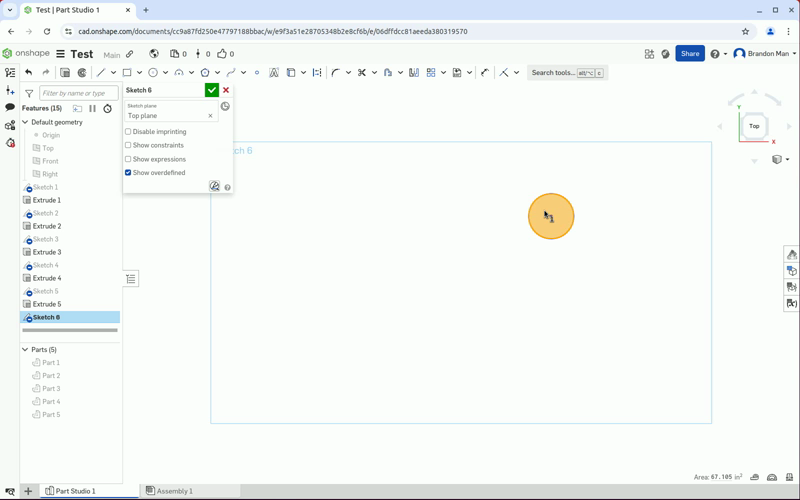
mouse_move(73, 352)
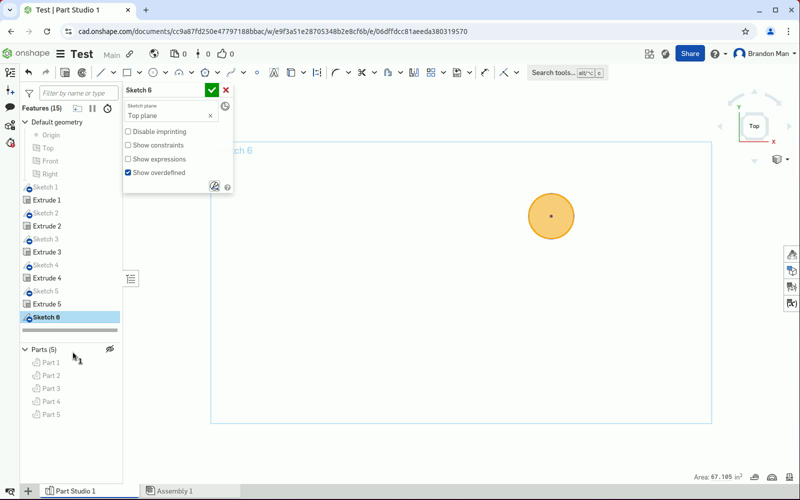
key(shift+y)
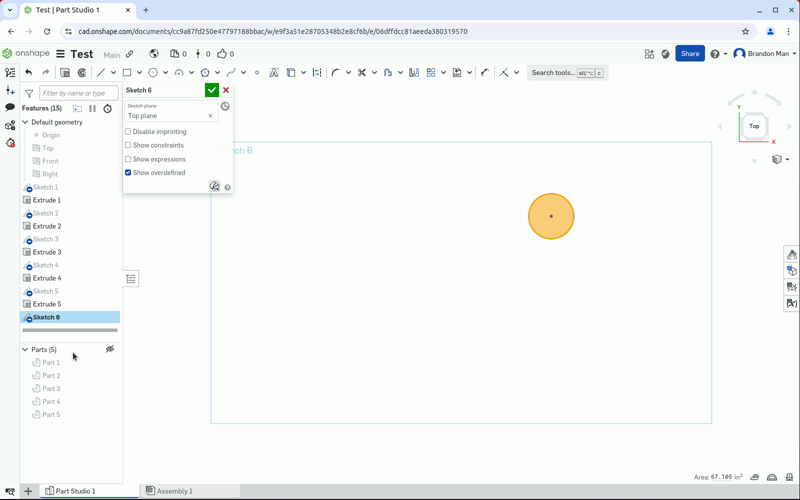
key(shift+e)
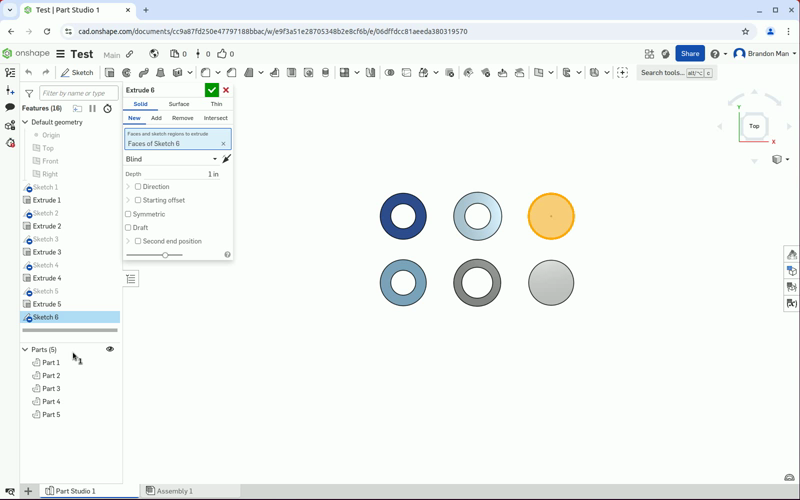
mouse_move(143, 106)
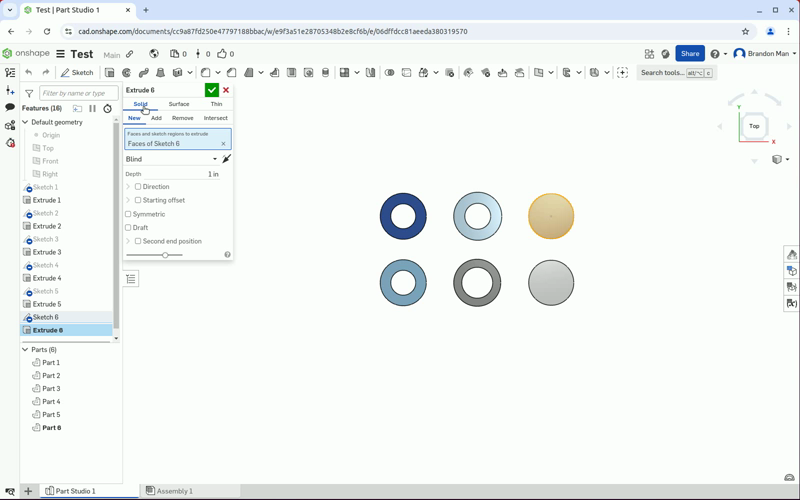
click(143, 106)
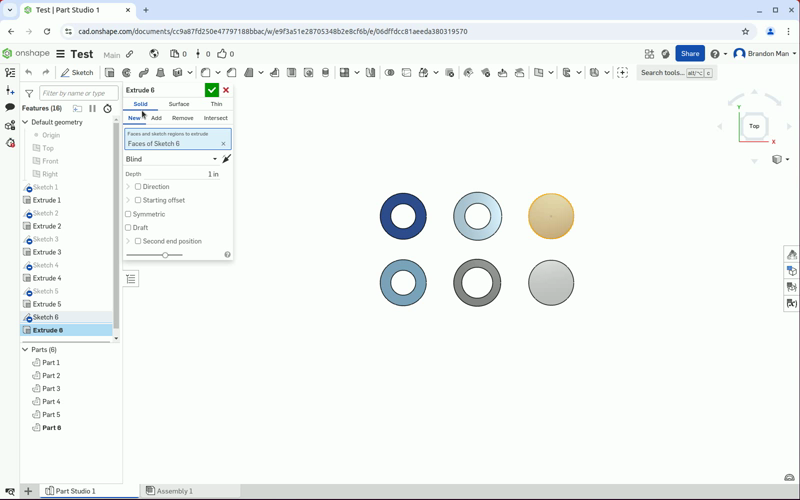
mouse_move(137, 120)
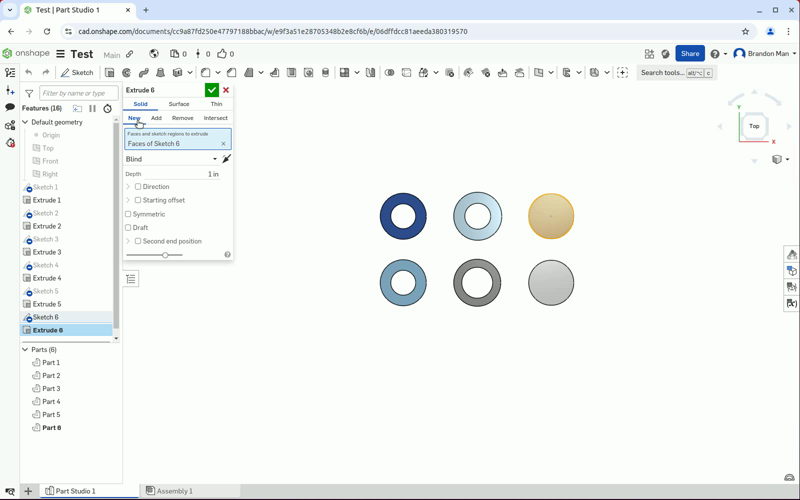
click(137, 120)
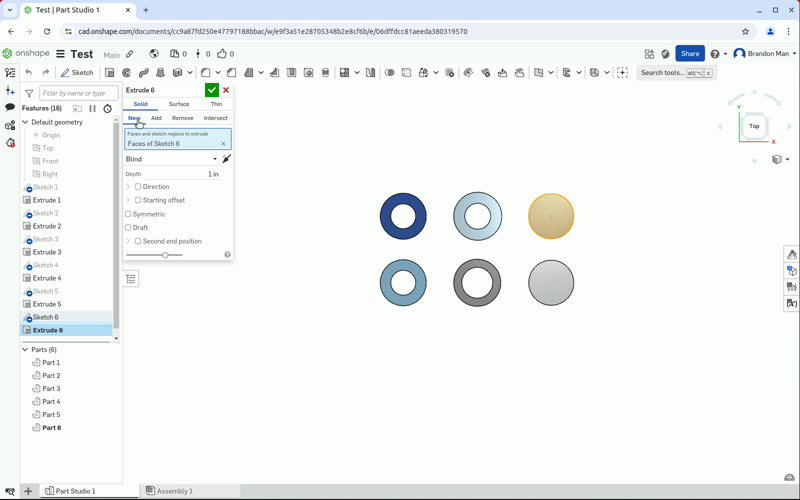
key(tab, 4)
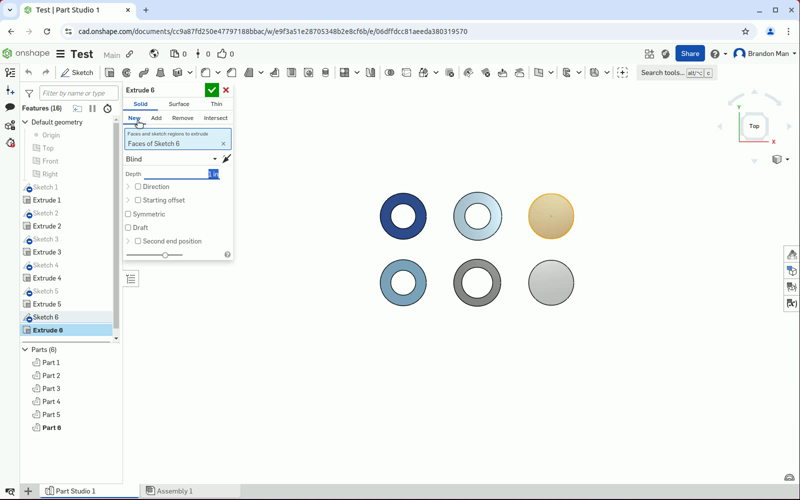
text(0.481)
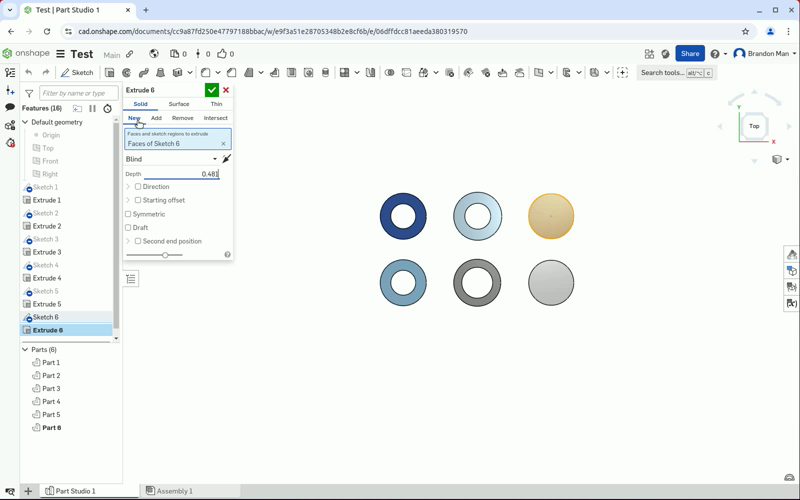
key(enter)
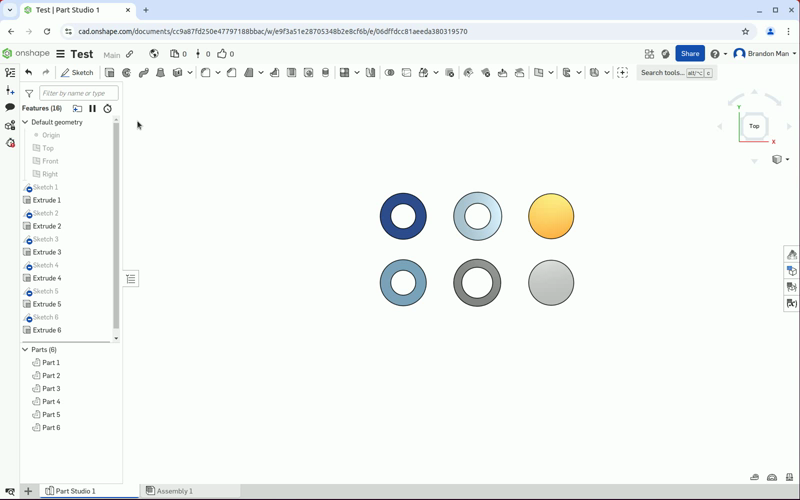
key(shift+h)
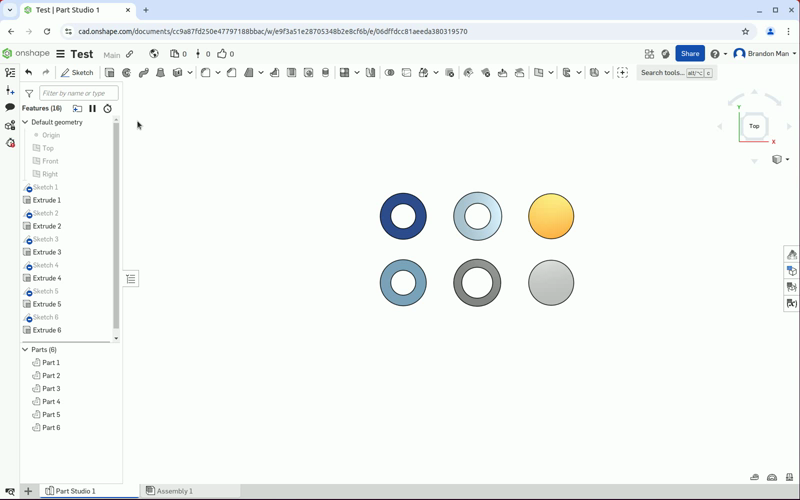
key(shift+h)
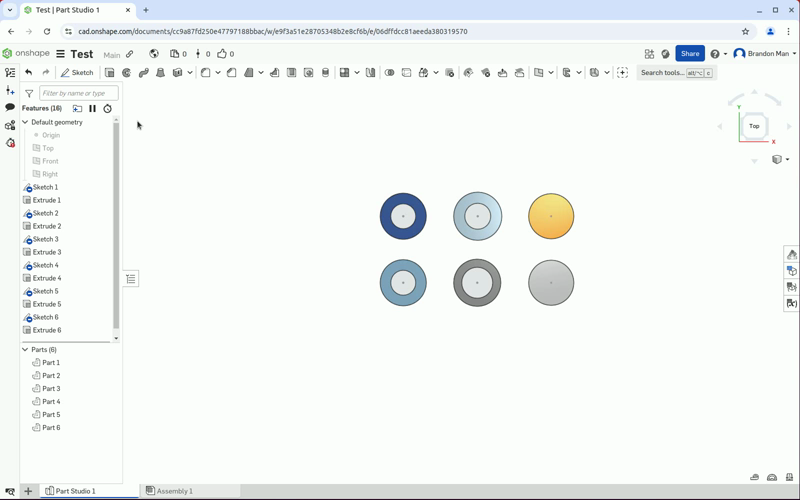
key(shift+7)
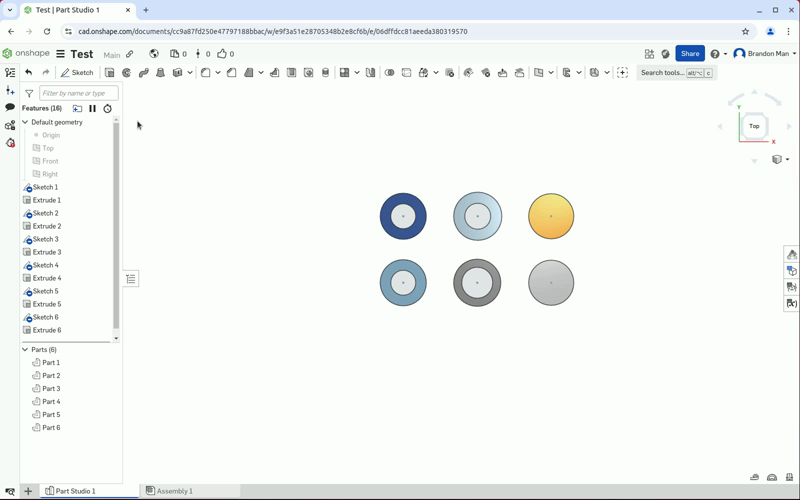
key(up, 3)
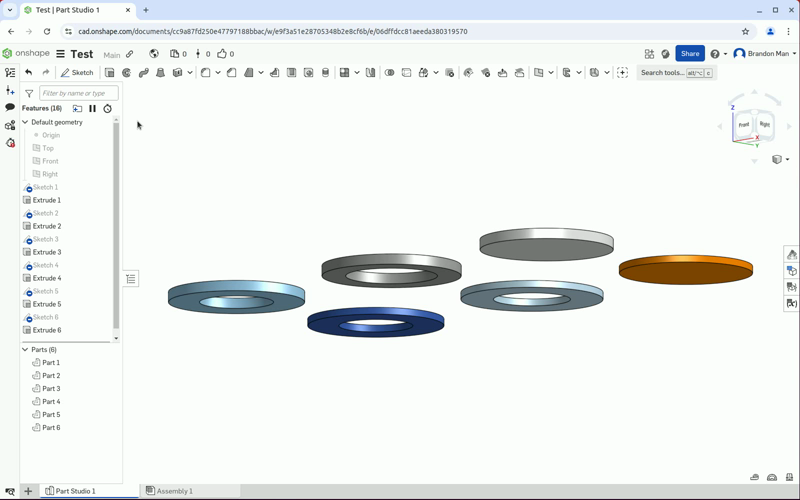
key(left, 3)
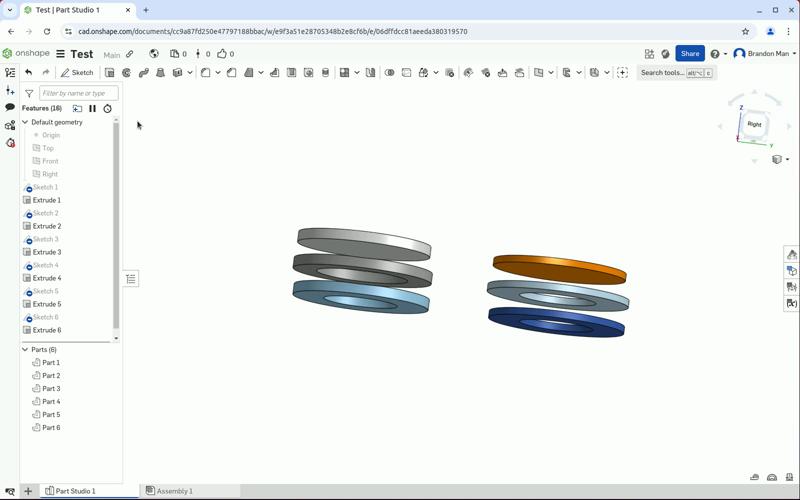
key(right, 3)
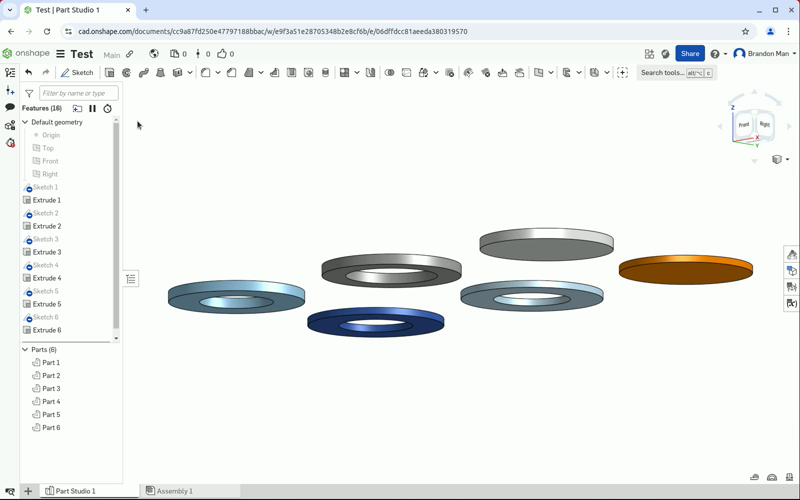
key(down, 3)
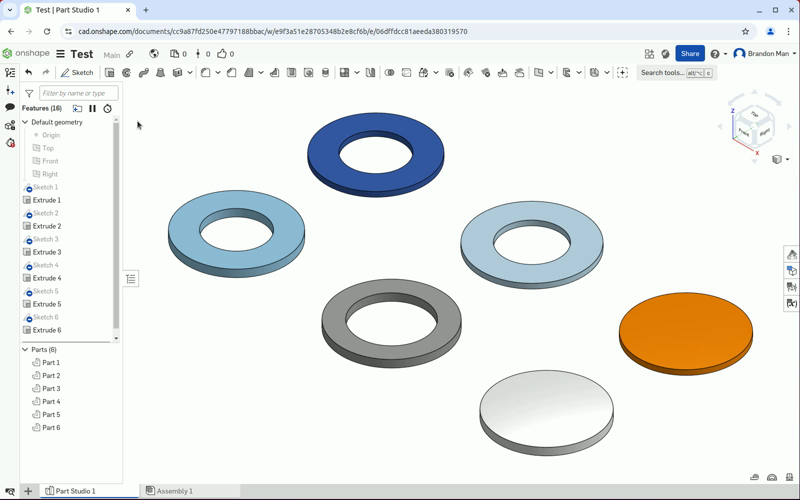
mouse_move(69, 189)
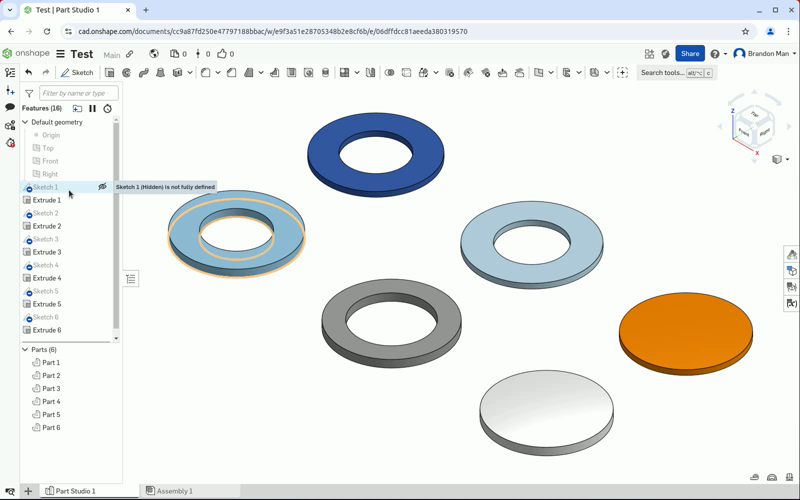
click(69, 189)